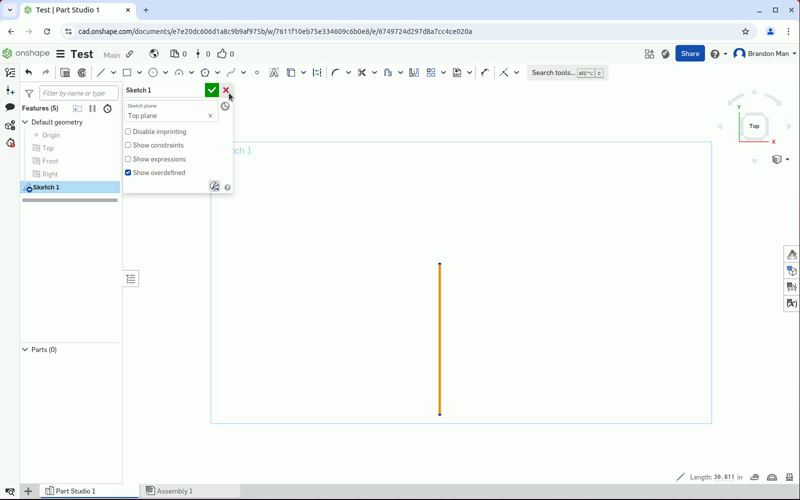
key(shift+h)
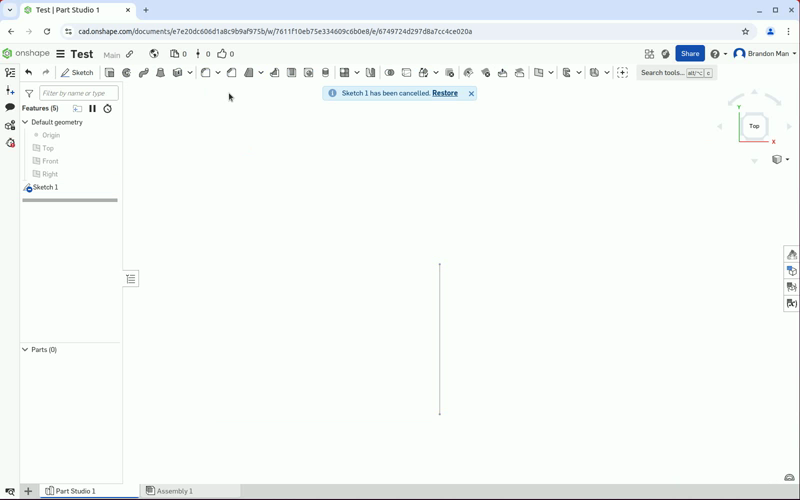
key(shift+s)
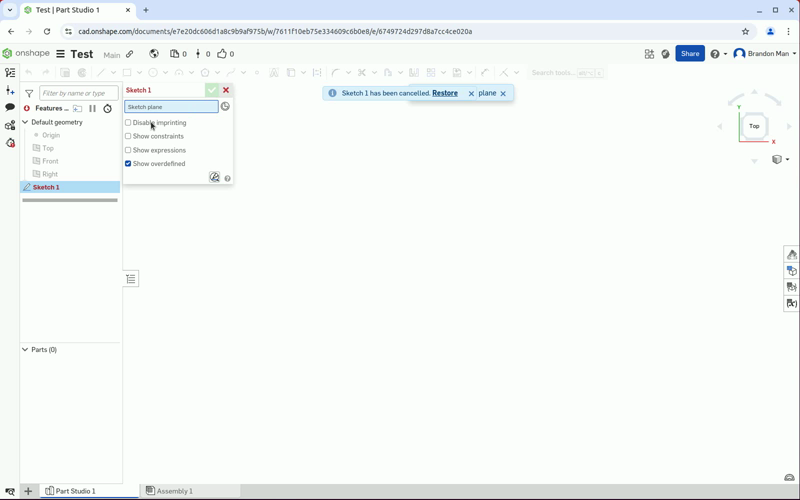
mouse_move(73, 150)
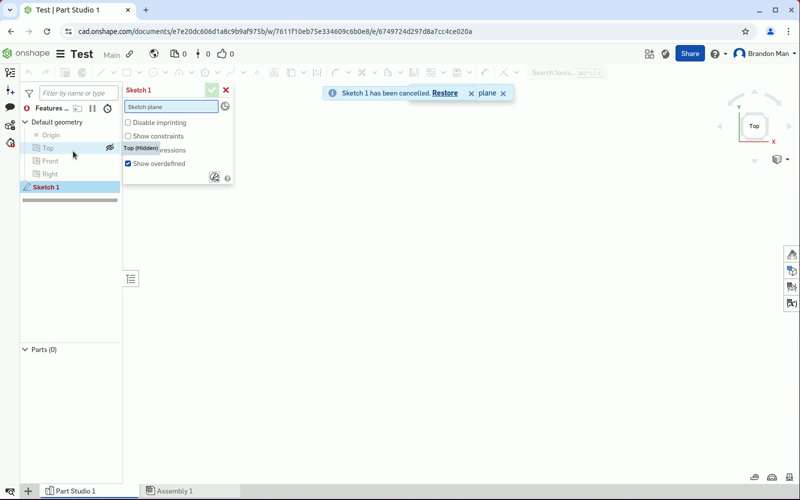
click(73, 150)
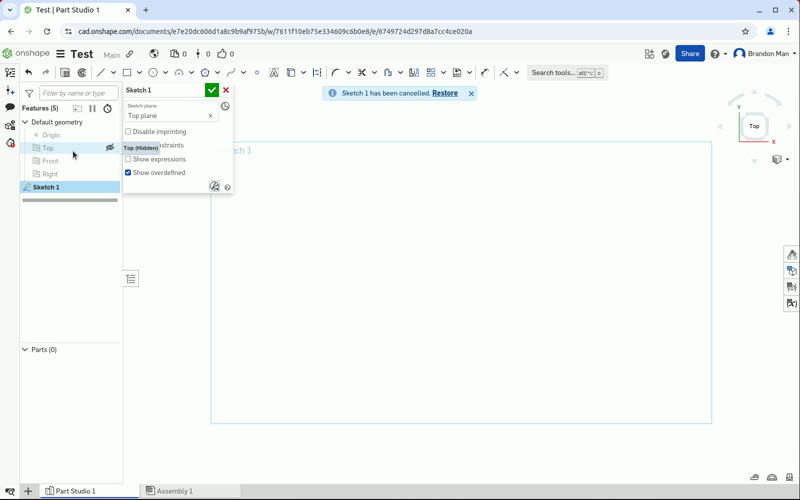
mouse_move(73, 352)
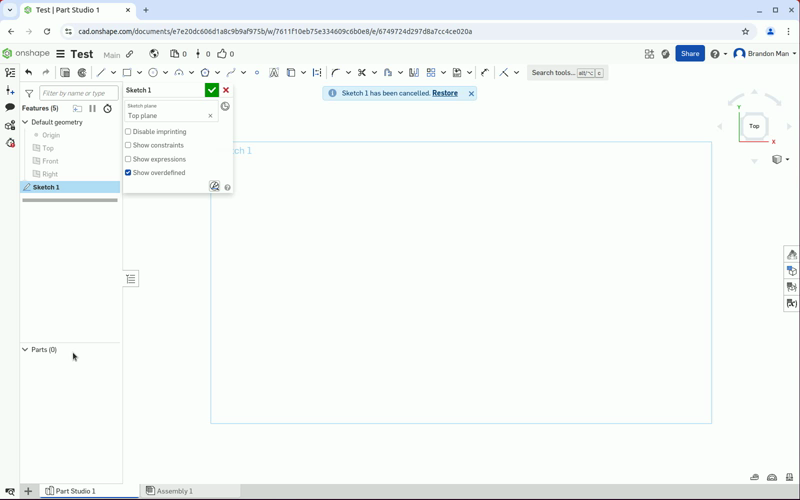
key(y)
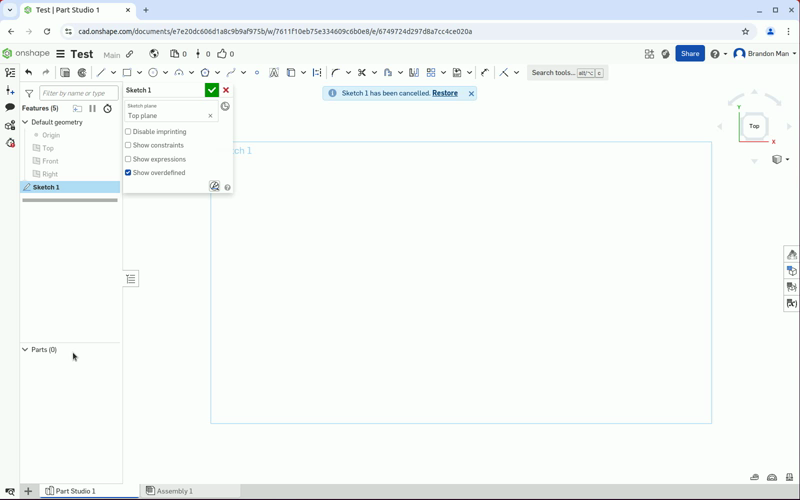
key(l)
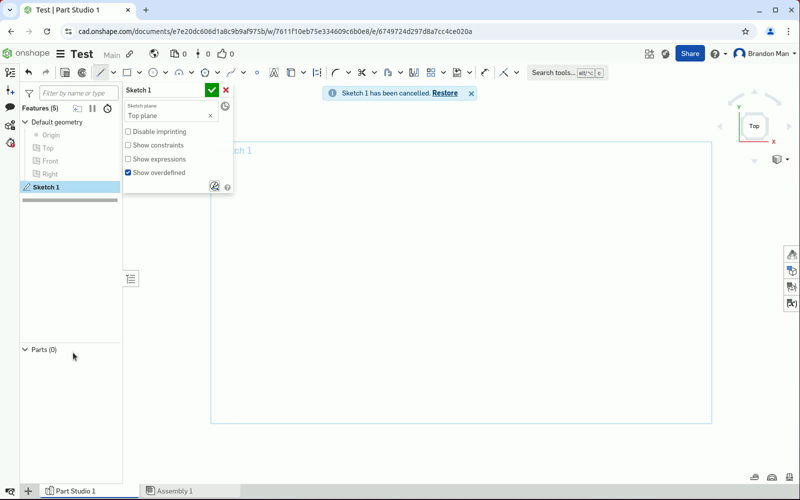
key_down(shift)
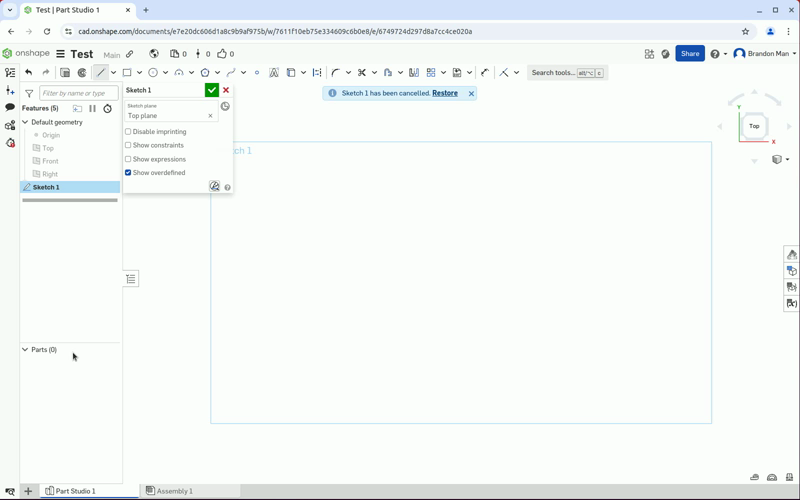
mouse_move(425, 319)
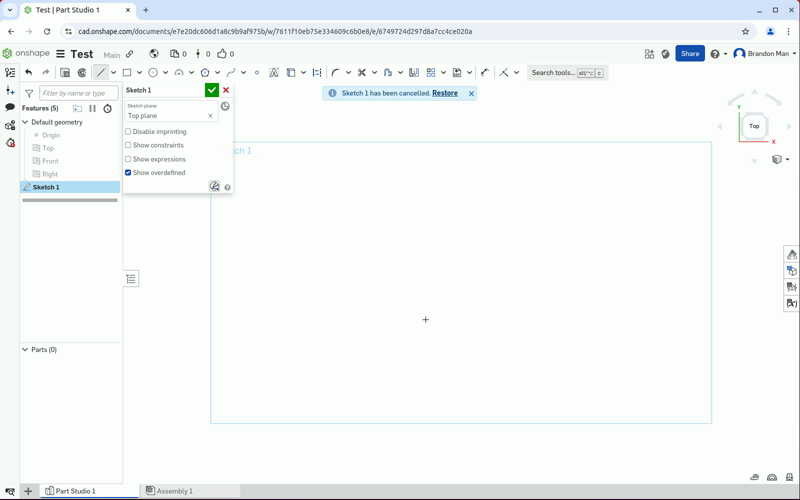
click(425, 319)
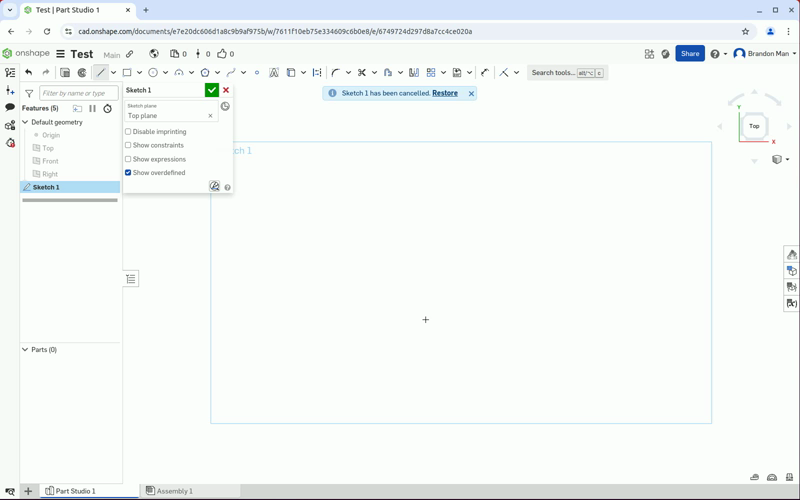
key_up(shift)
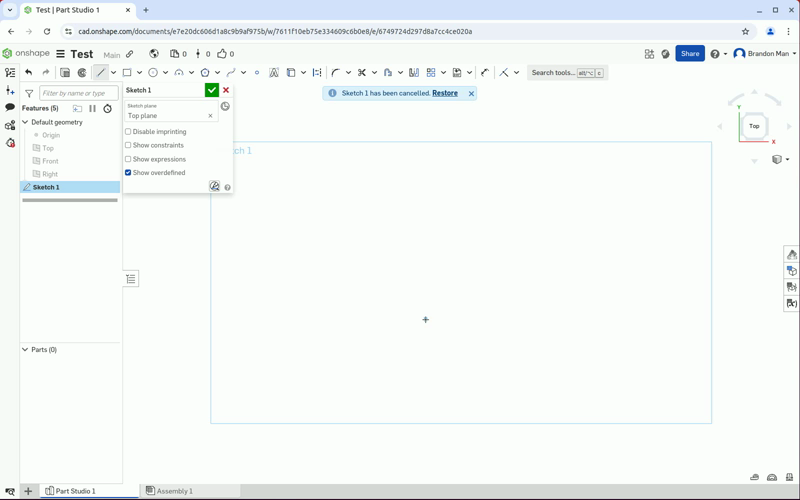
key_down(shift)
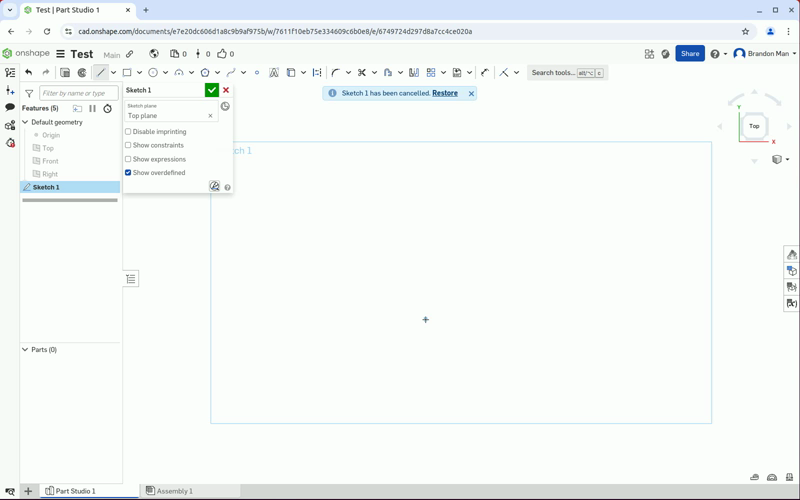
mouse_move(573, 319)
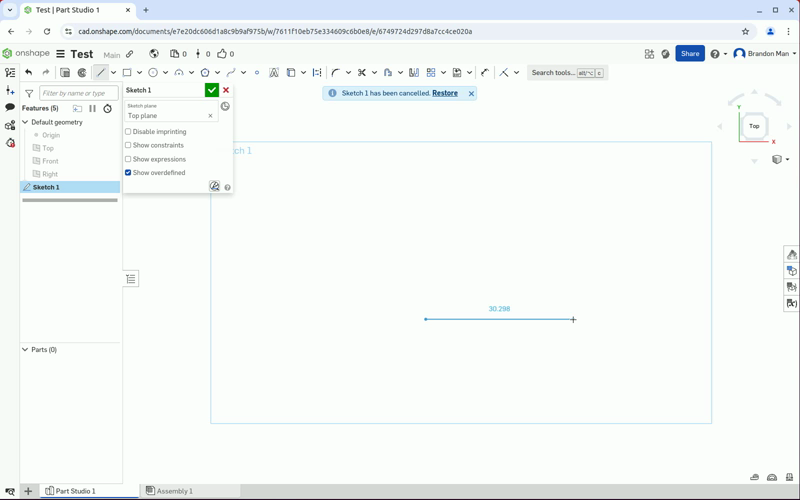
click(573, 319)
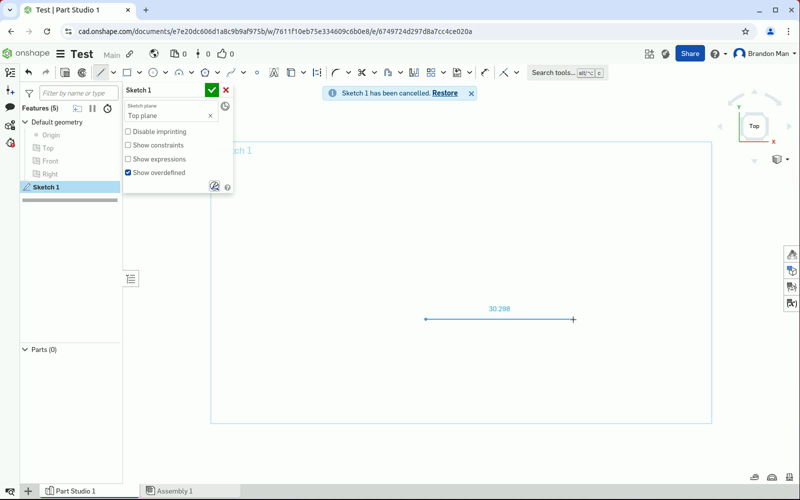
key_up(shift)
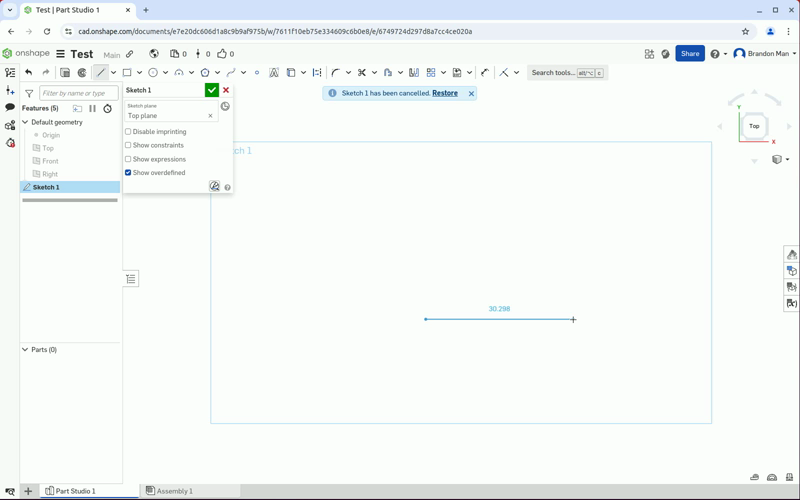
key_down(shift)
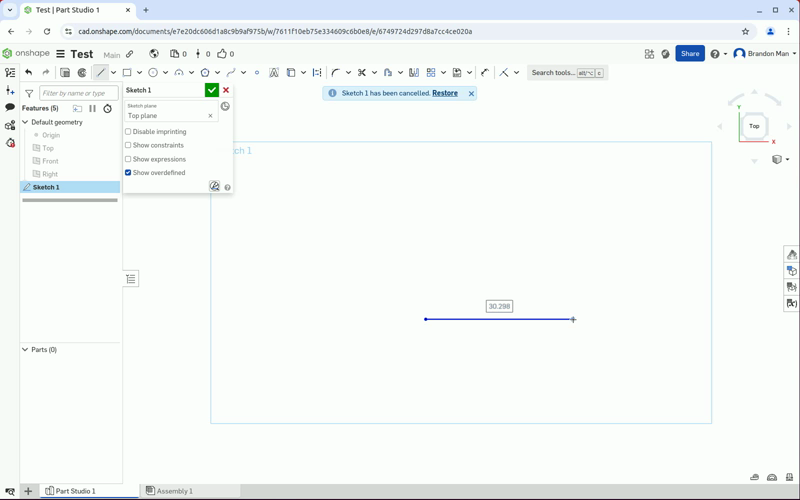
mouse_move(589, 319)
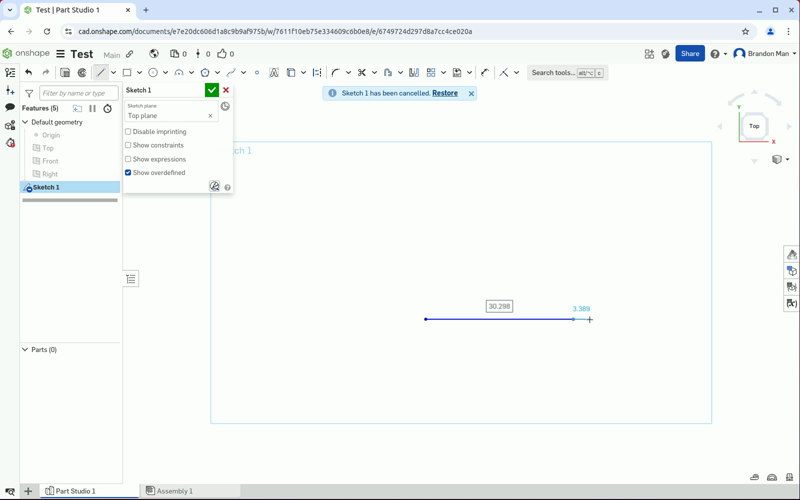
mouse_move(573, 260)
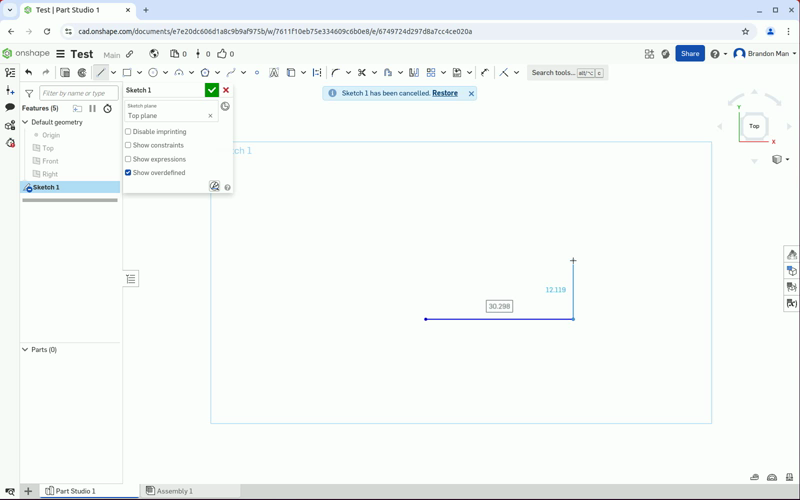
click(573, 260)
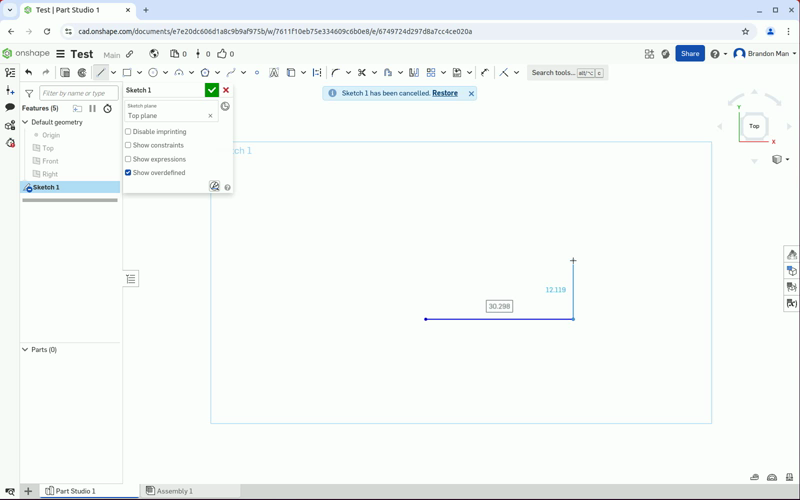
key_up(shift)
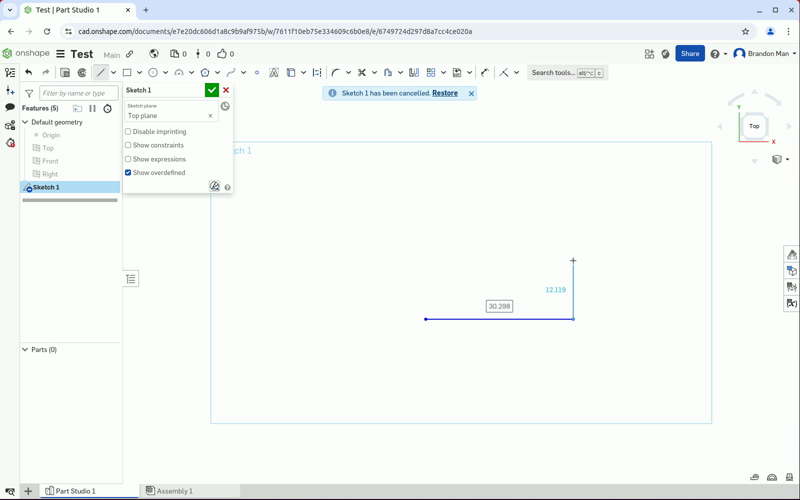
key_down(shift)
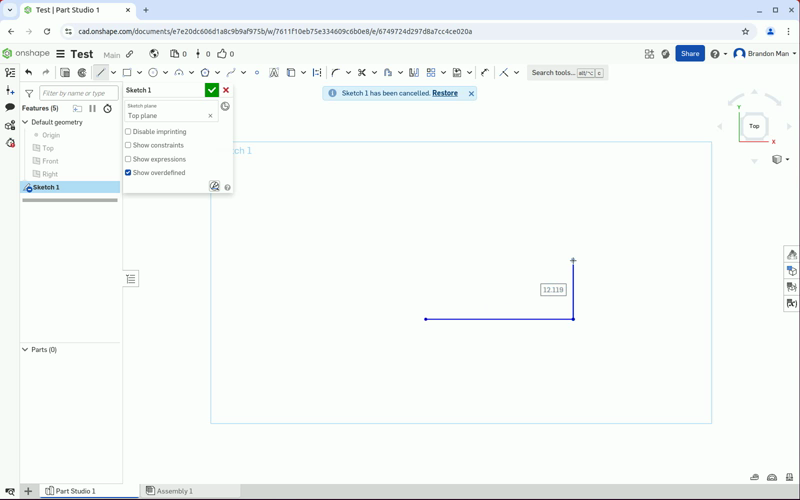
mouse_move(425, 260)
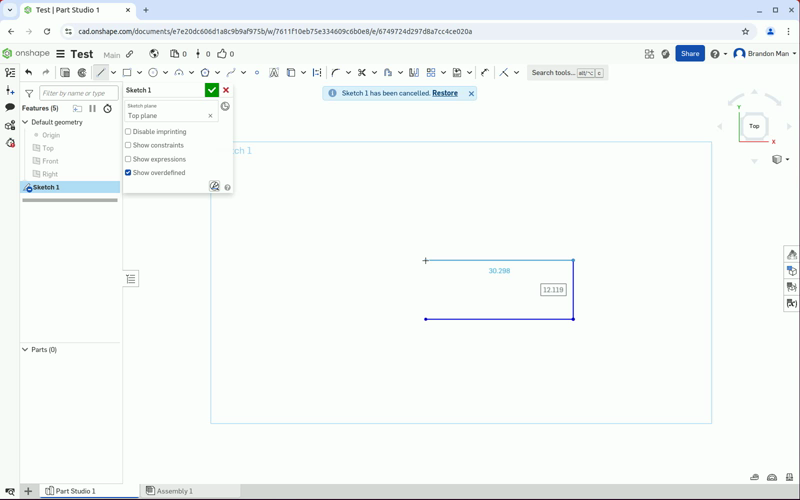
click(425, 260)
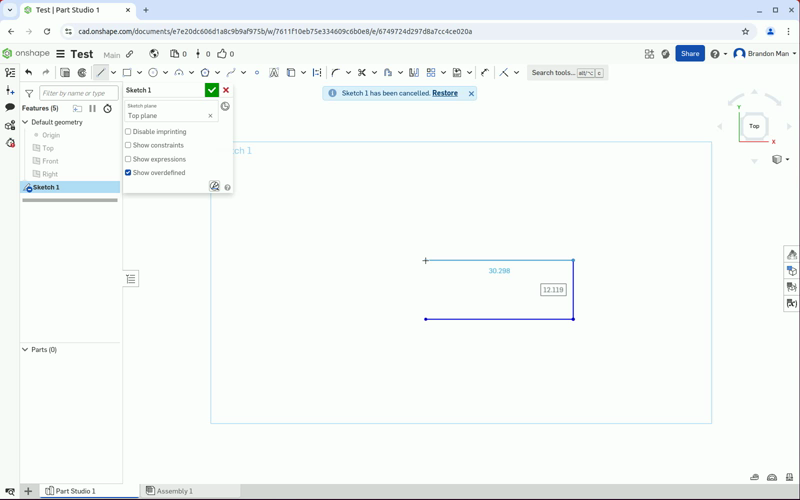
key_up(shift)
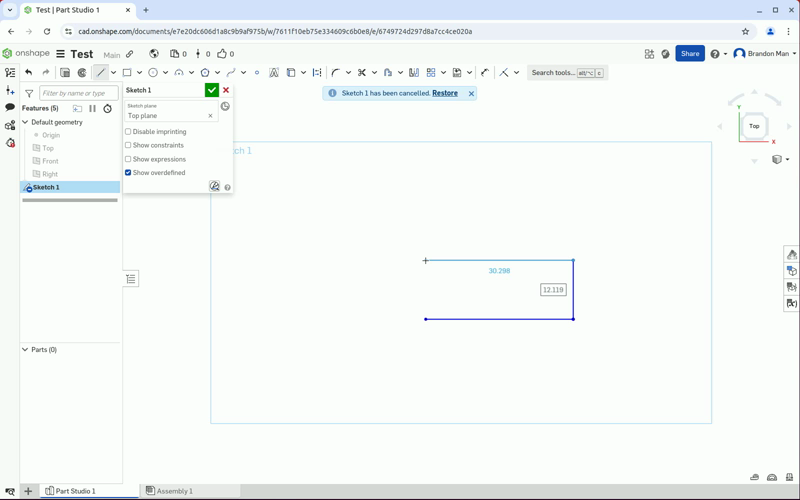
mouse_move(455, 260)
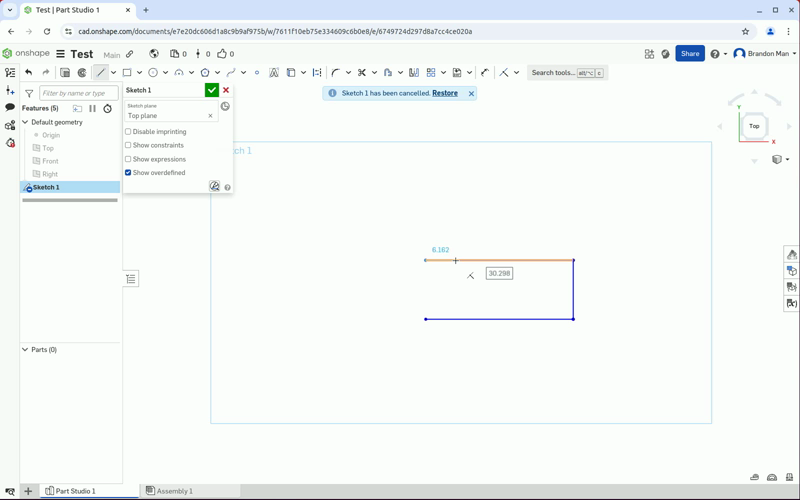
key_down(shift)
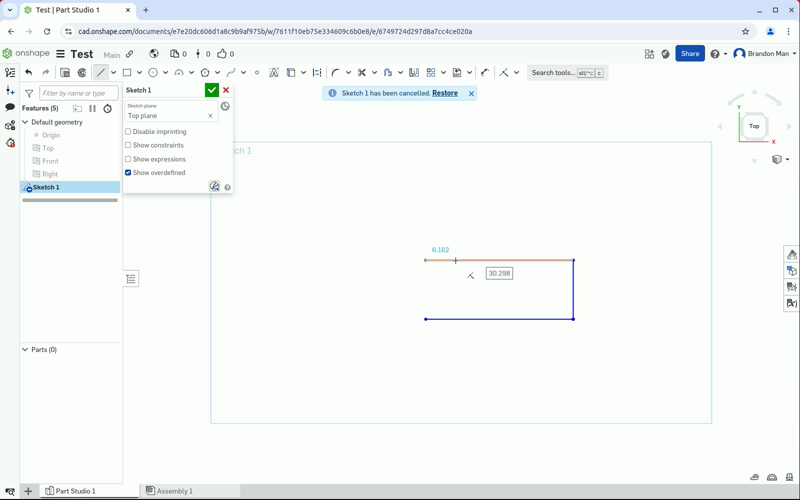
mouse_move(425, 319)
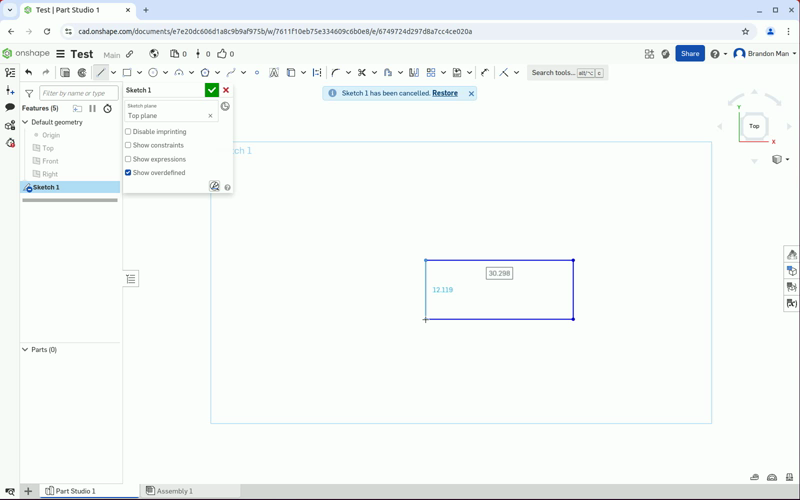
key_up(shift)
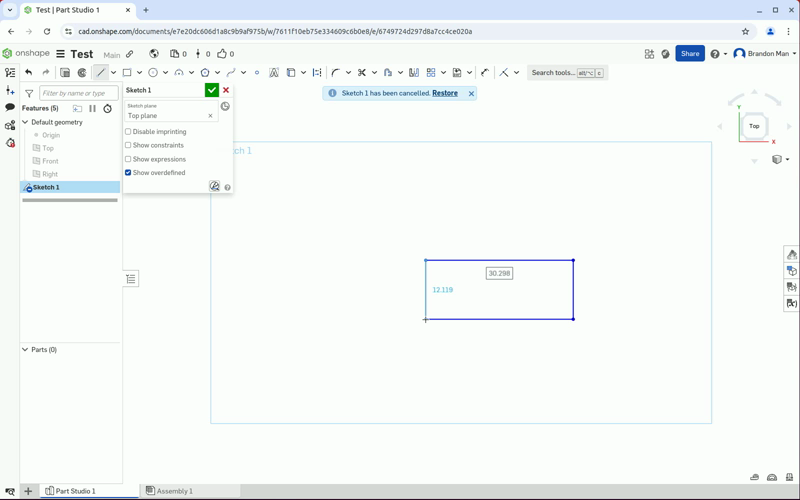
click(425, 319)
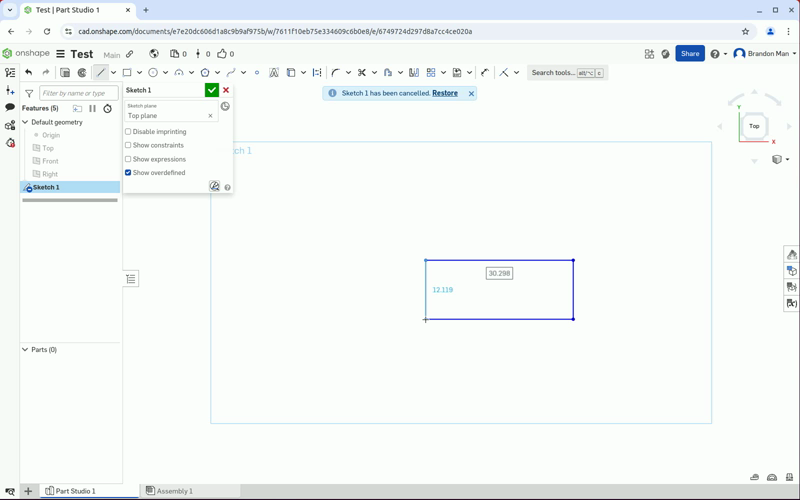
key(esc)
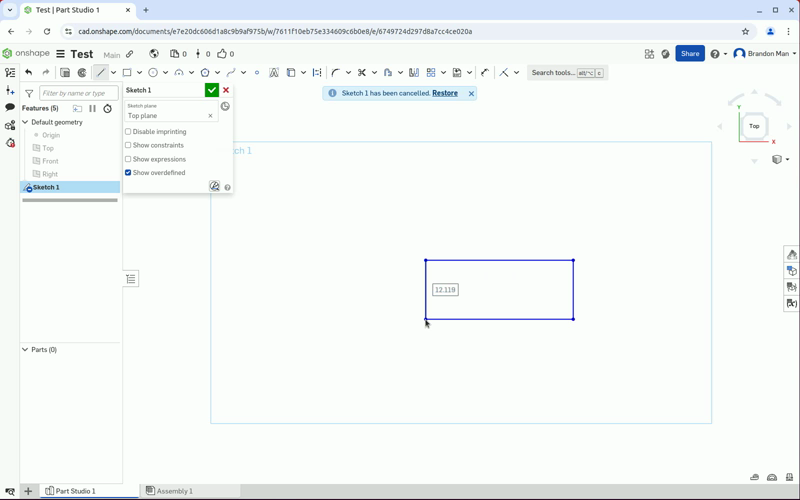
mouse_move(490, 305)
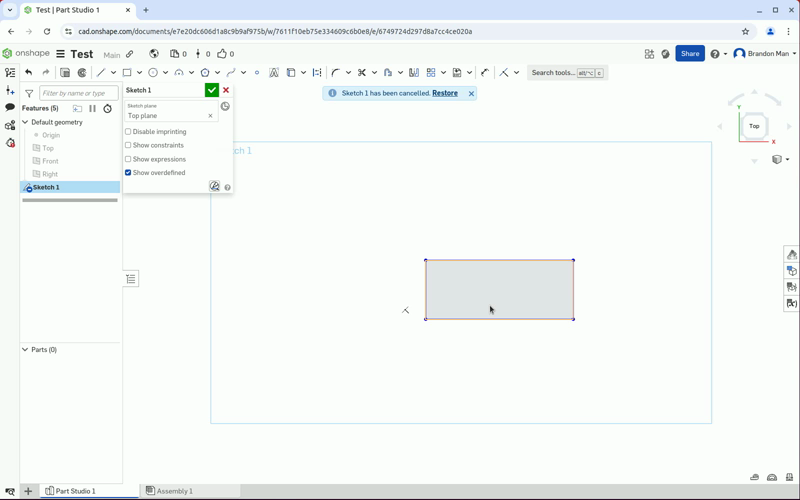
click(490, 305)
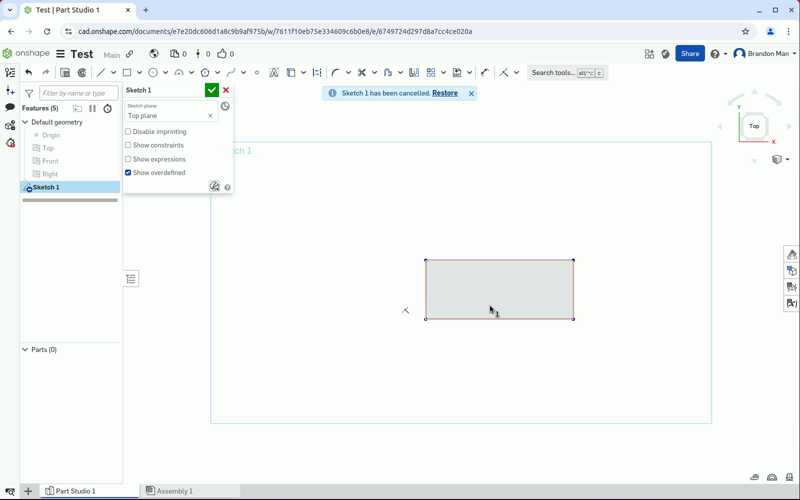
mouse_move(73, 352)
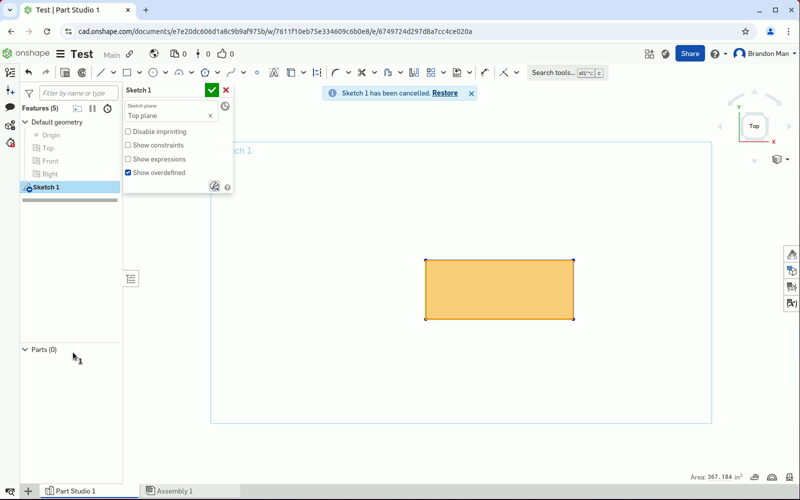
key(shift+y)
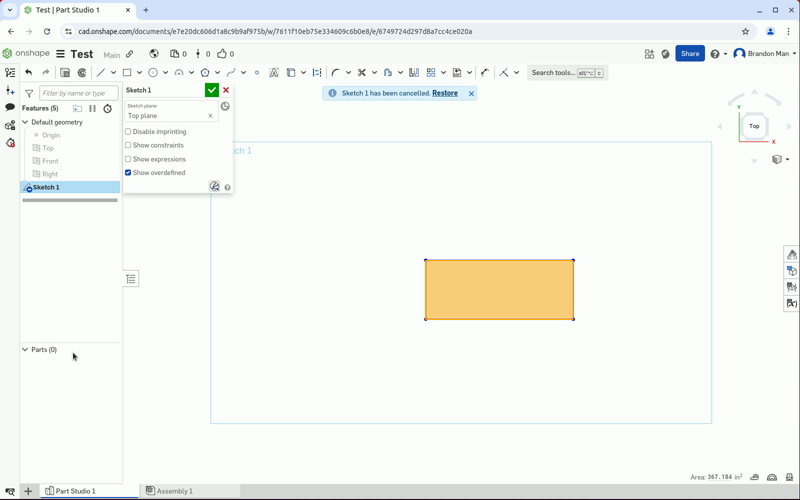
key(shift+e)
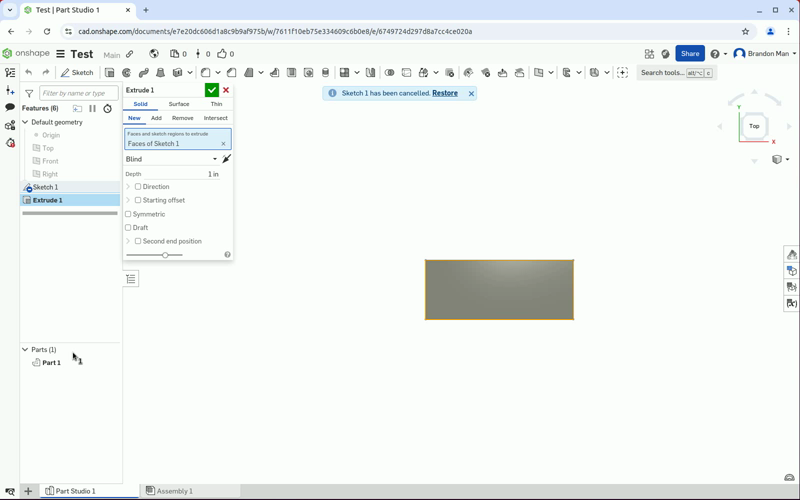
mouse_move(143, 106)
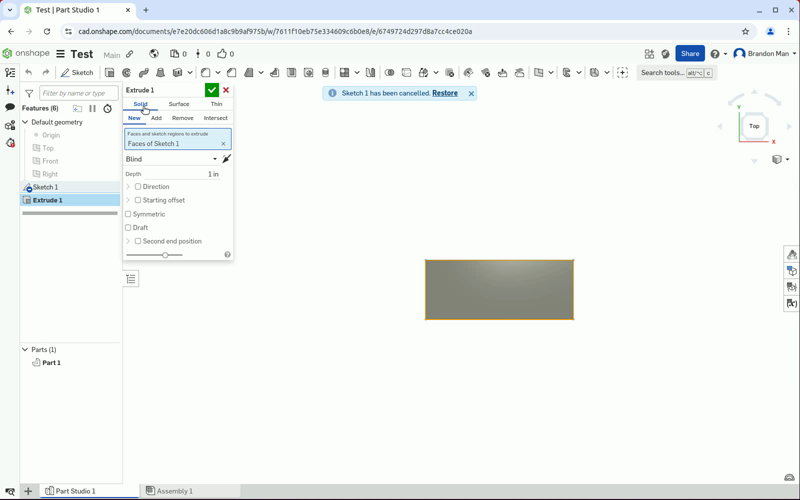
click(143, 106)
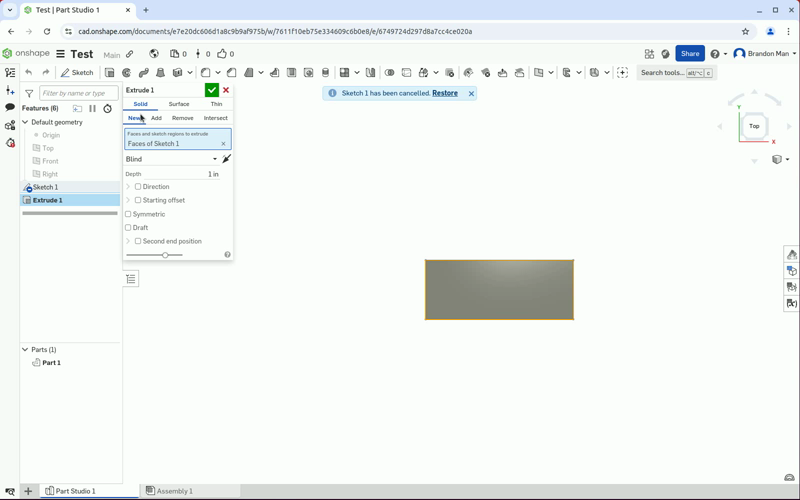
mouse_move(137, 120)
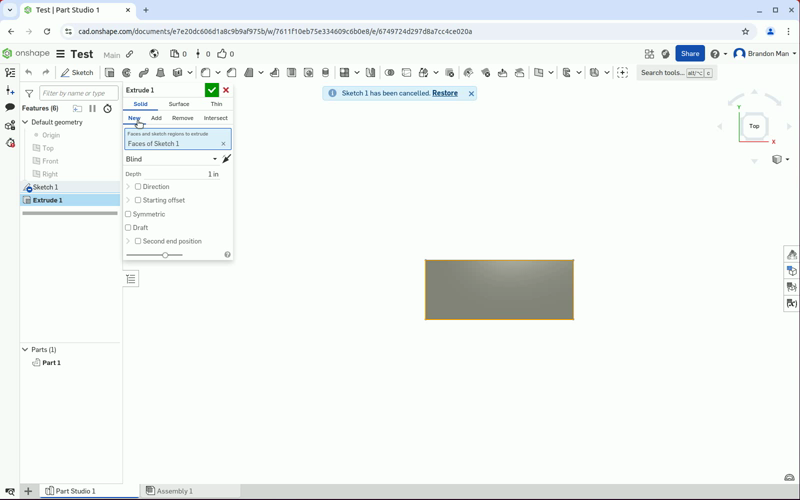
click(137, 120)
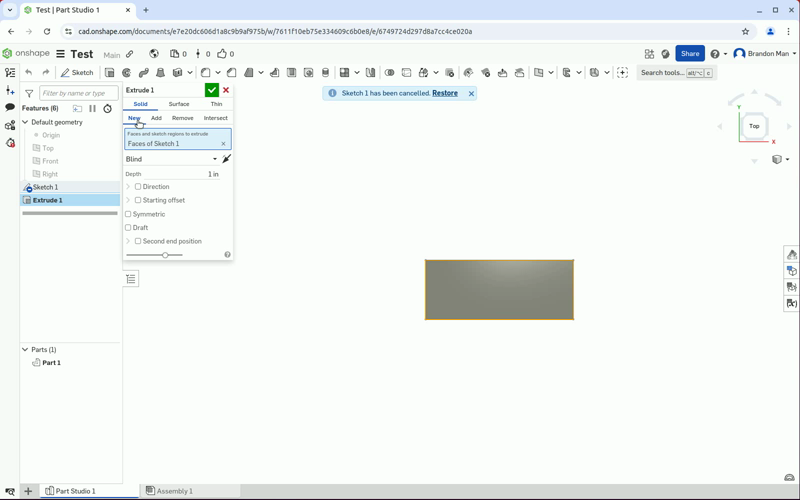
key(tab, 4)
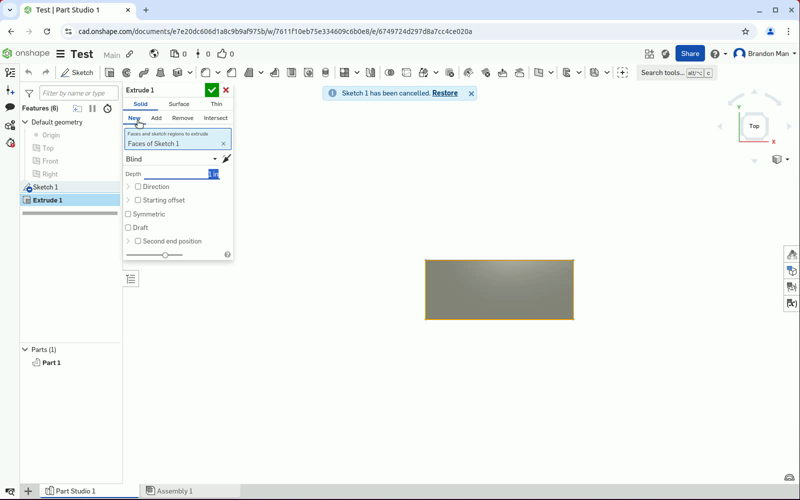
text(4.333)
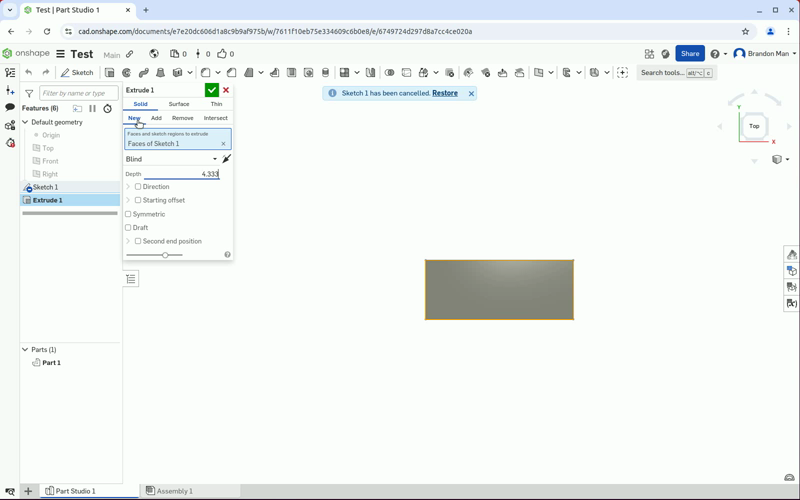
key(enter)
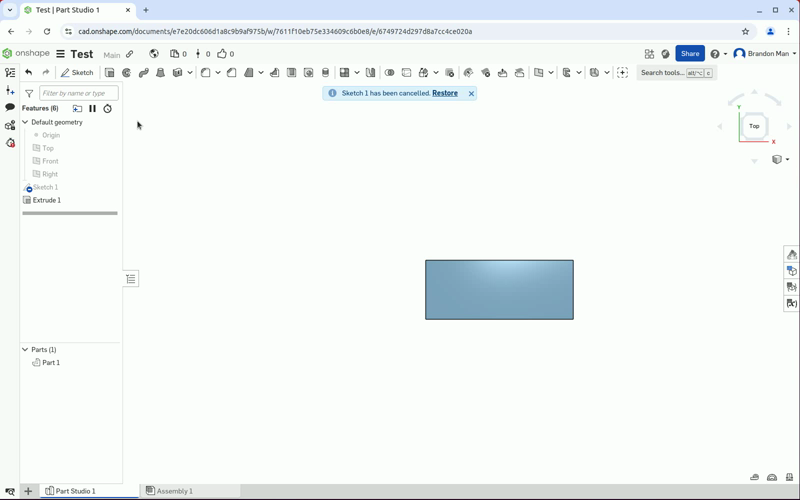
key(shift+h)
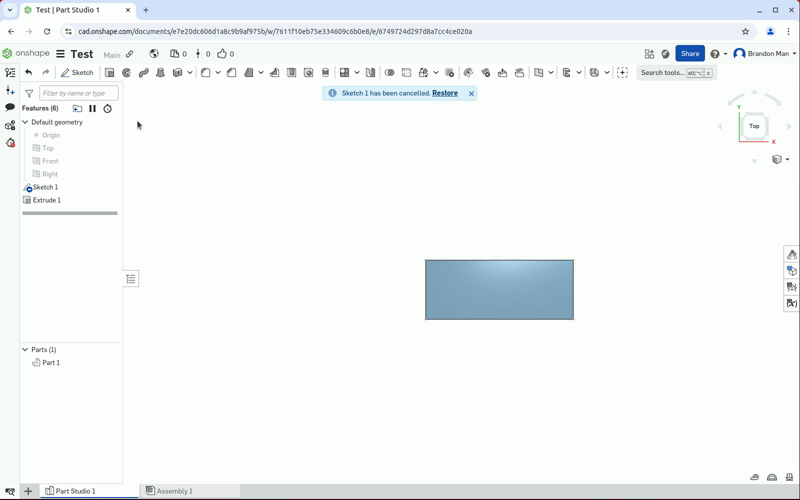
key(shift+h)
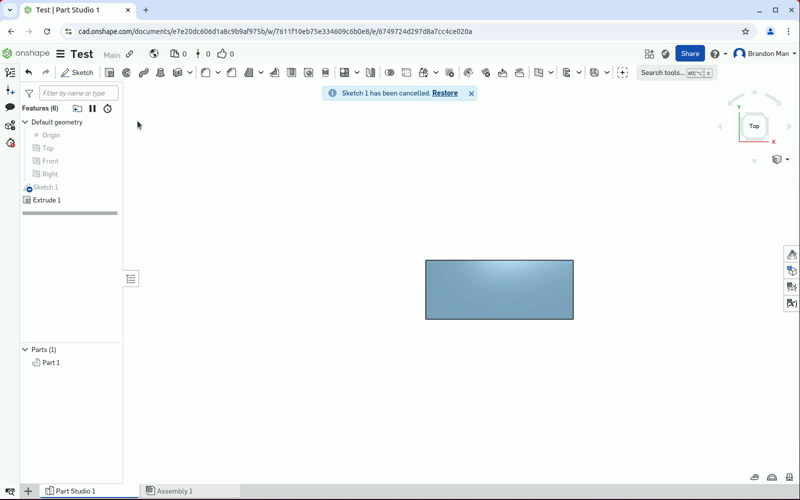
mouse_move(73, 189)
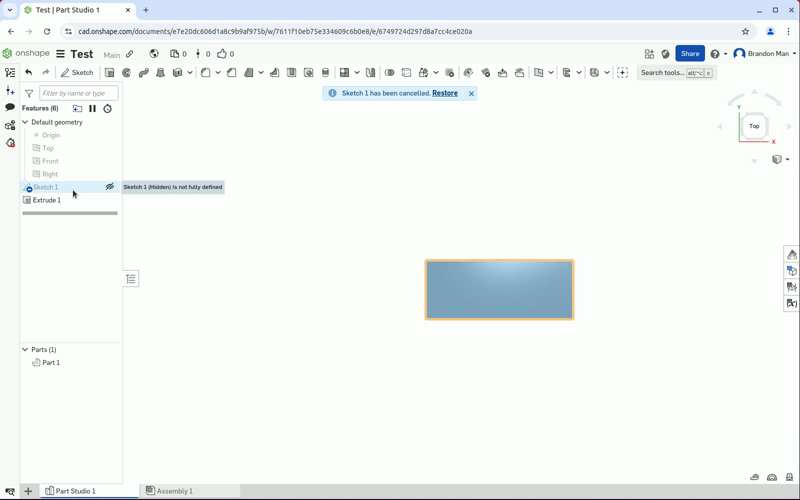
click(73, 189)
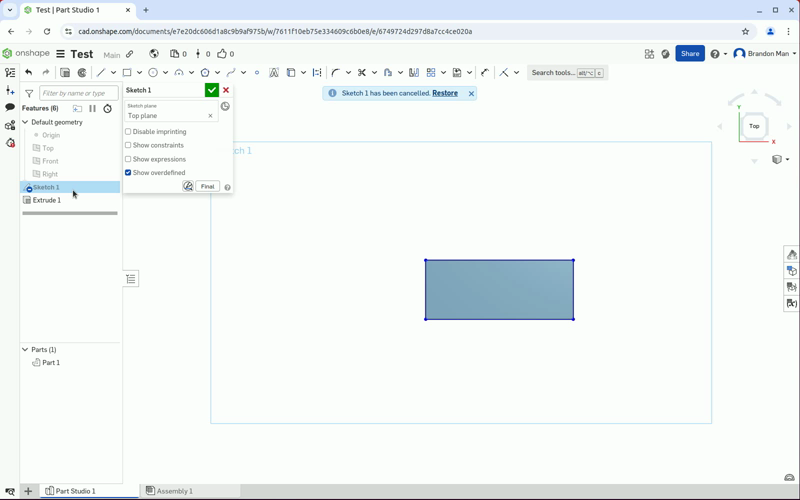
mouse_move(229, 92)
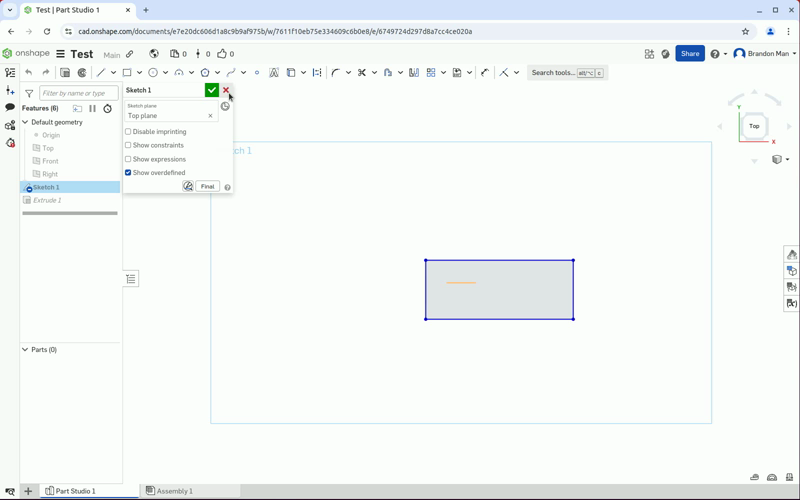
click(229, 92)
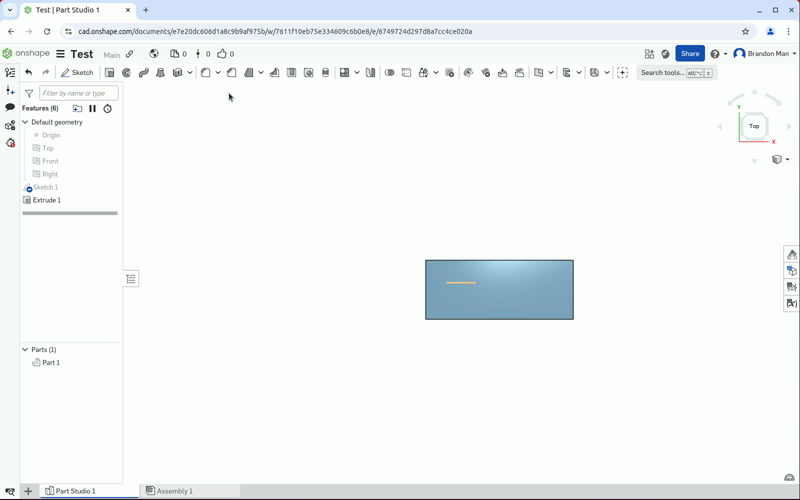
mouse_move(541, 75)
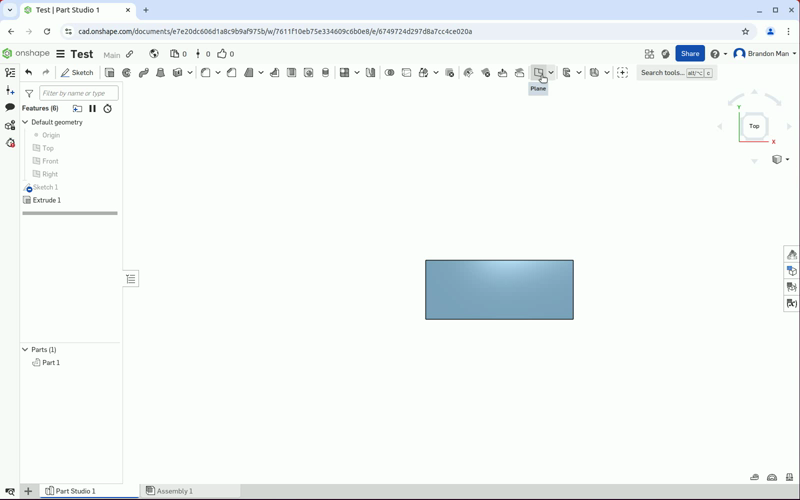
click(541, 75)
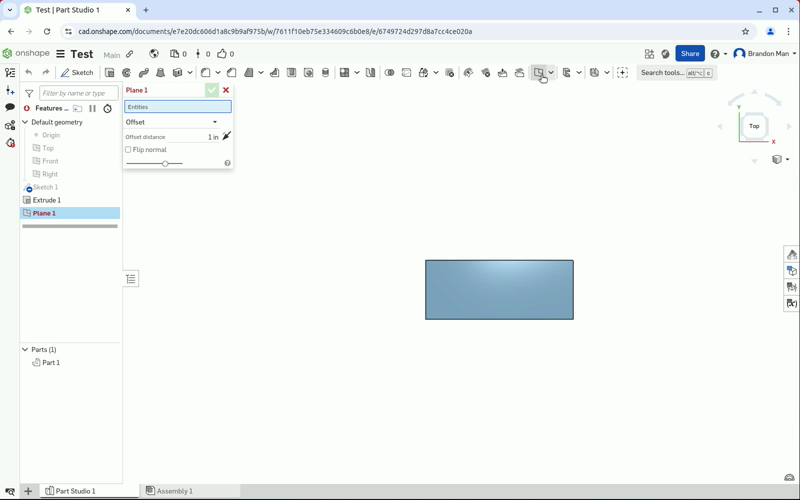
mouse_move(73, 150)
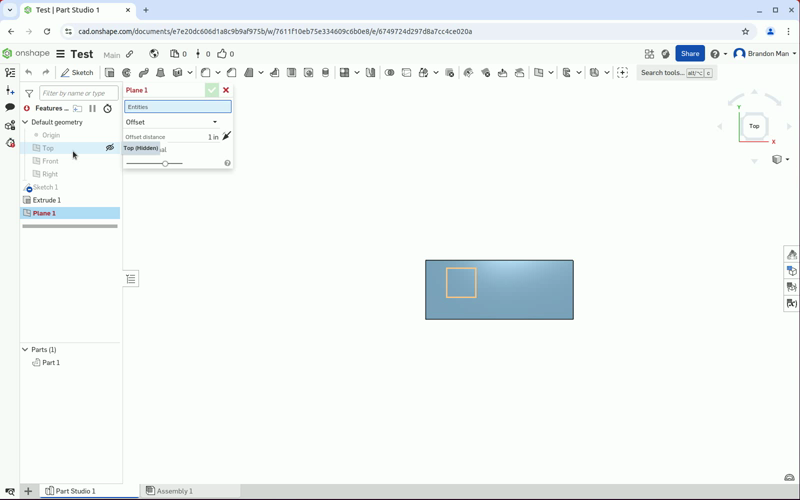
click(73, 150)
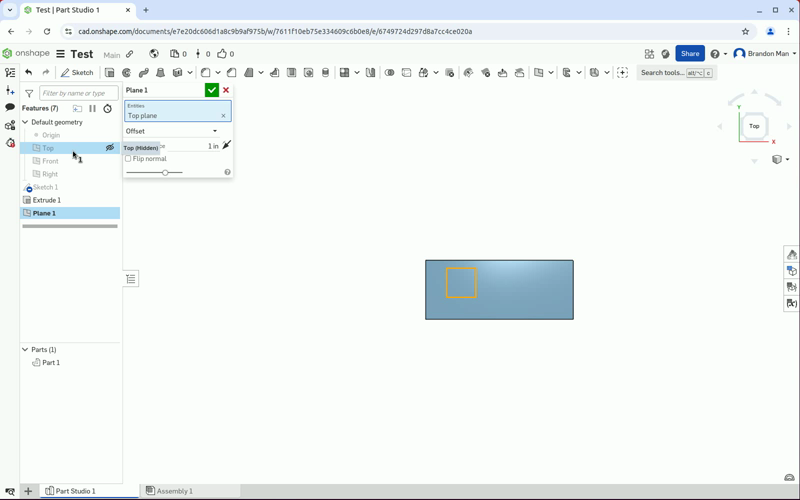
key(tab, 2)
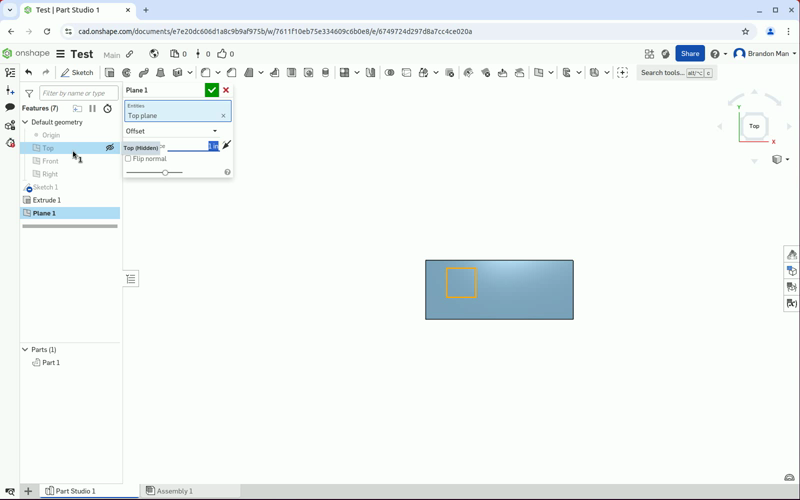
text(4.344)
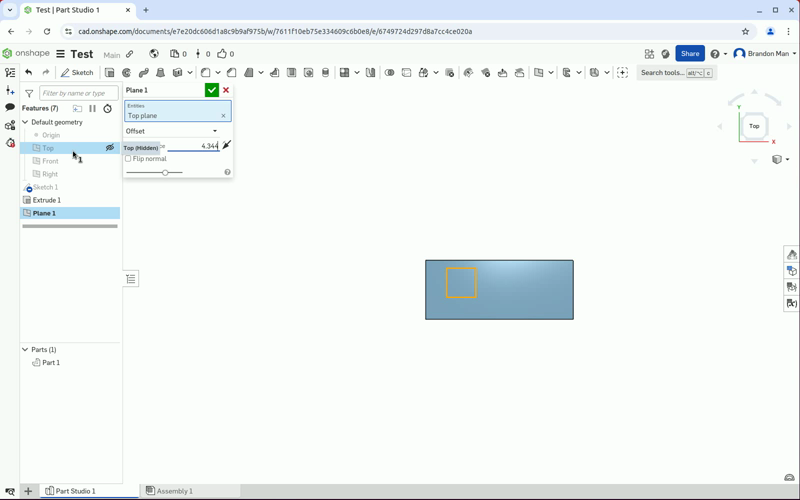
key(enter, 2)
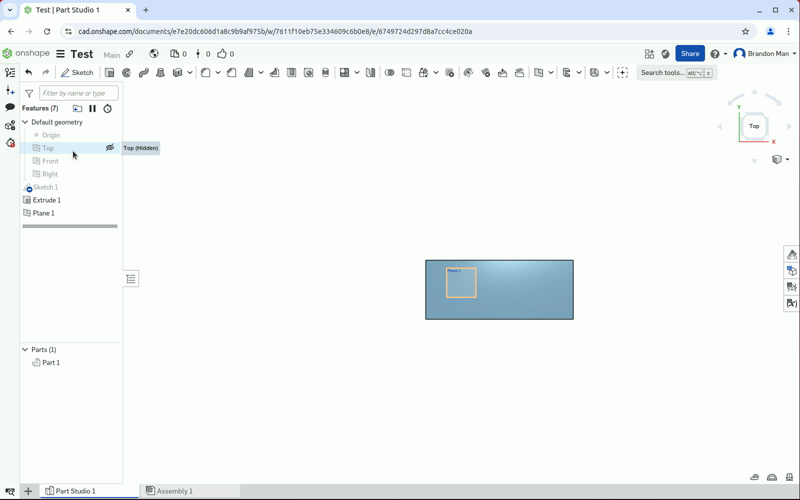
key(shift+s)
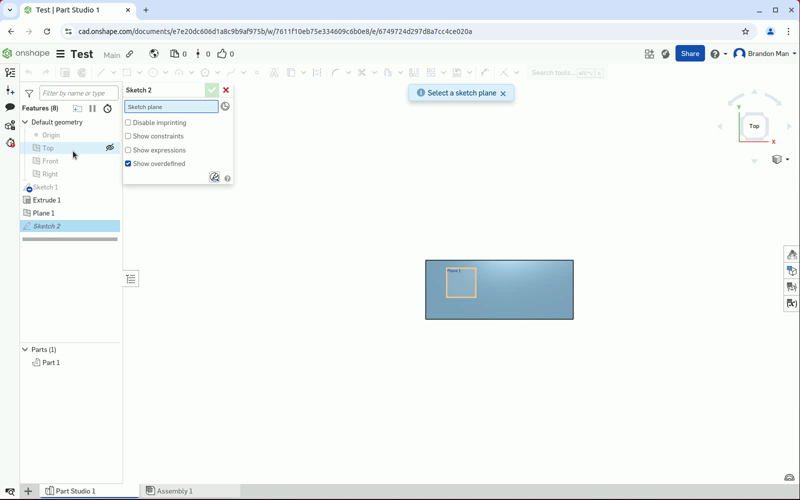
mouse_move(73, 215)
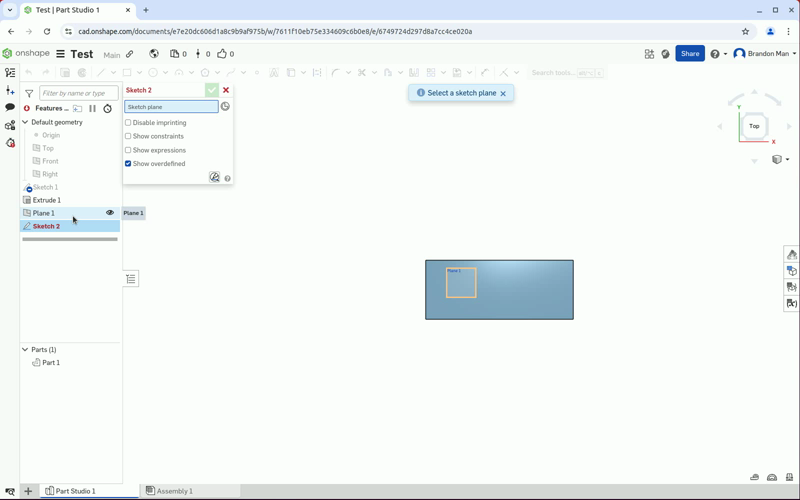
click(73, 215)
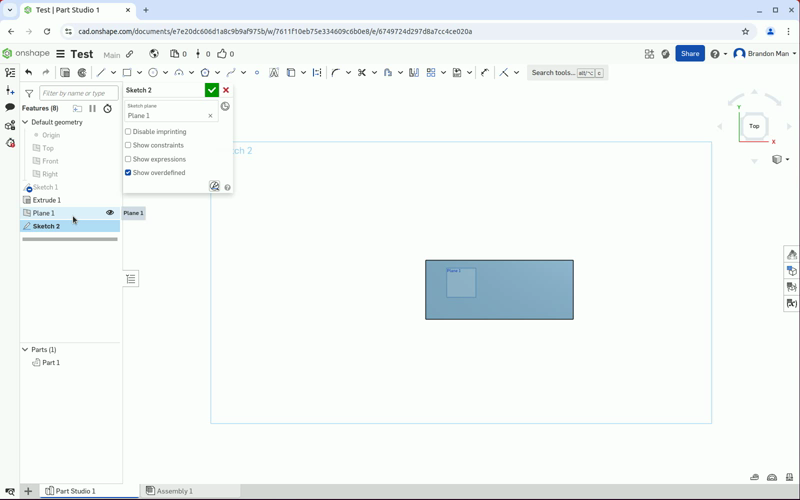
mouse_move(73, 352)
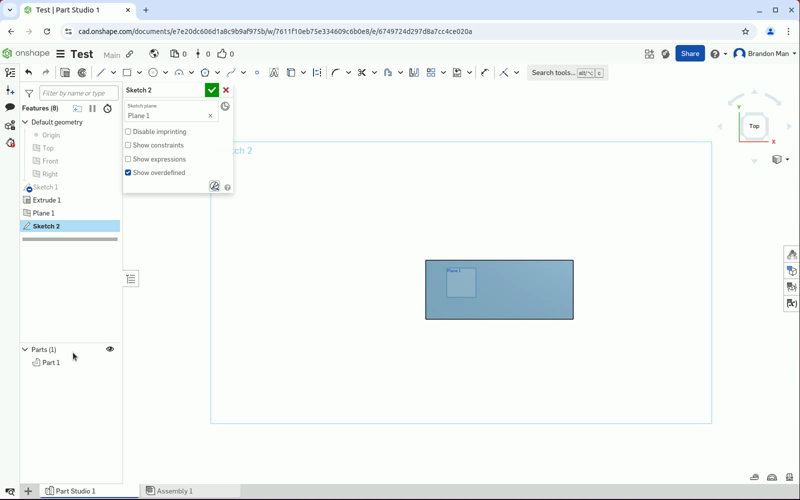
key(y)
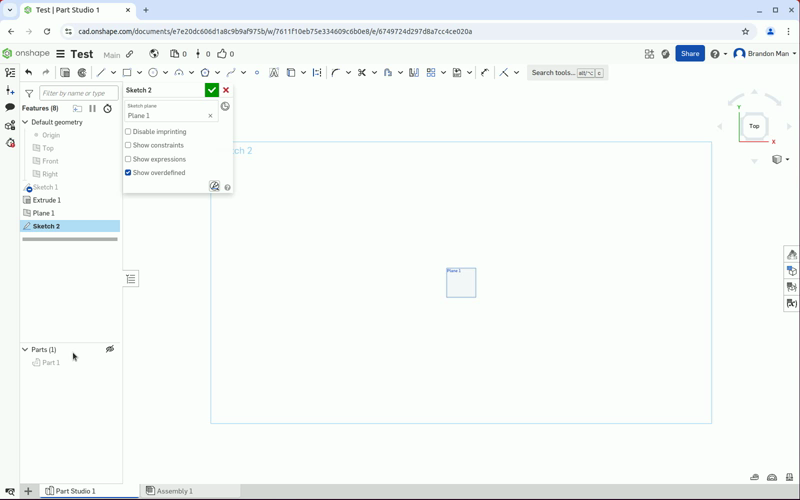
key(l)
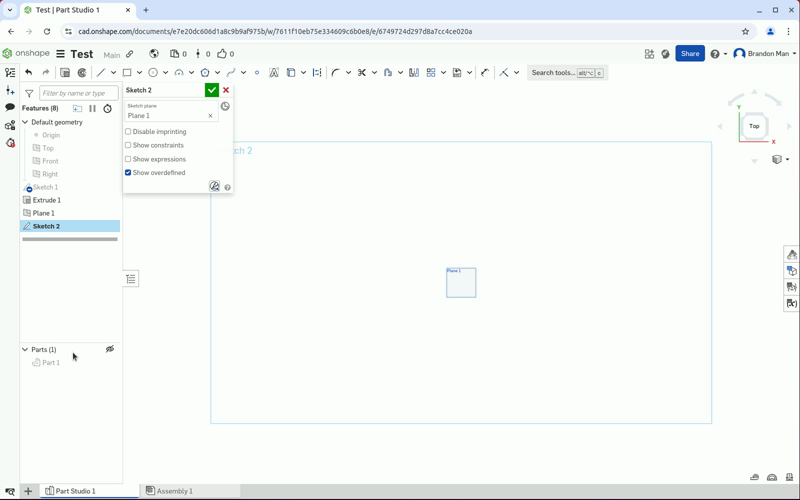
key_down(shift)
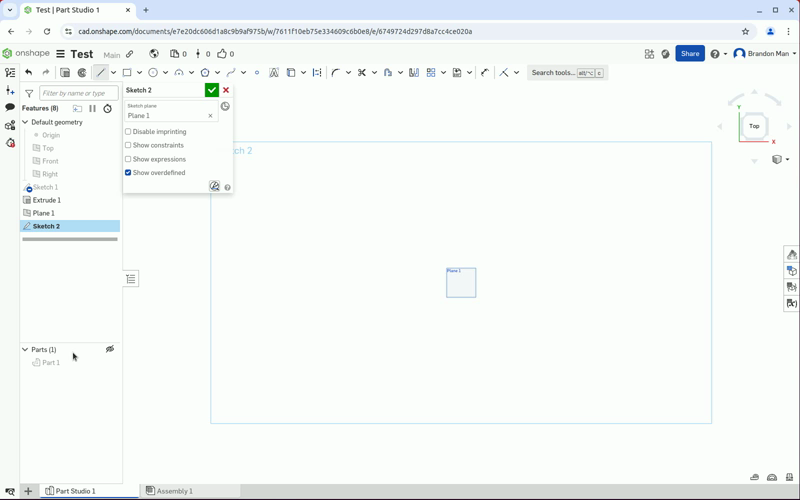
mouse_move(426, 281)
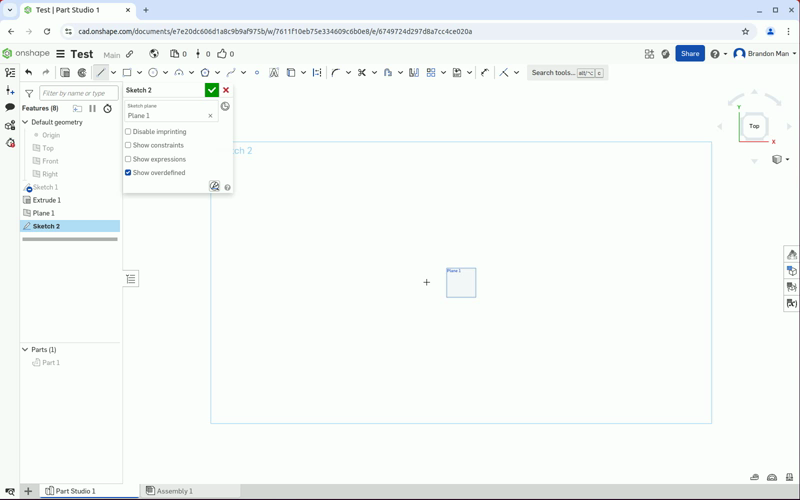
click(426, 281)
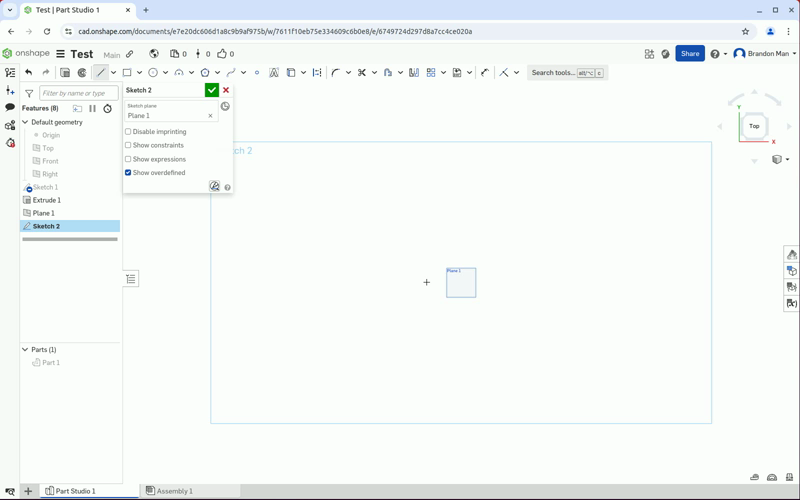
key_up(shift)
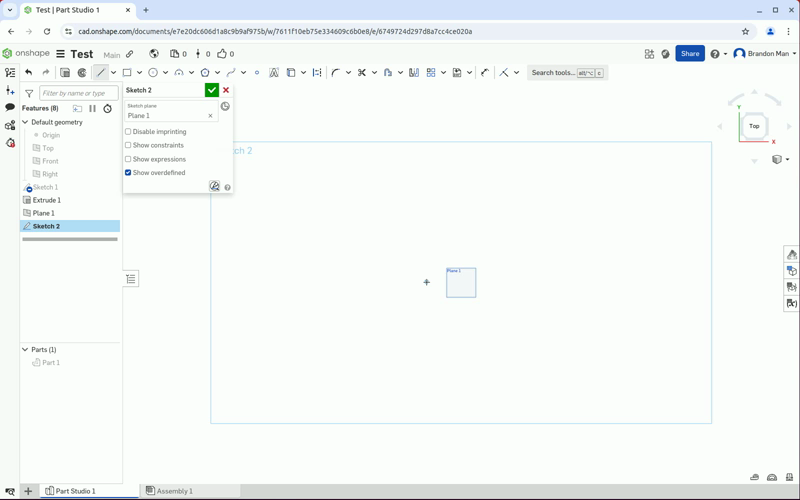
key_down(shift)
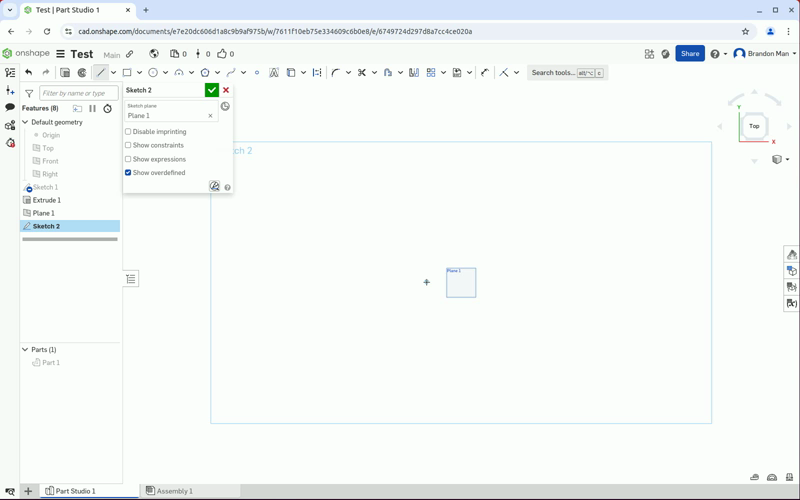
mouse_move(456, 281)
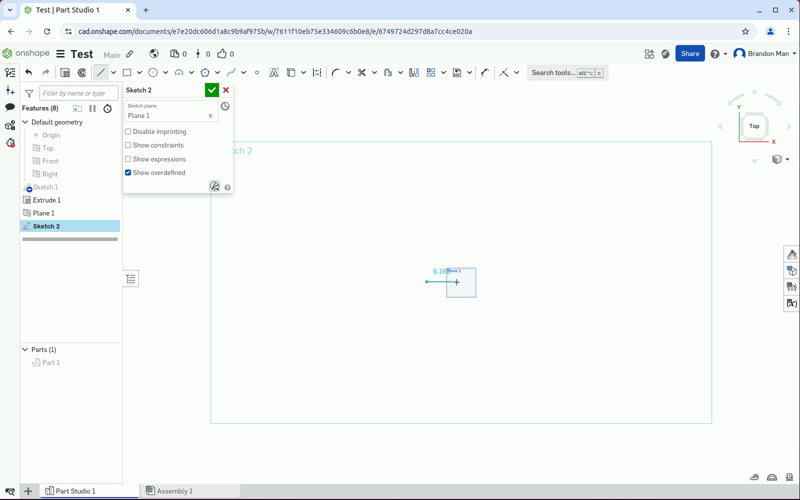
mouse_move(444, 281)
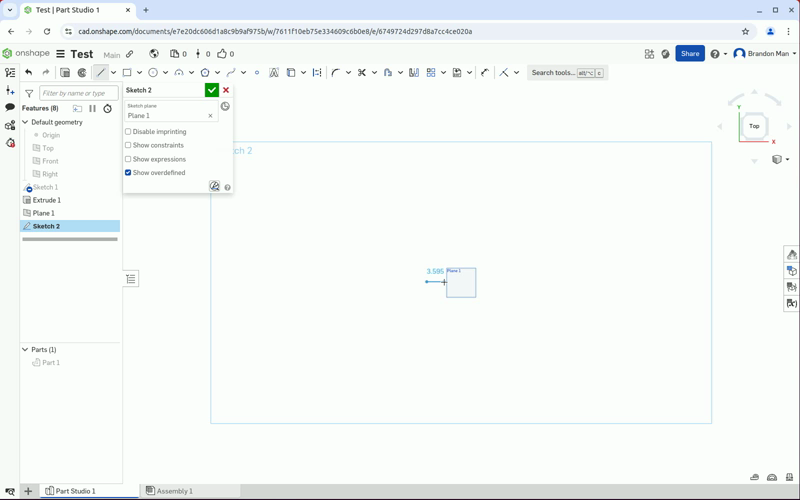
click(444, 281)
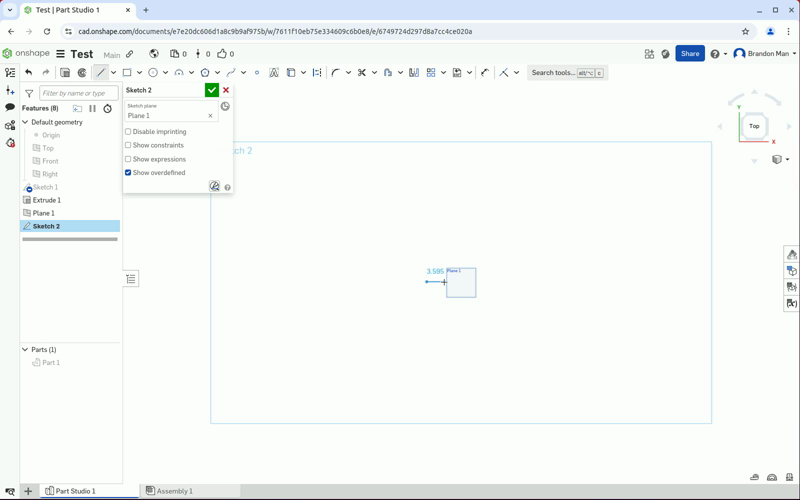
key_up(shift)
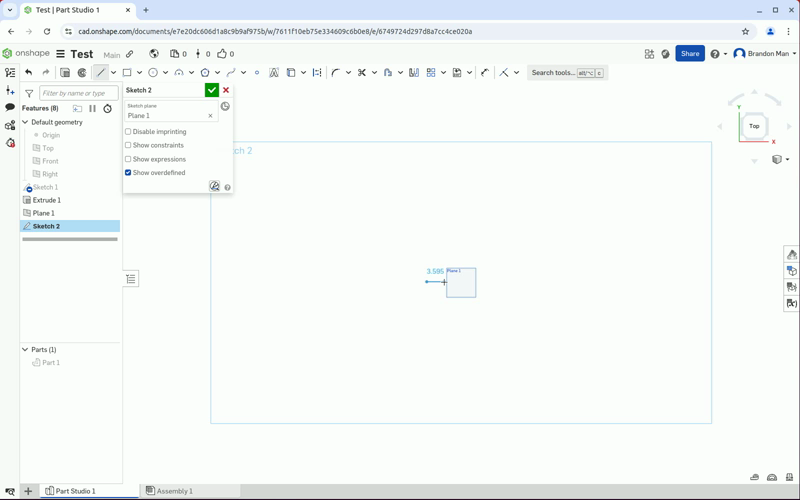
key_down(shift)
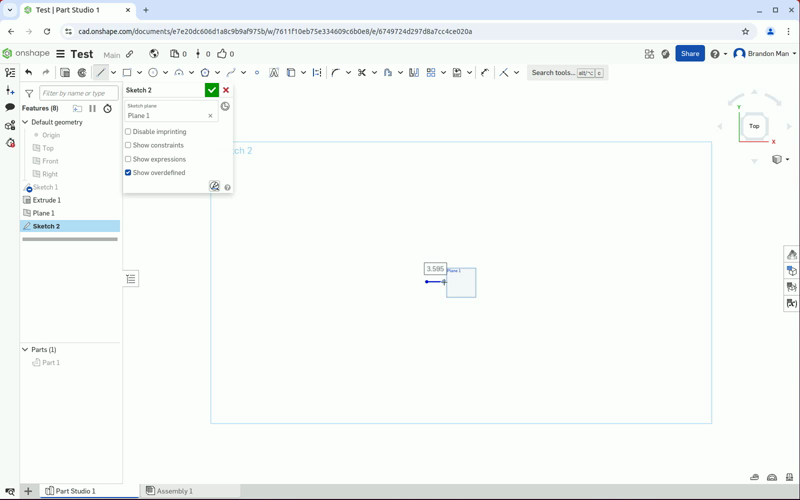
mouse_move(474, 281)
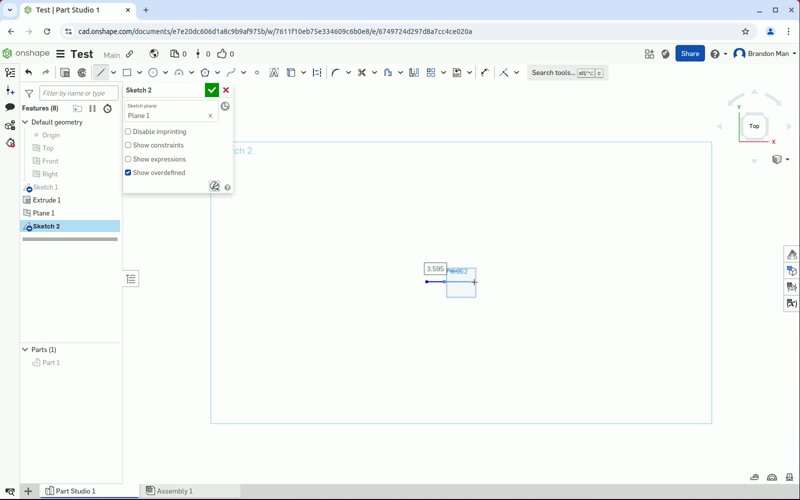
mouse_move(444, 274)
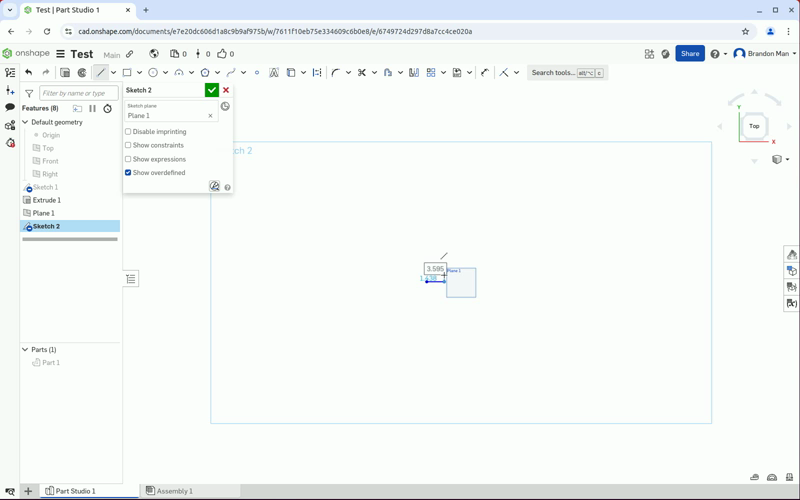
scroll(6)
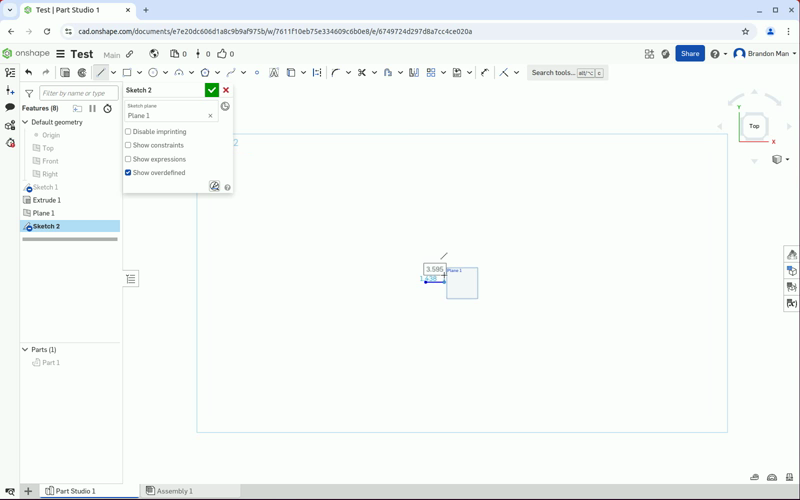
scroll(6)
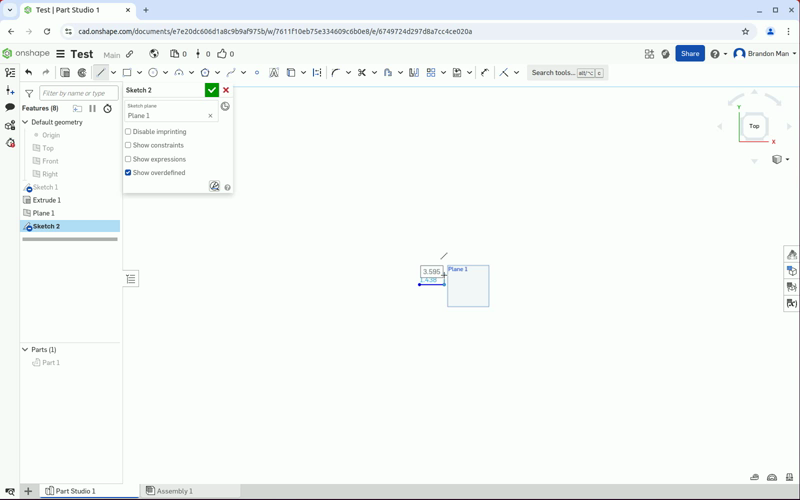
scroll(6)
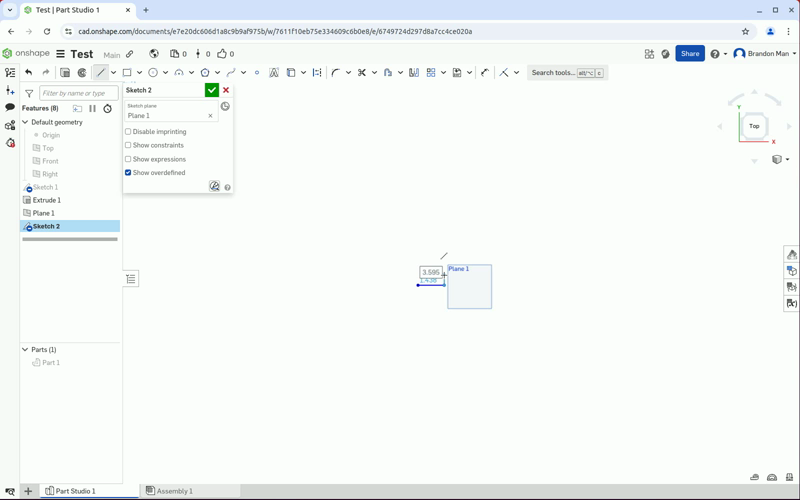
scroll(6)
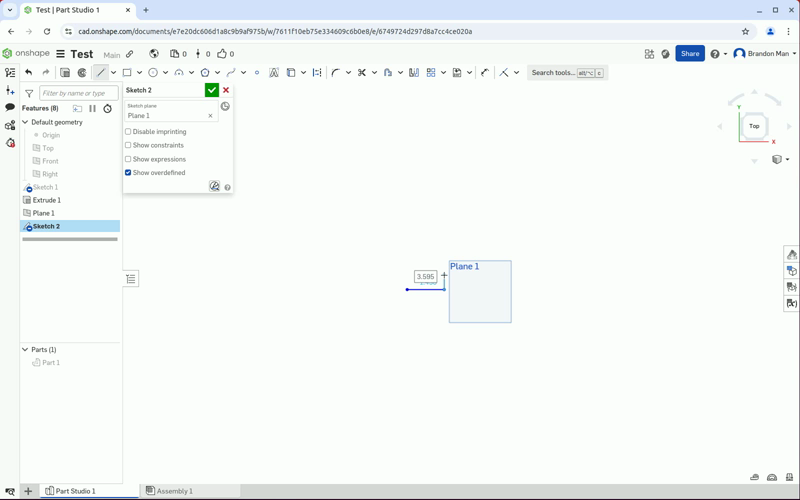
scroll(6)
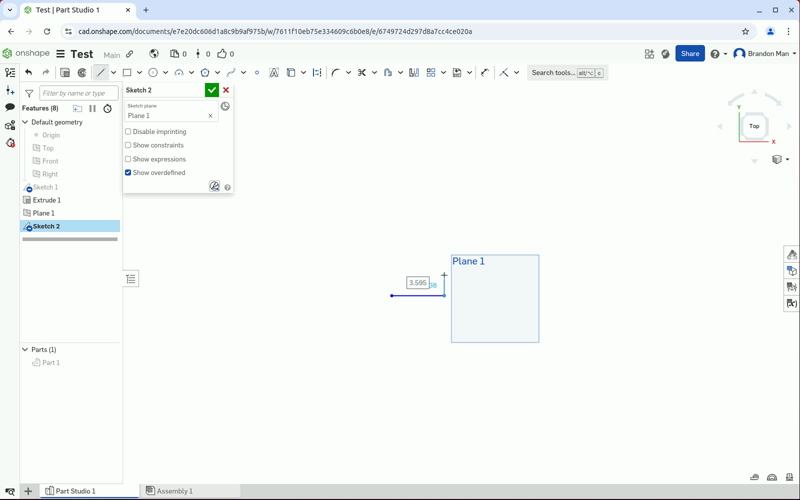
scroll(6)
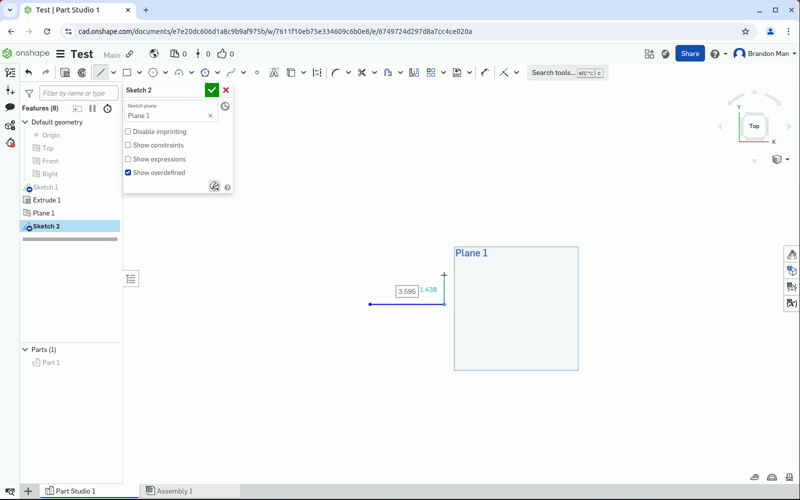
scroll(6)
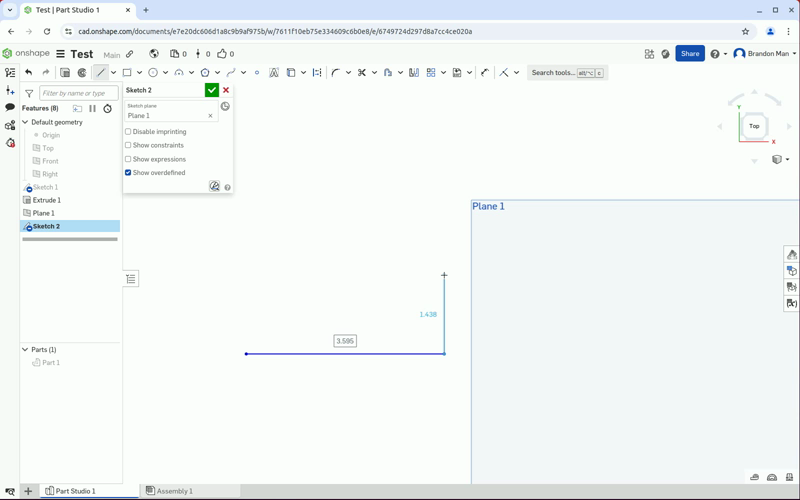
click(444, 274)
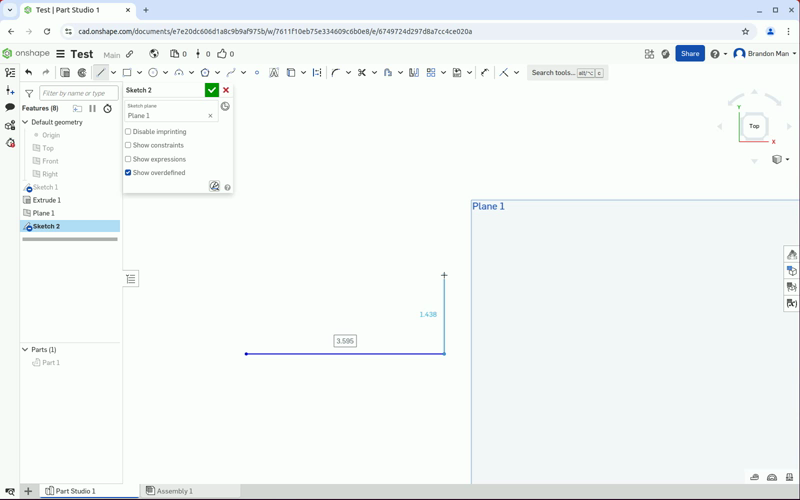
scroll(-6)
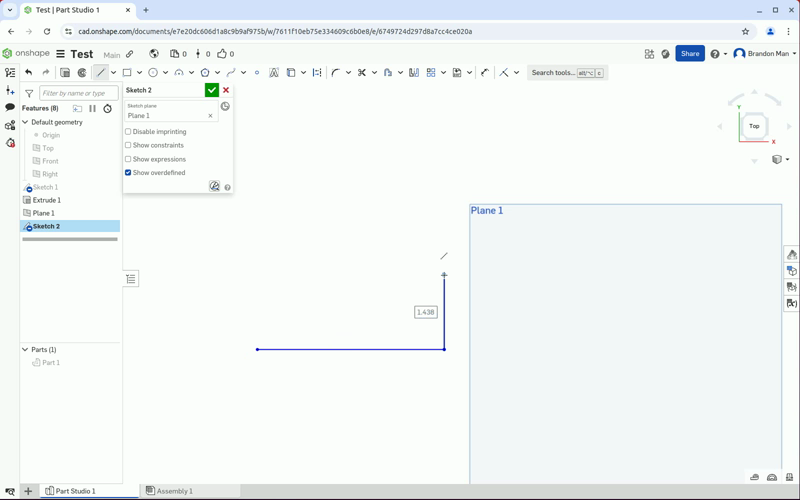
scroll(-6)
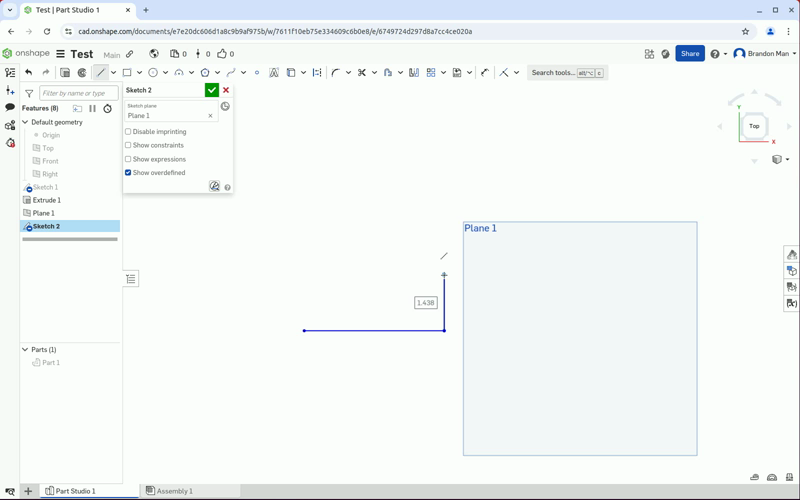
scroll(-6)
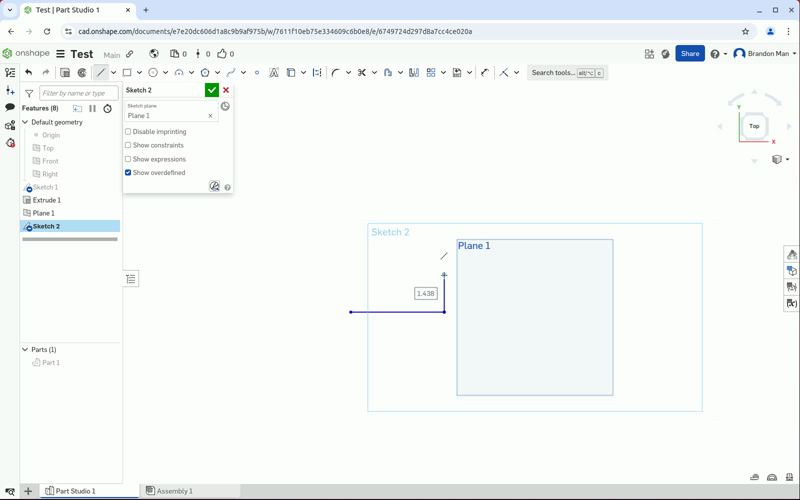
scroll(-6)
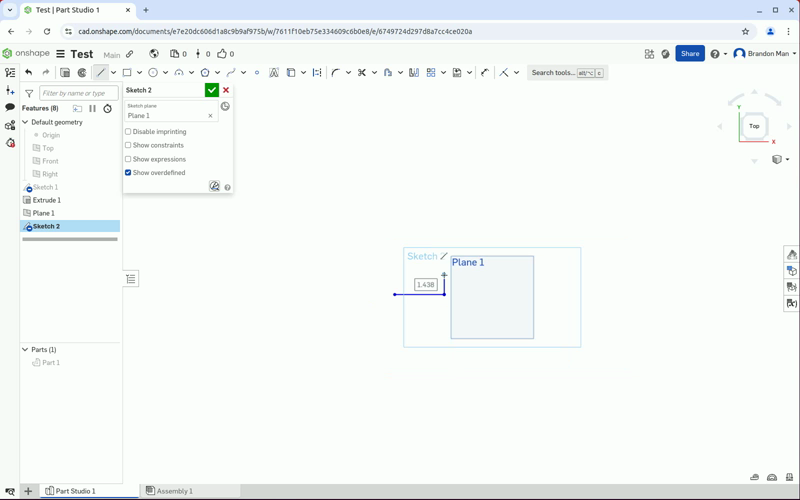
scroll(-6)
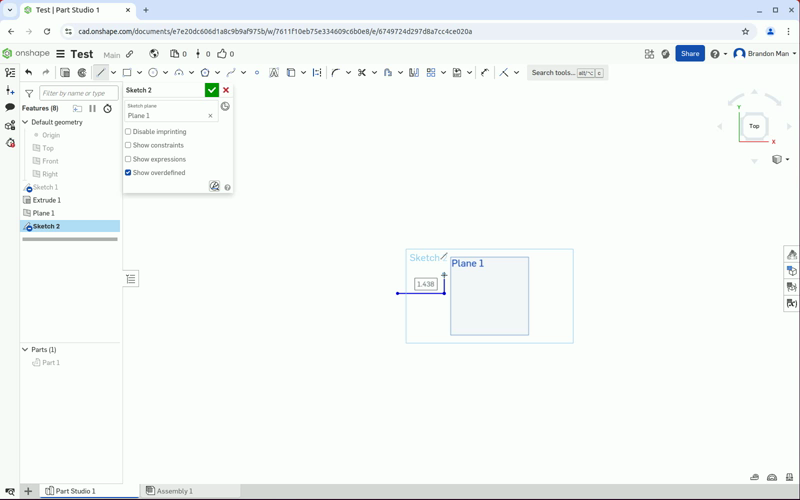
scroll(-6)
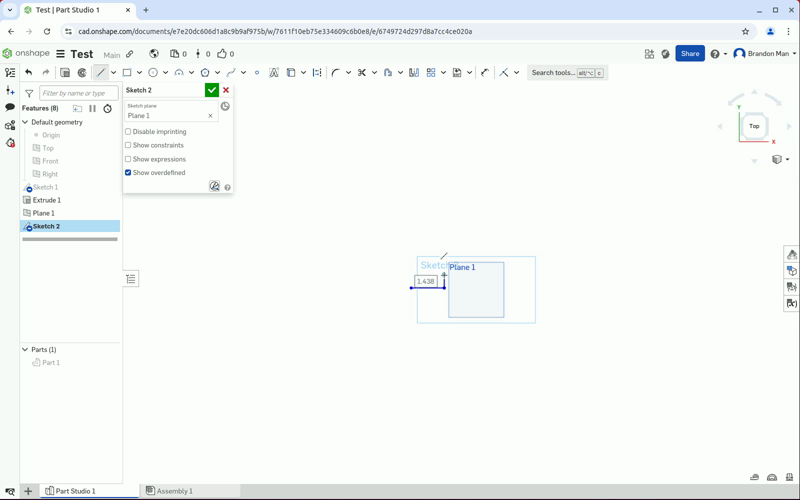
scroll(-6)
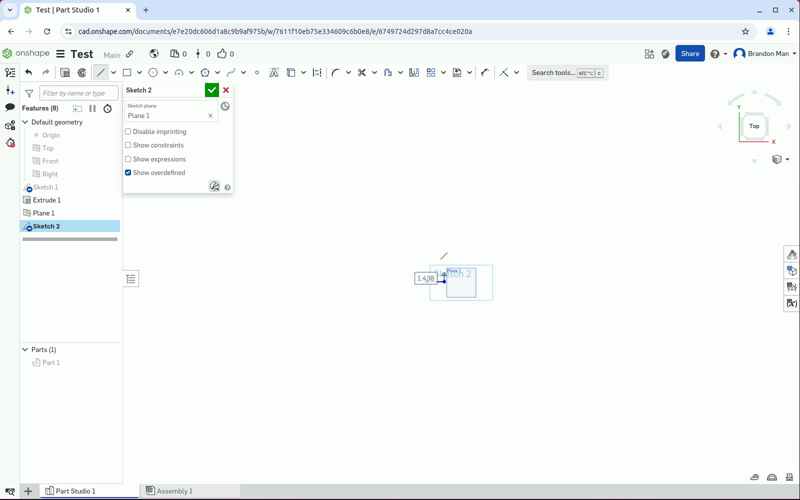
key_up(shift)
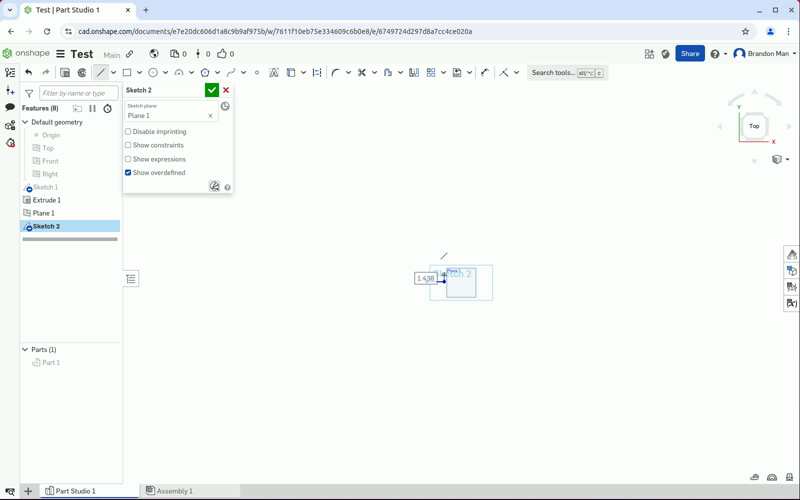
key_down(shift)
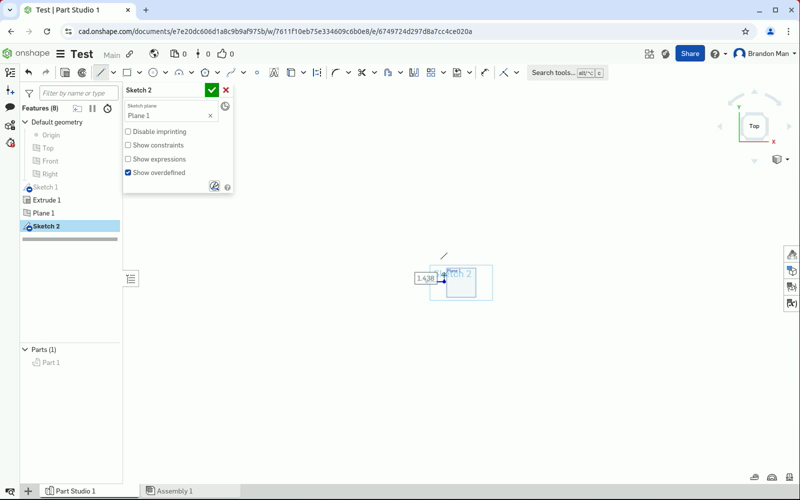
mouse_move(474, 274)
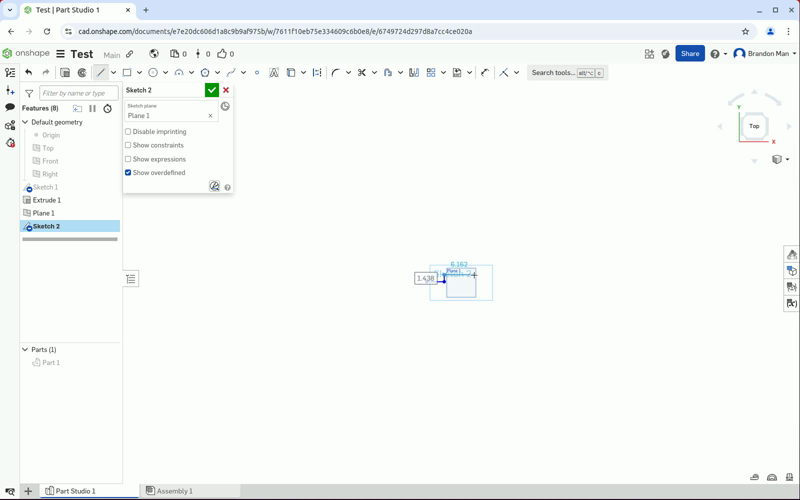
mouse_move(426, 274)
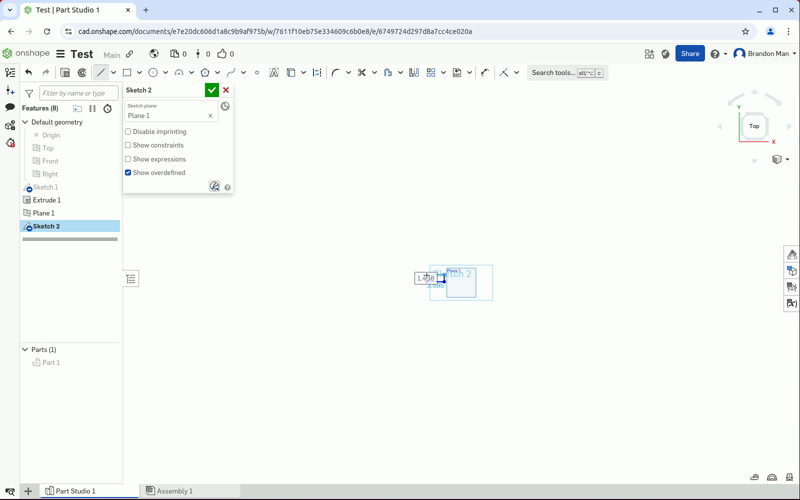
click(426, 274)
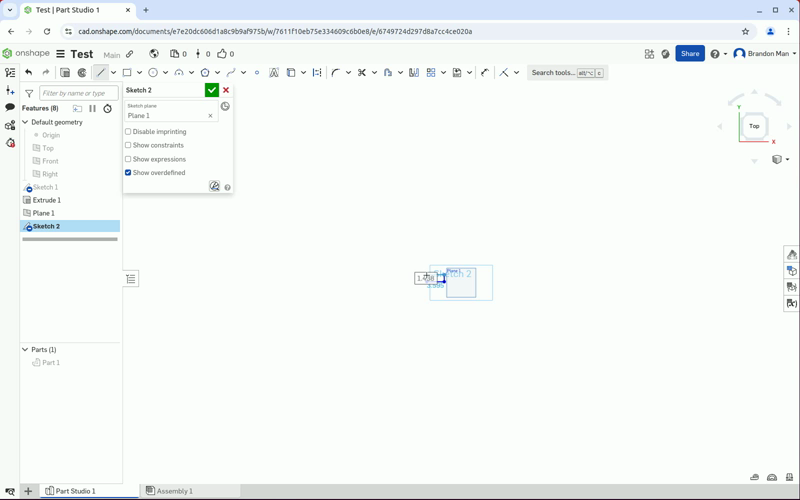
key_up(shift)
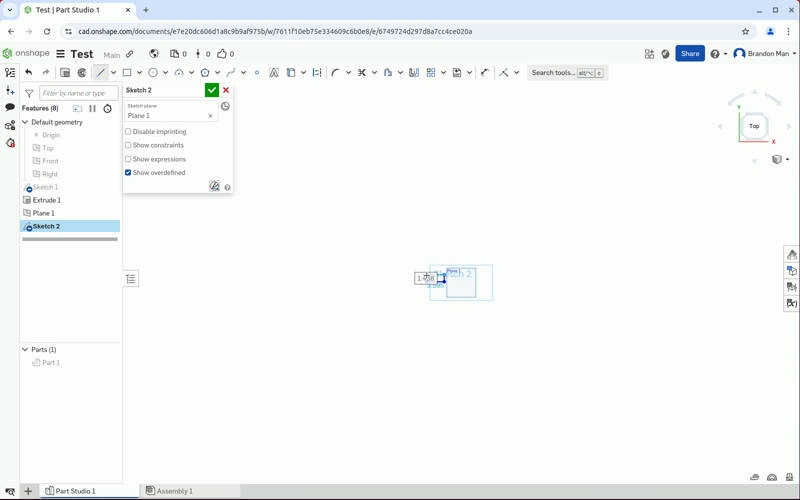
mouse_move(456, 274)
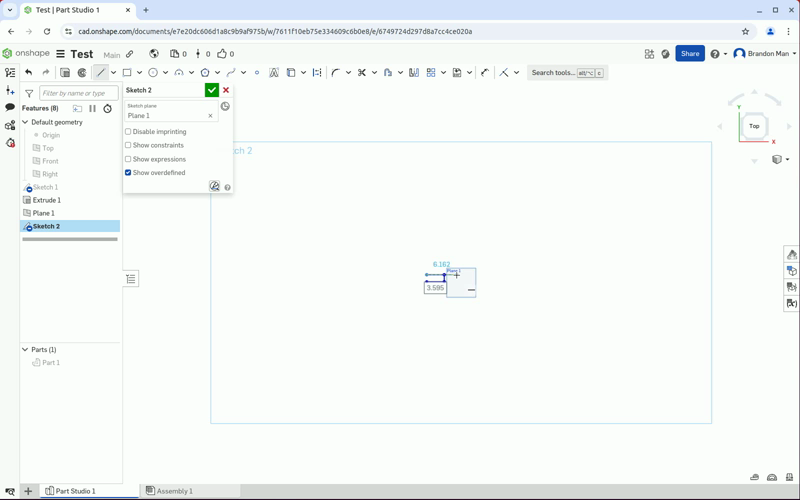
key_down(shift)
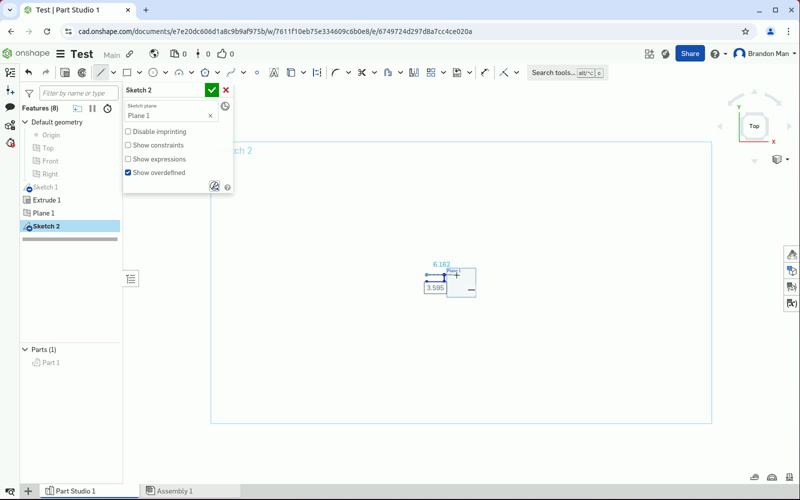
mouse_move(426, 281)
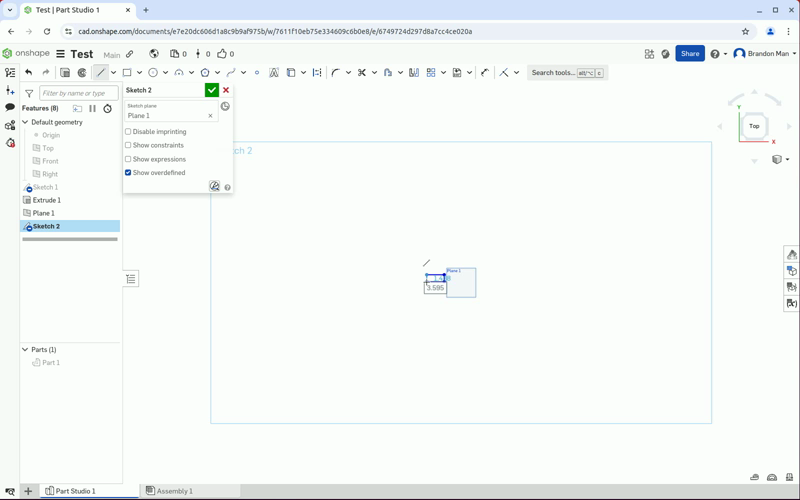
scroll(6)
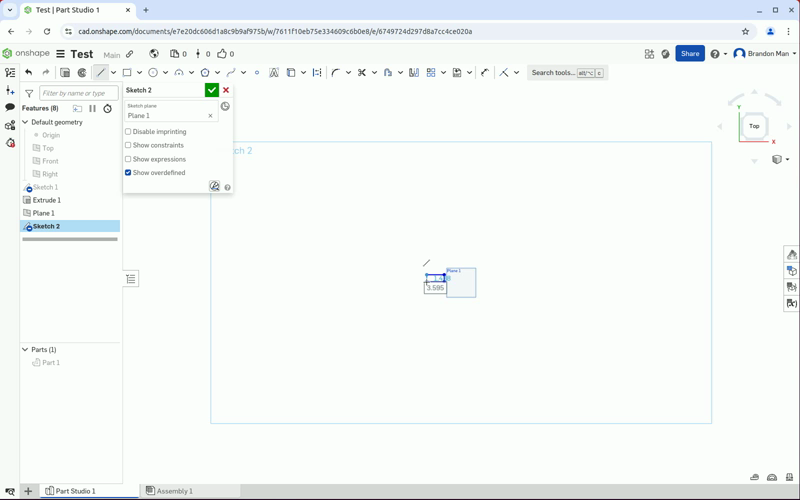
scroll(6)
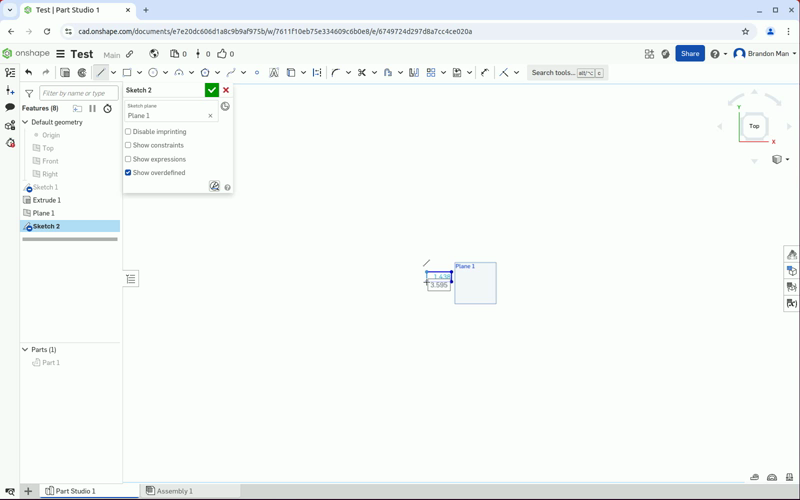
scroll(6)
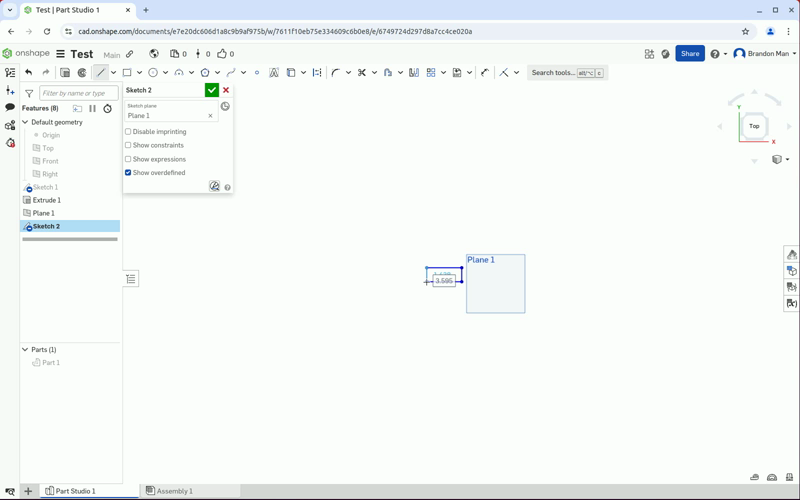
scroll(6)
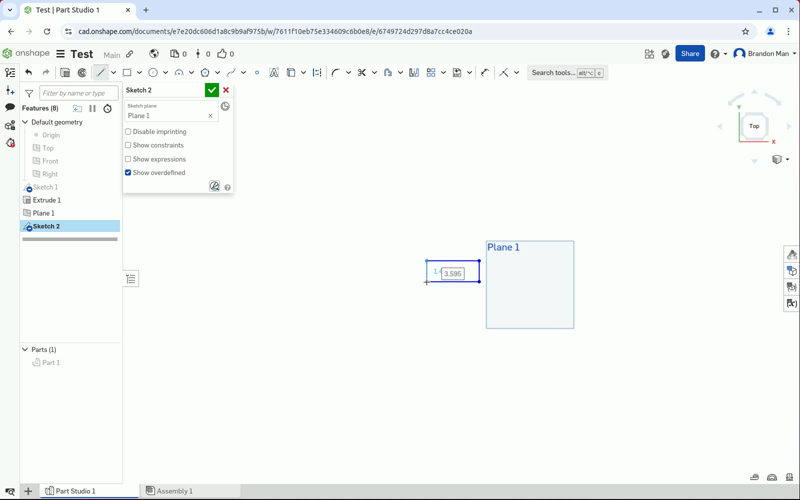
scroll(6)
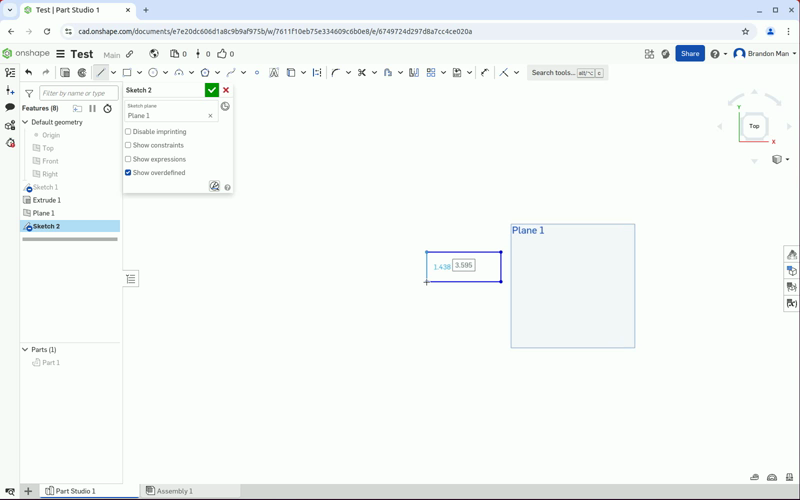
scroll(6)
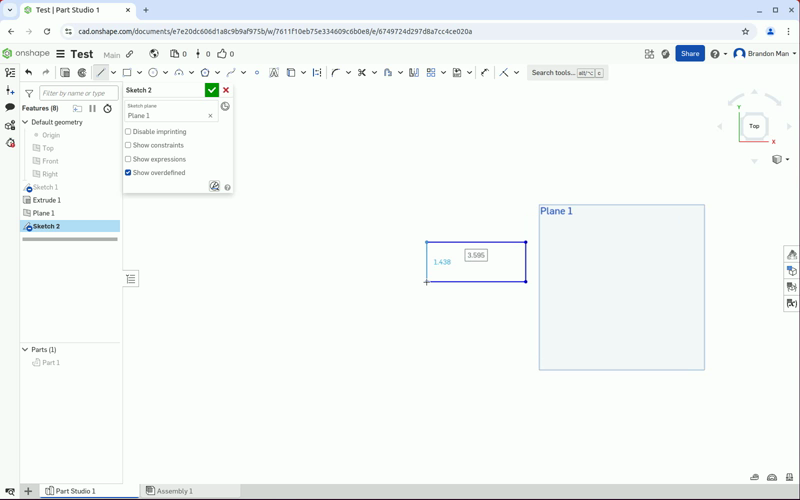
scroll(6)
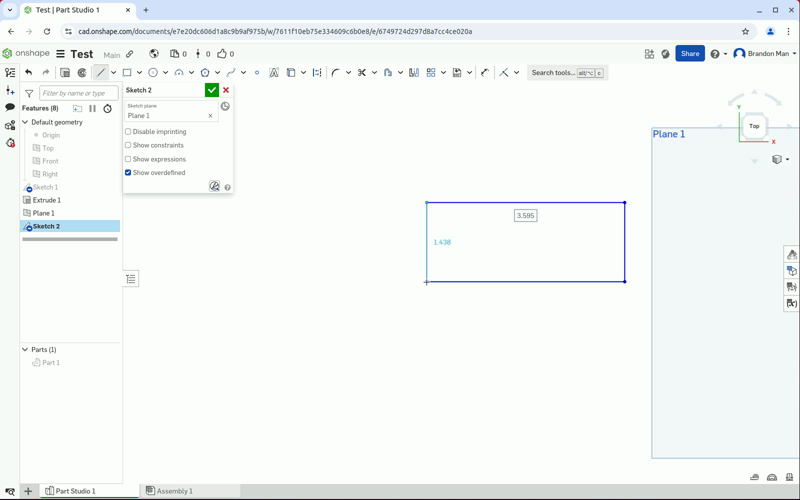
key_up(shift)
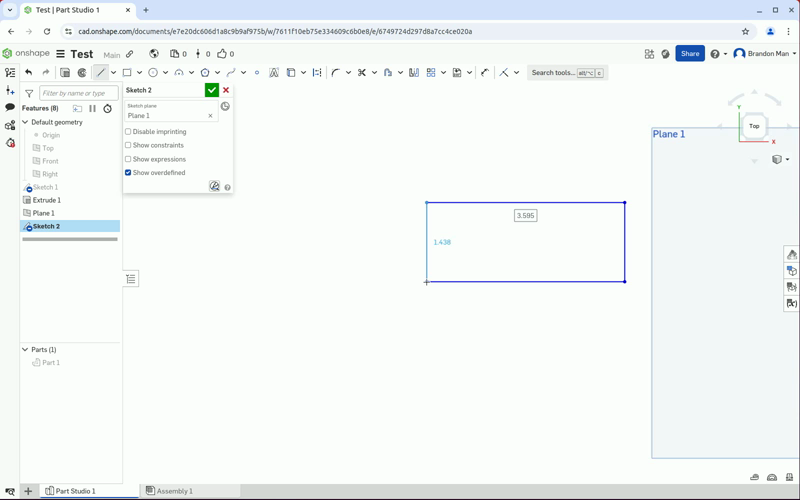
click(426, 281)
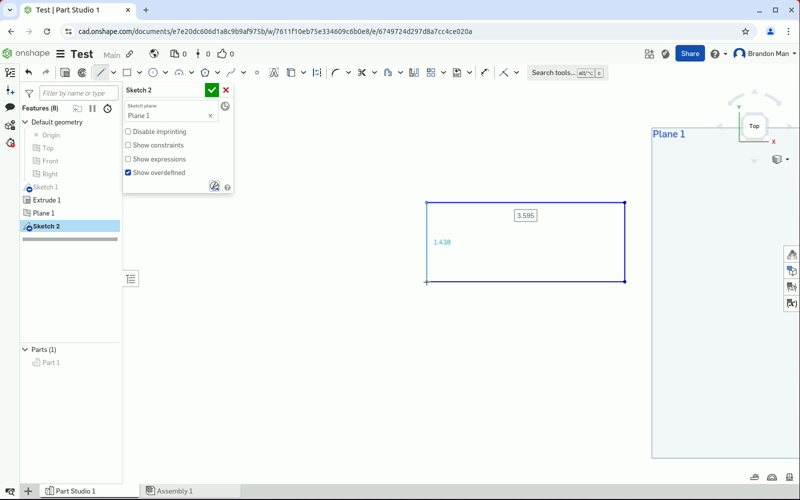
scroll(-6)
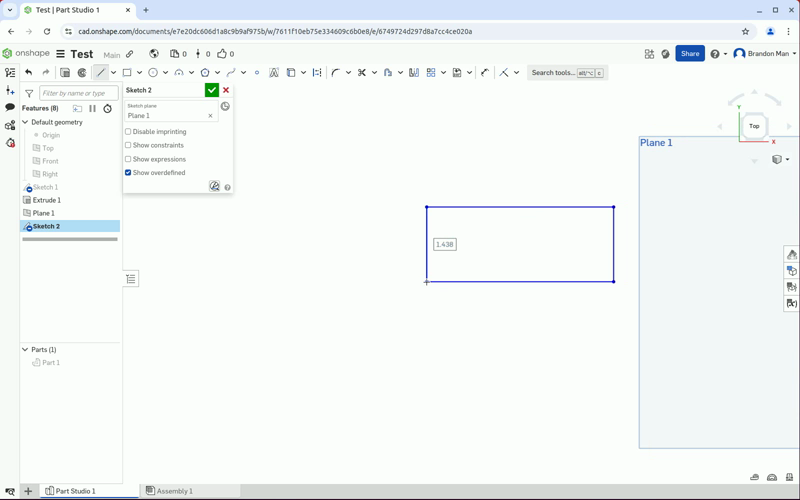
scroll(-6)
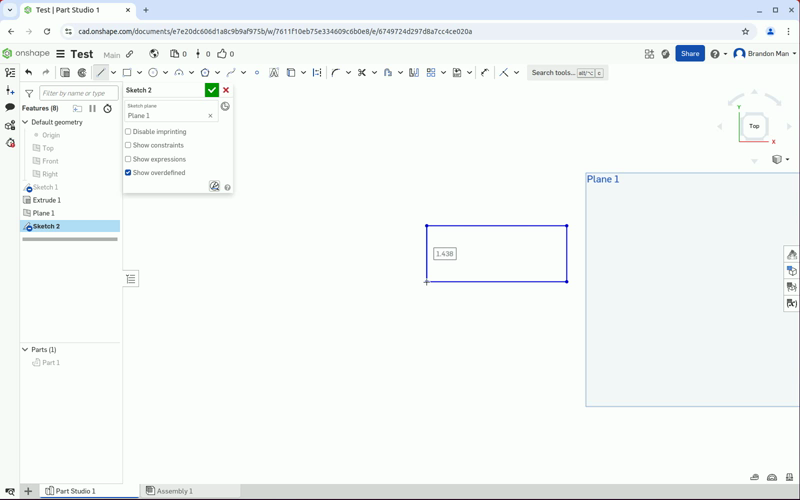
scroll(-6)
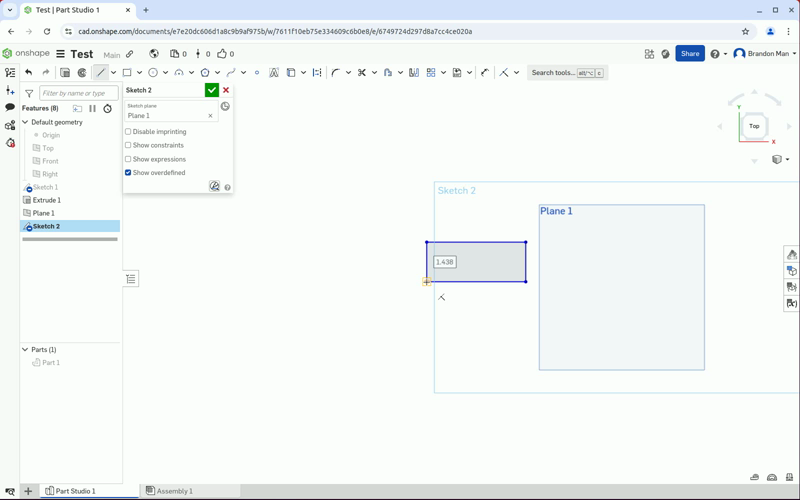
scroll(-6)
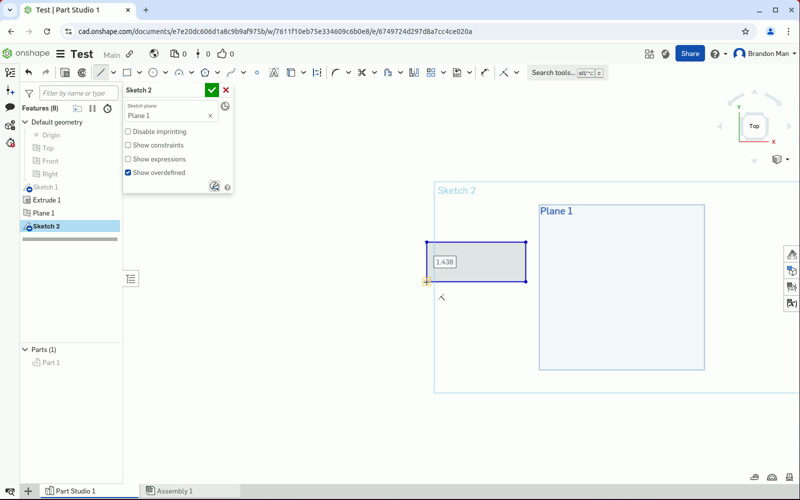
scroll(-6)
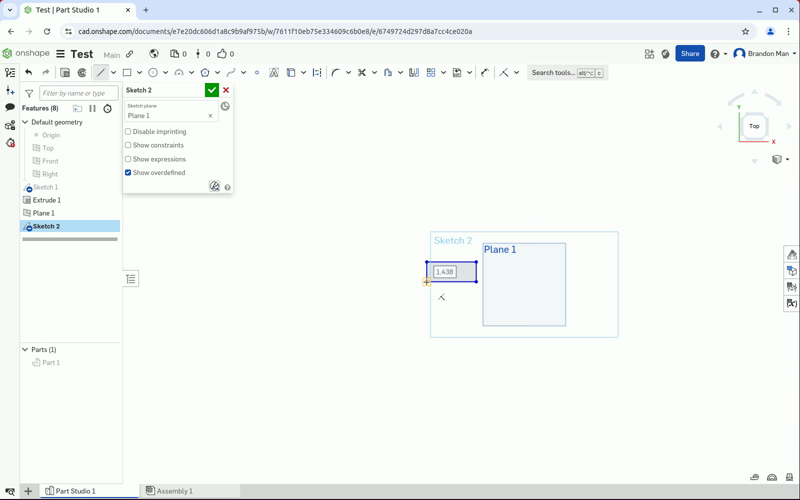
scroll(-6)
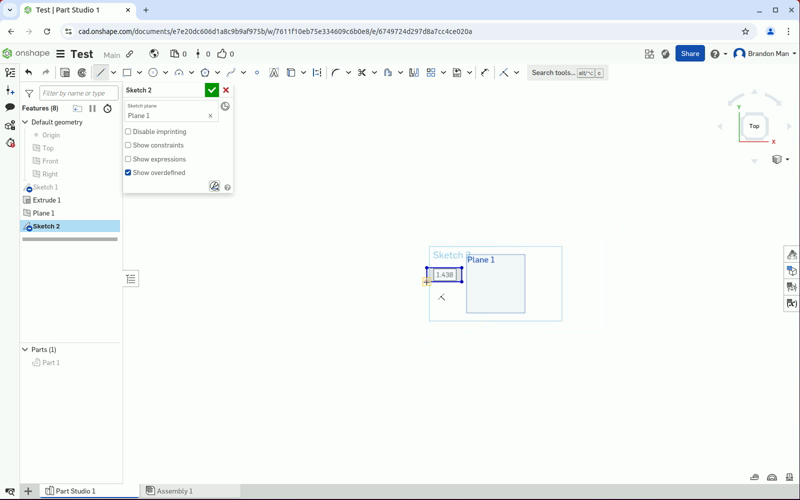
scroll(-6)
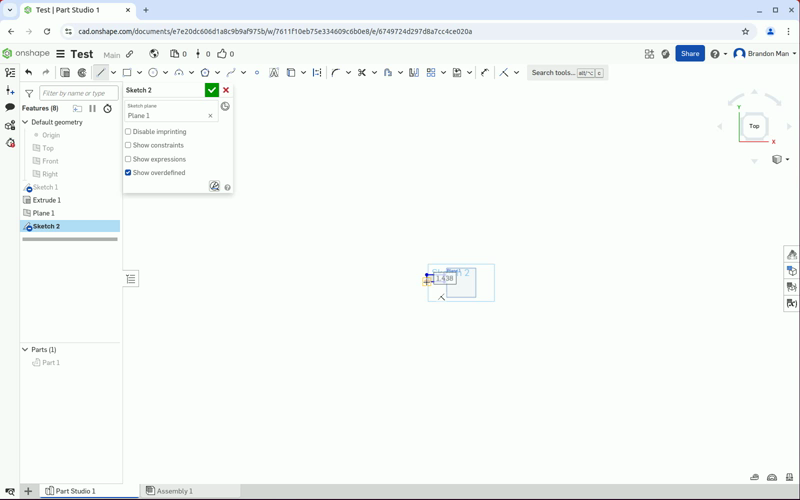
key(esc)
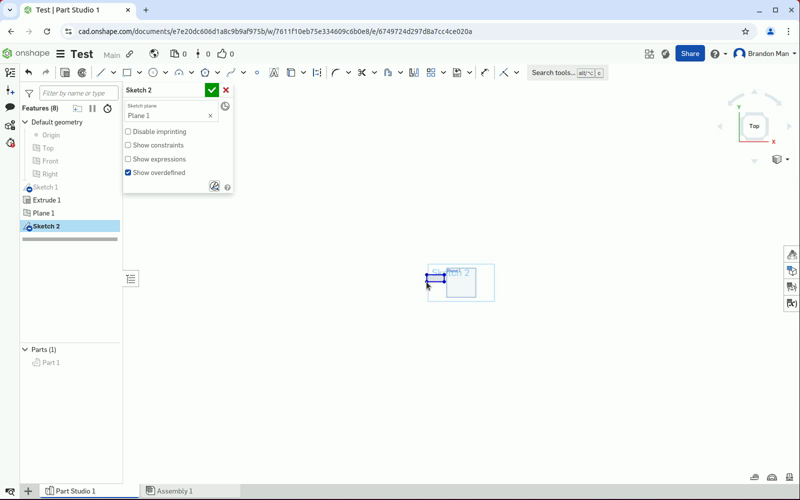
mouse_move(441, 277)
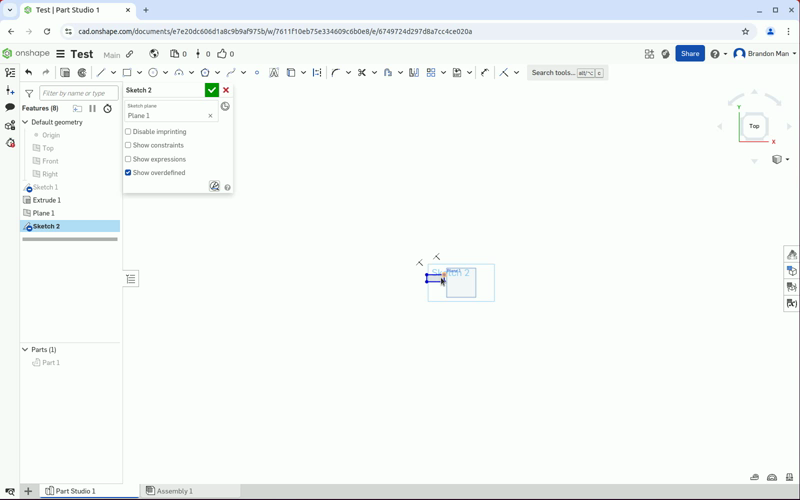
scroll(6)
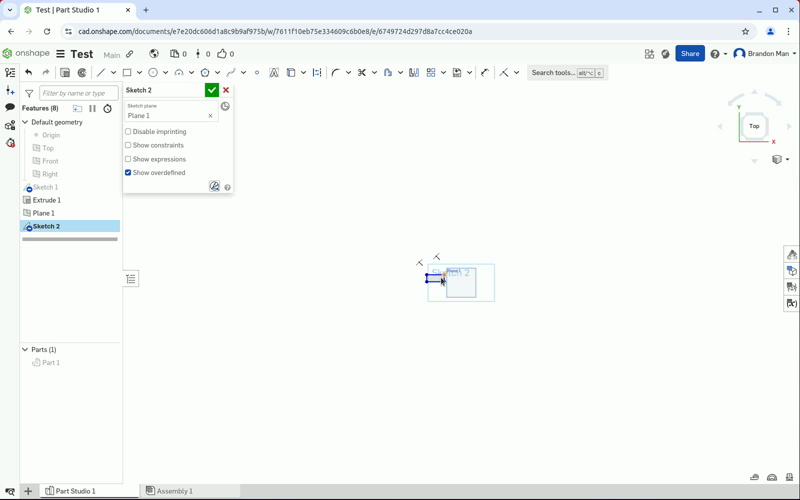
scroll(6)
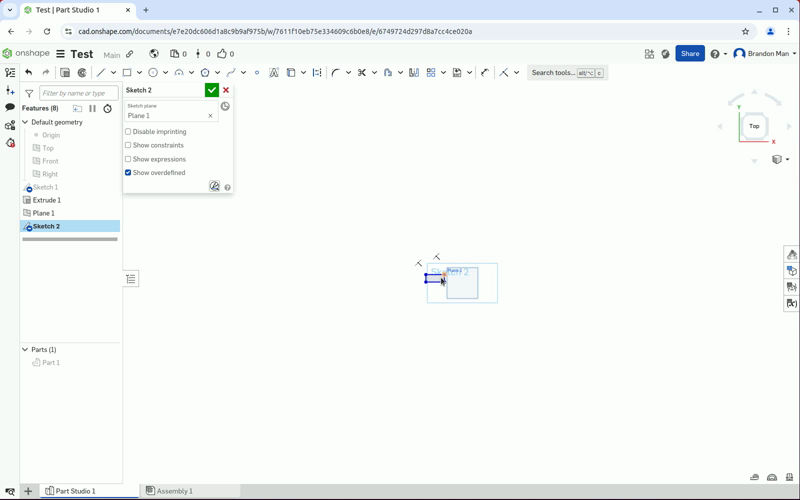
scroll(6)
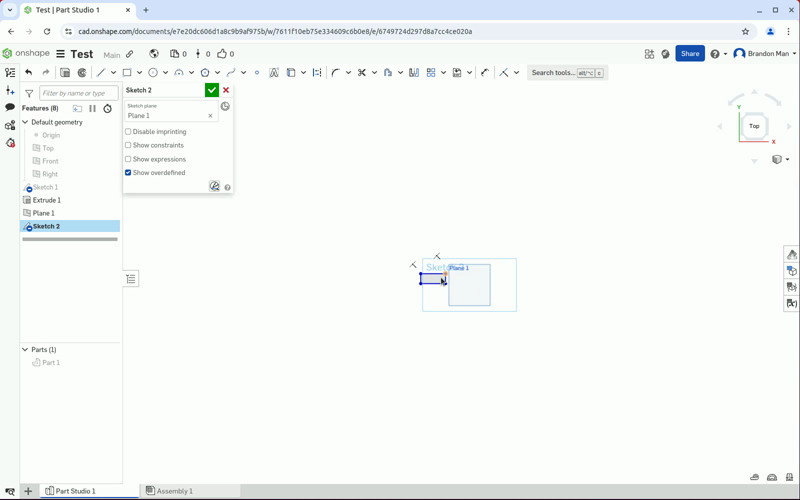
scroll(6)
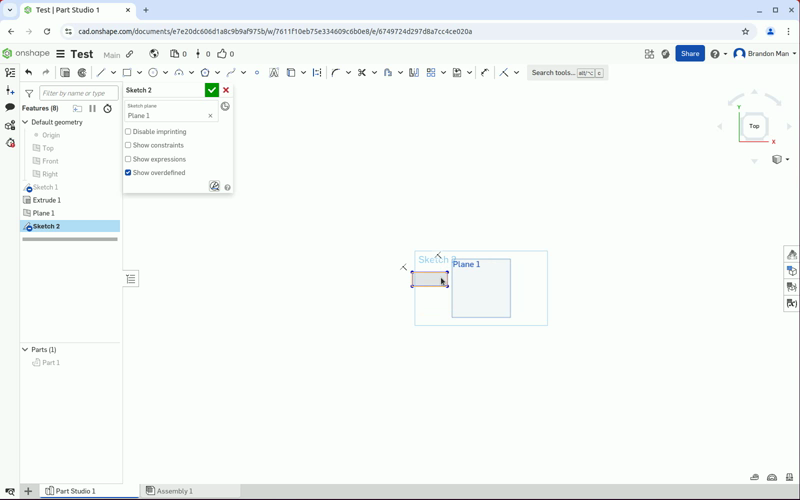
scroll(6)
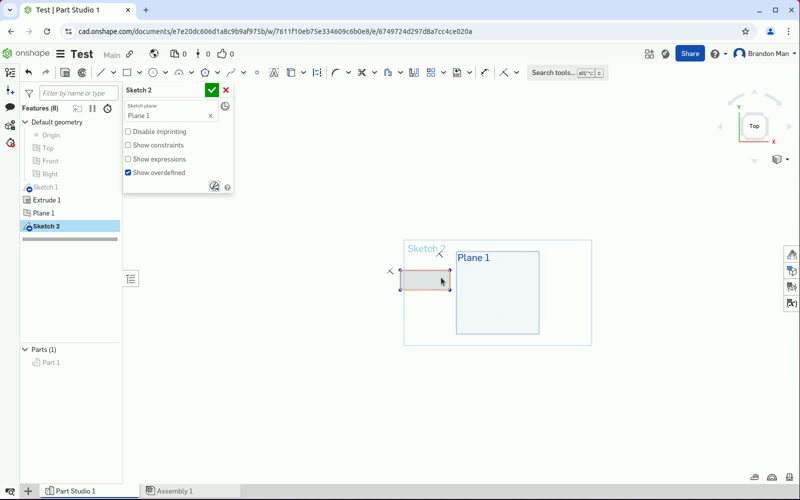
scroll(6)
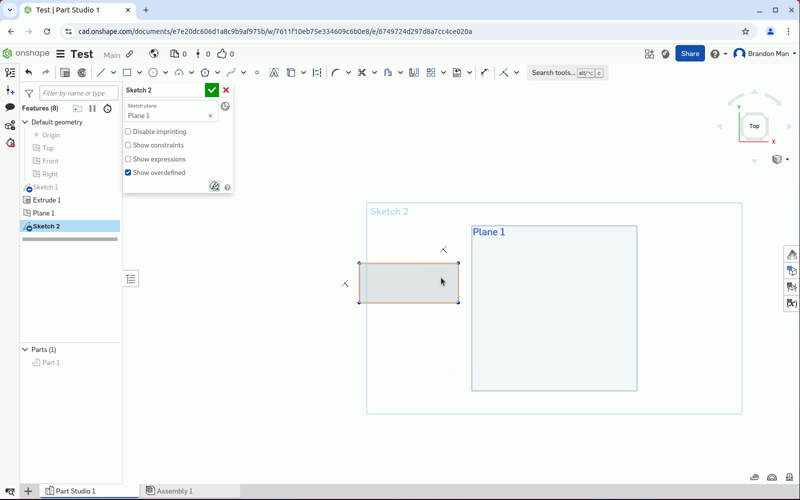
scroll(6)
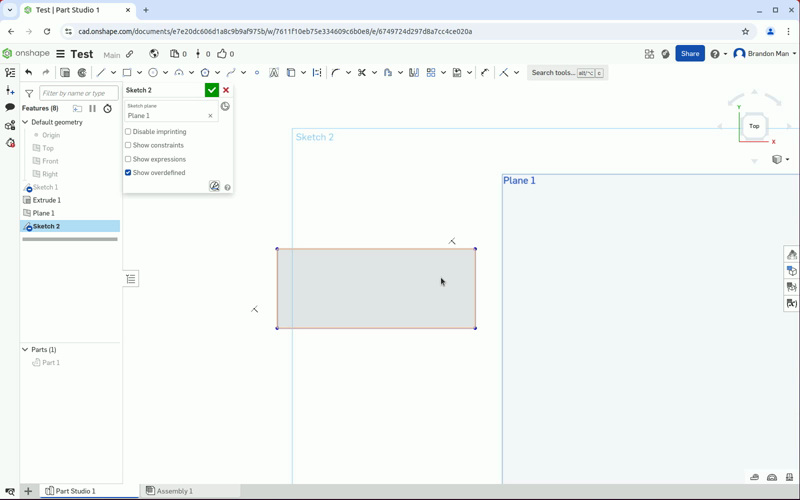
click(441, 277)
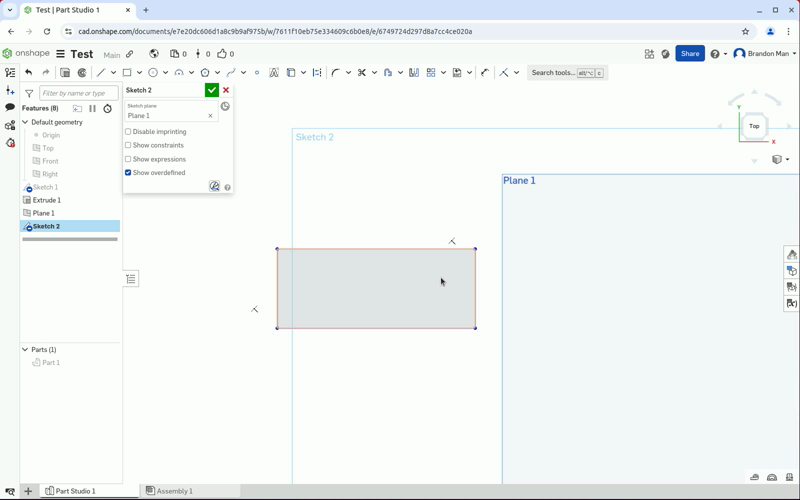
scroll(-6)
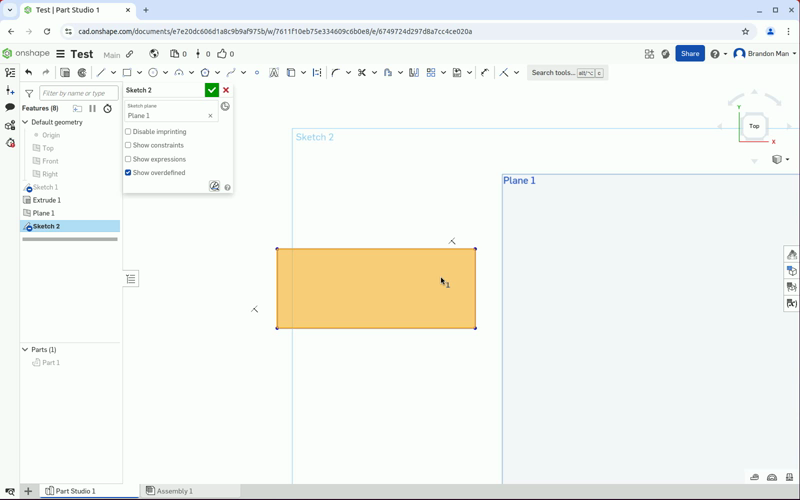
scroll(-6)
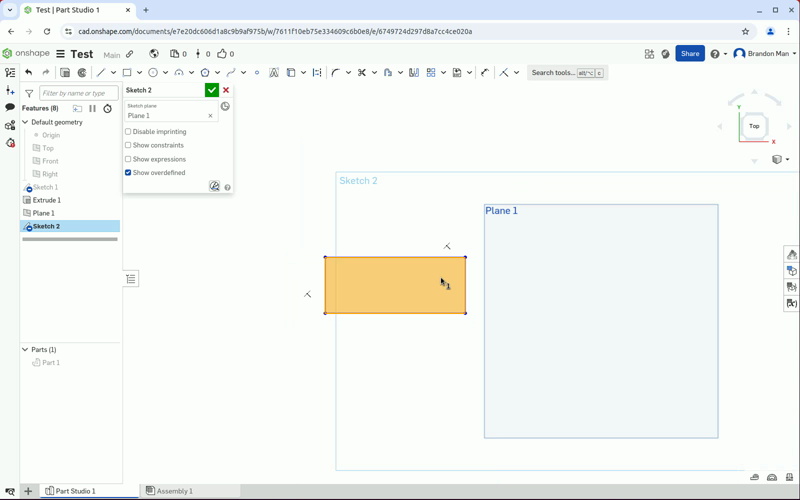
scroll(-6)
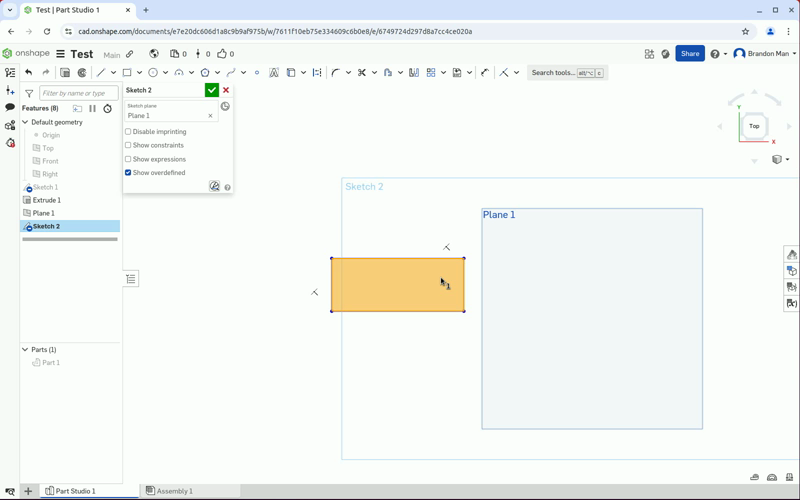
scroll(-6)
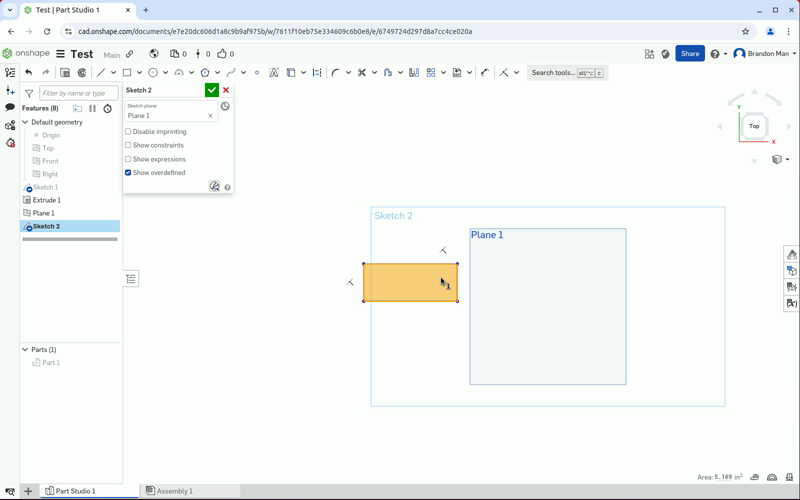
scroll(-6)
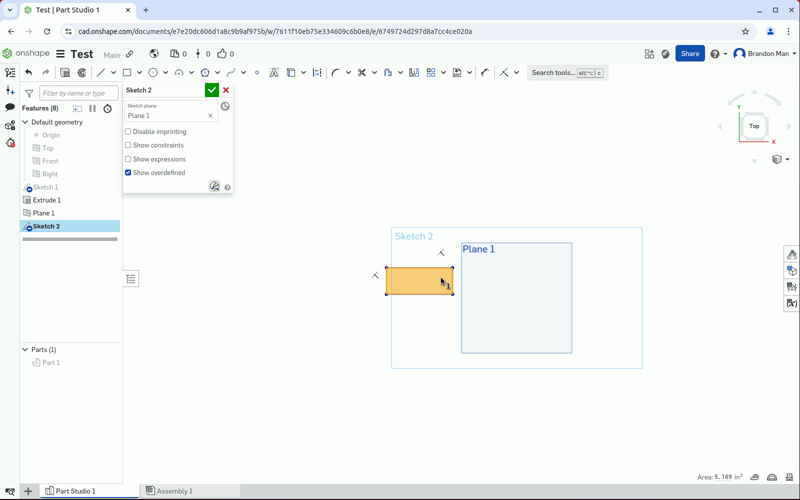
scroll(-6)
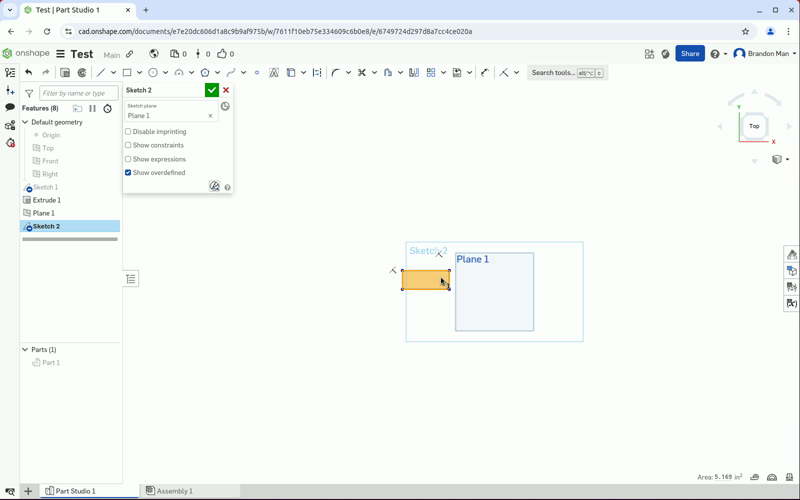
scroll(-6)
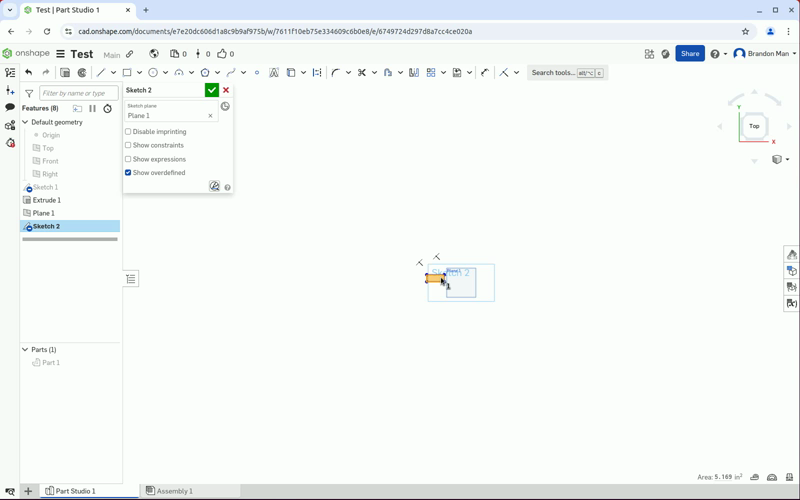
mouse_move(73, 352)
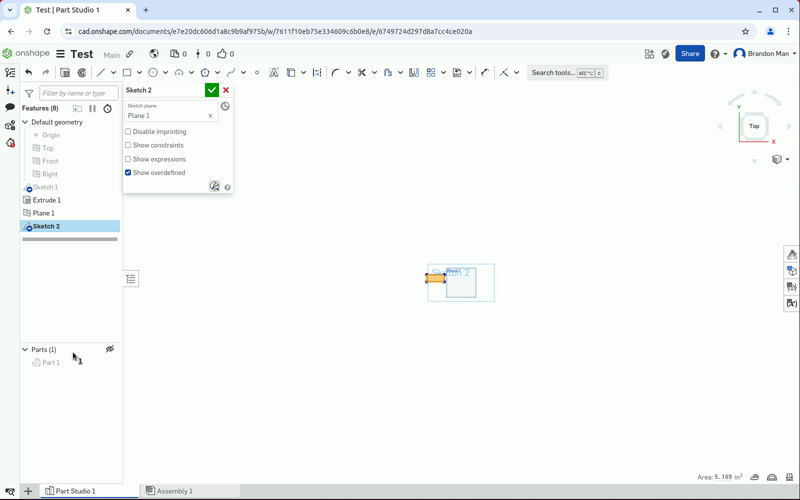
key(shift+y)
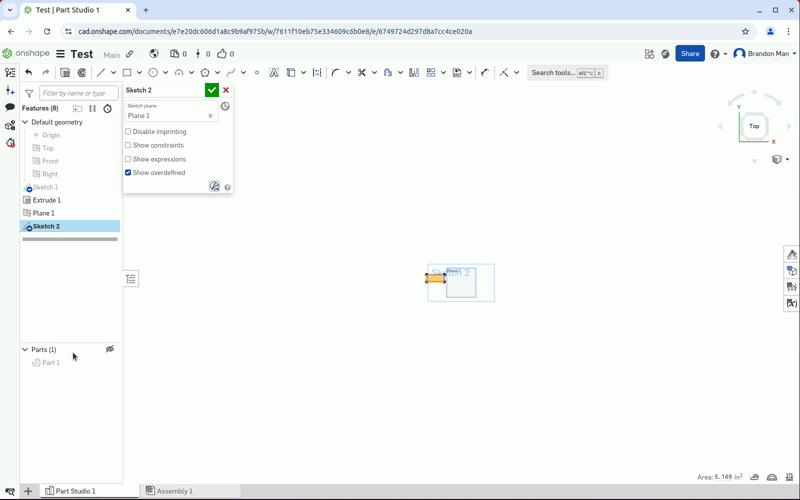
key(shift+e)
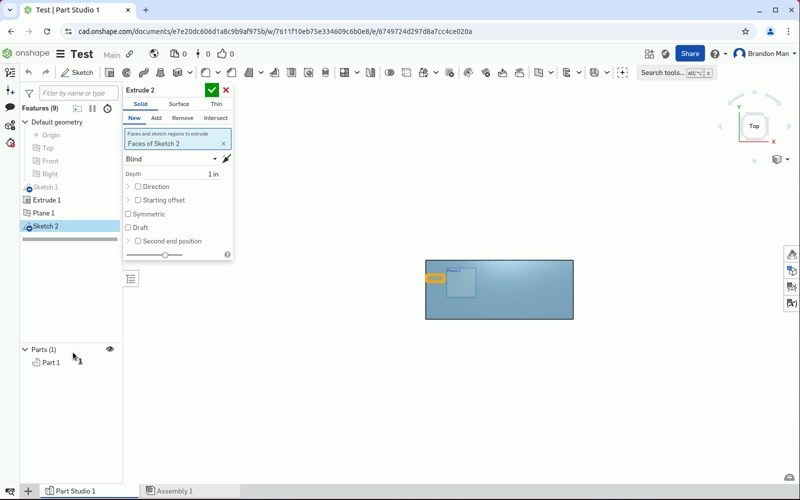
mouse_move(143, 106)
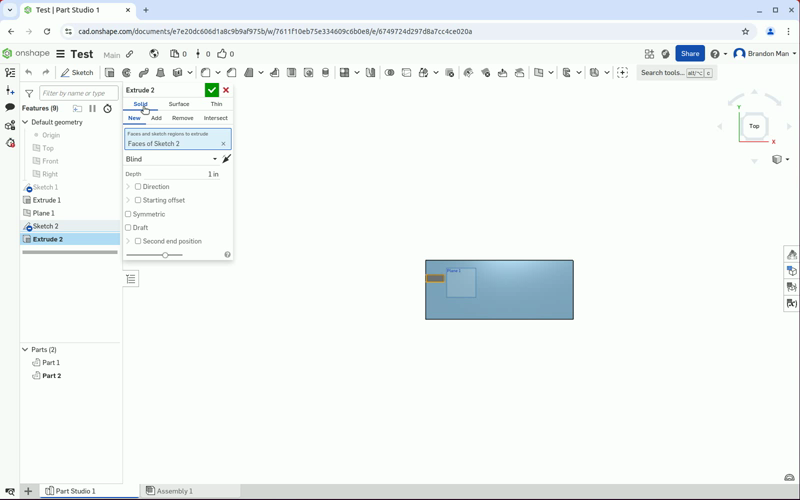
click(143, 106)
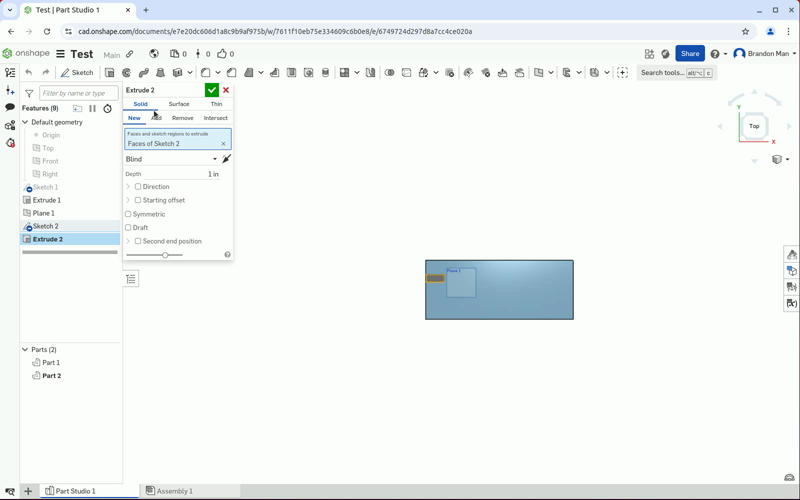
mouse_move(186, 120)
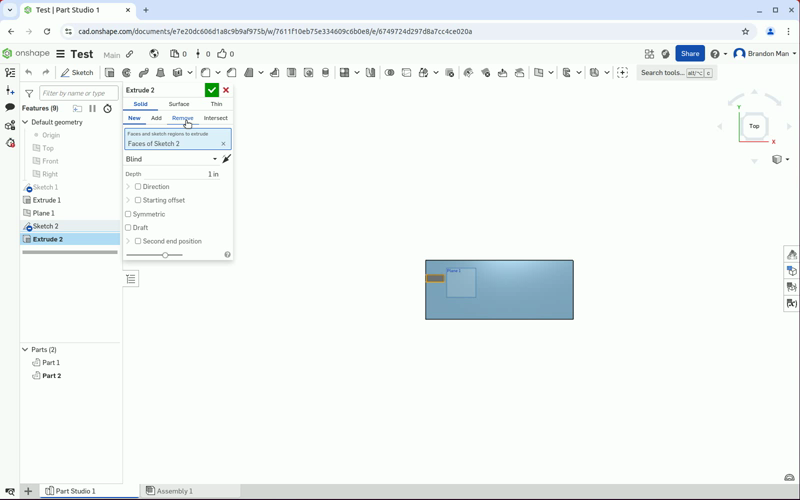
click(186, 120)
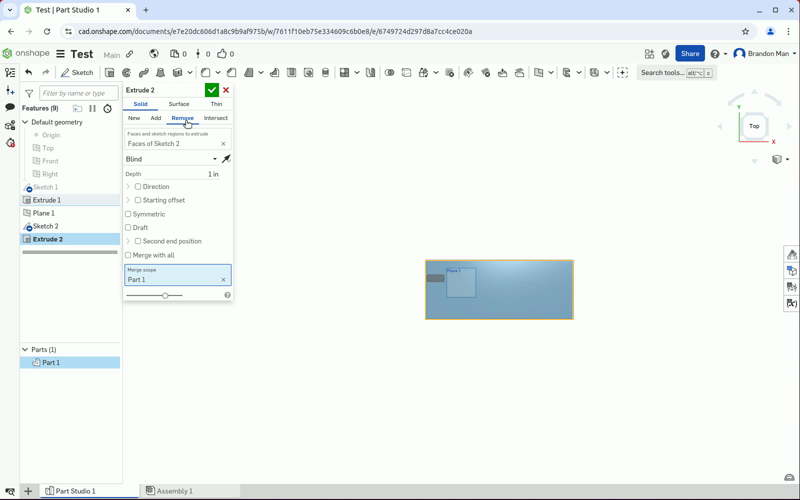
key(tab, 4)
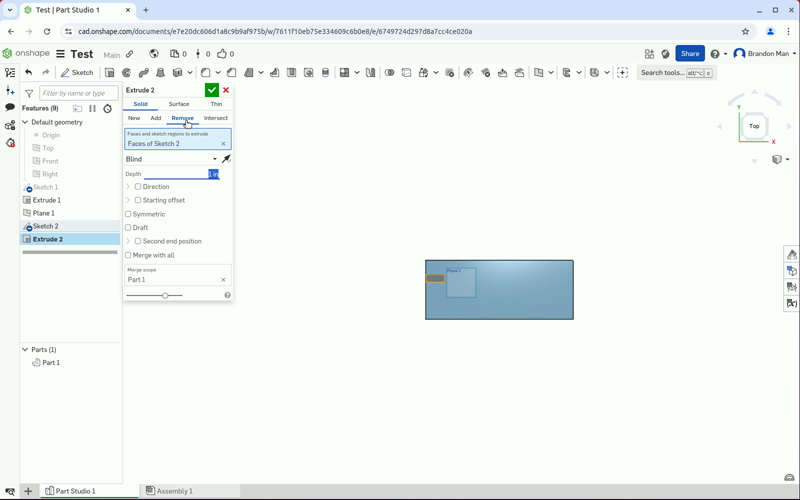
text(0.722)
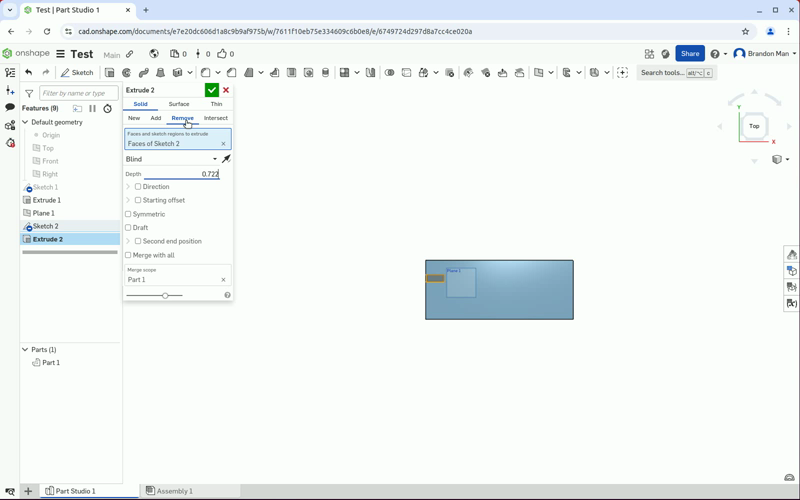
key(tab, 6)
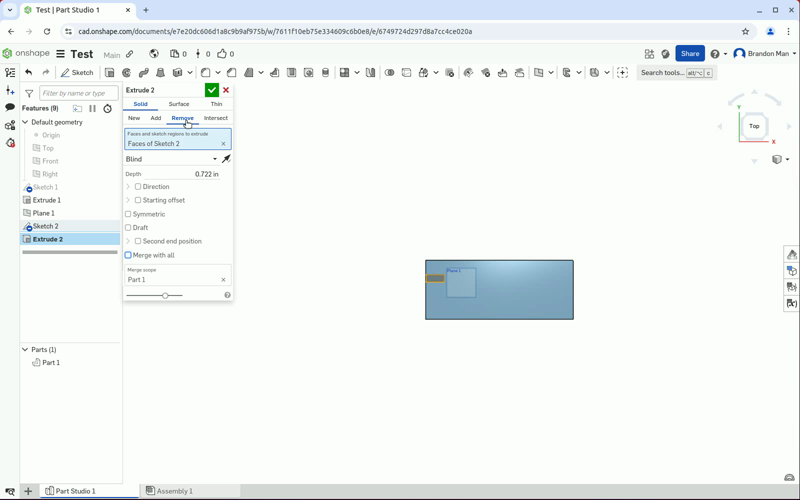
key(space)
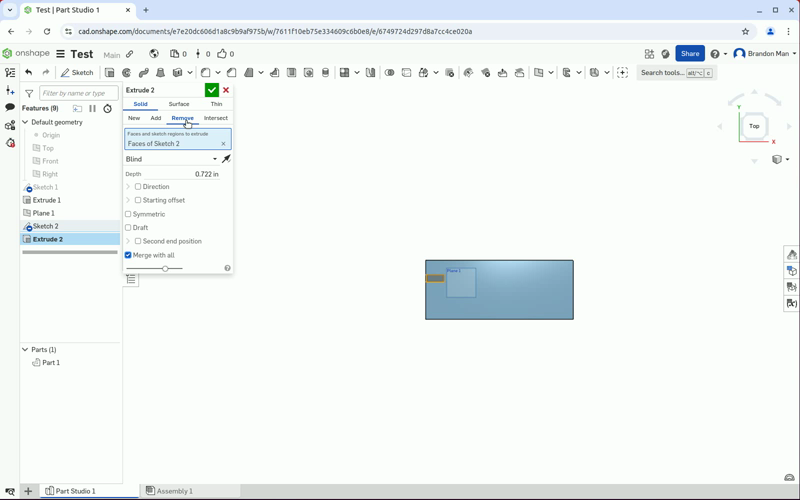
key(enter)
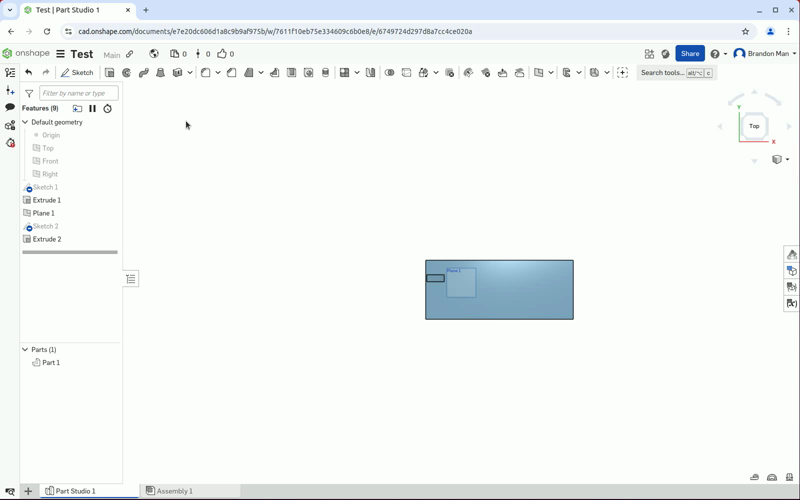
key(shift+h)
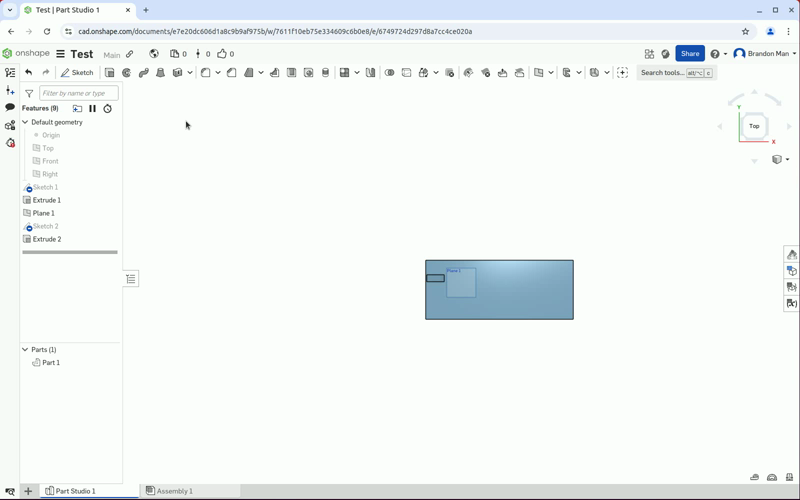
key(shift+h)
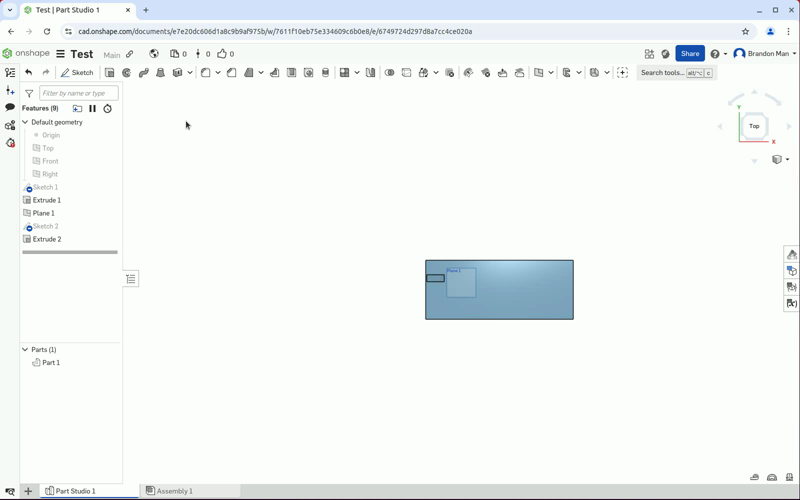
mouse_move(73, 189)
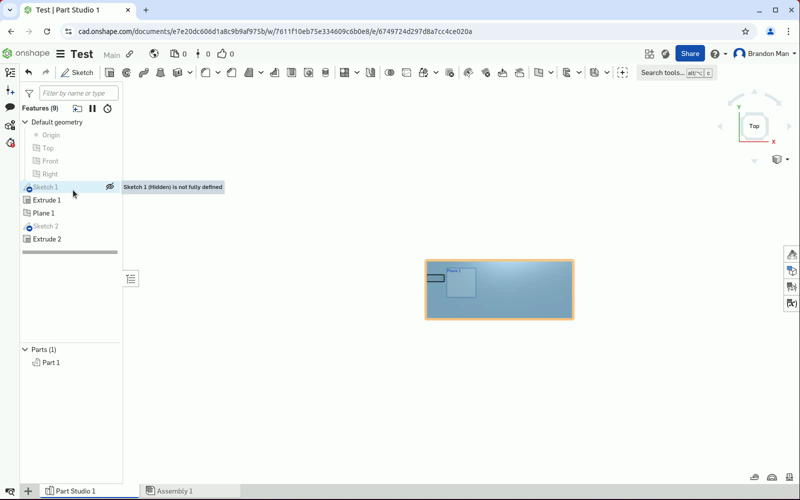
click(73, 189)
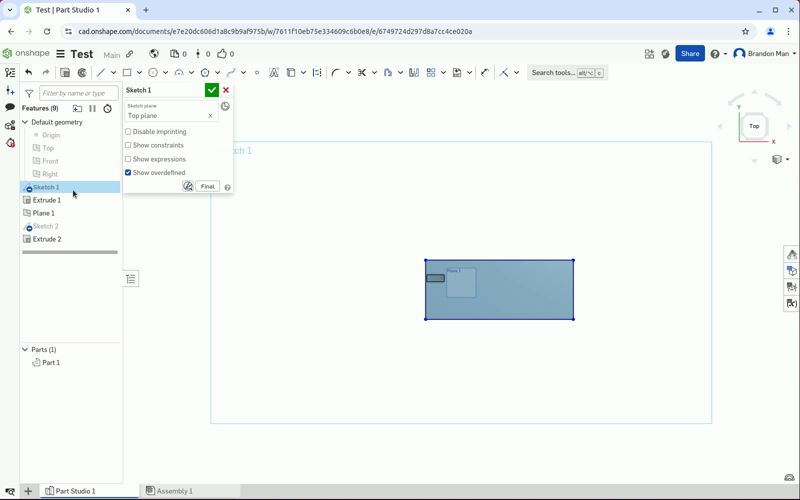
mouse_move(229, 92)
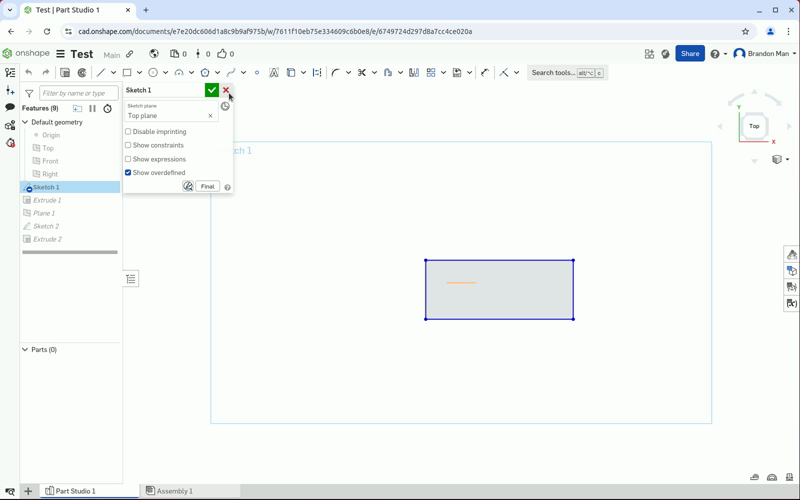
click(229, 92)
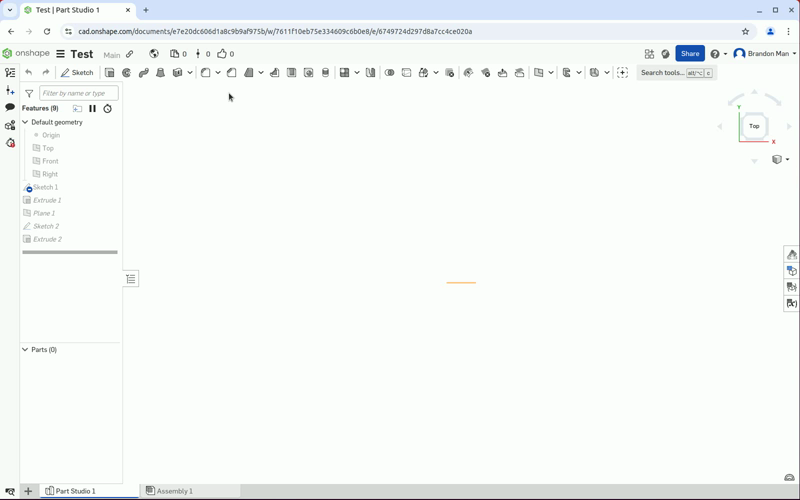
key(shift+s)
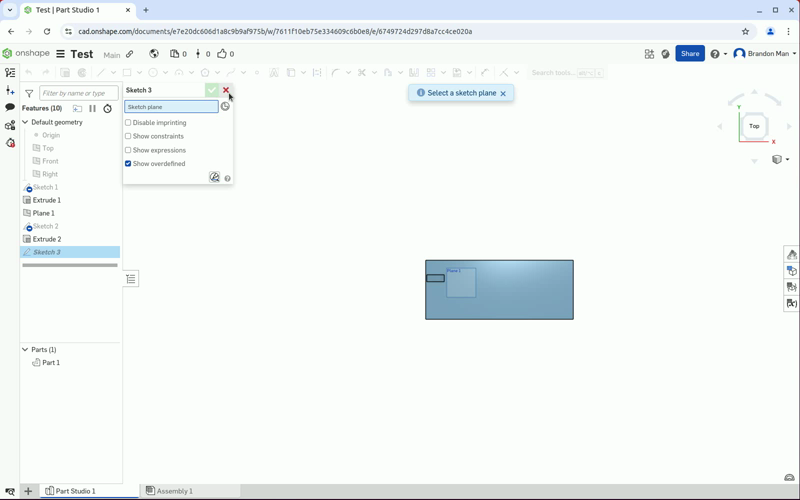
mouse_move(73, 215)
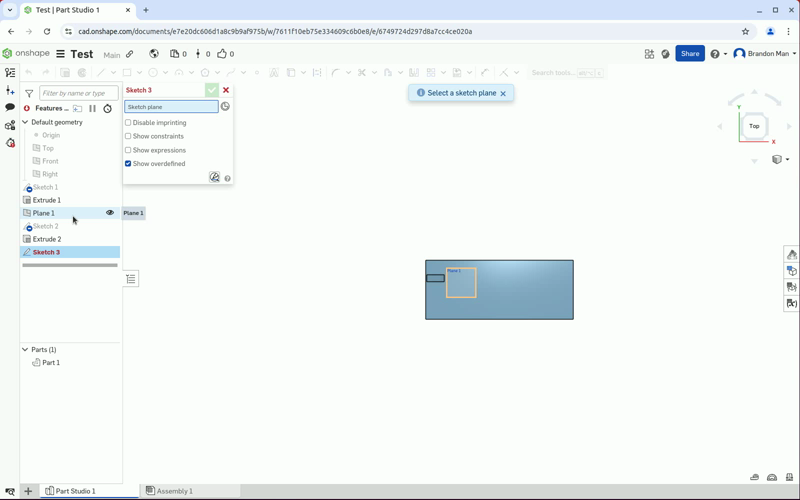
click(73, 215)
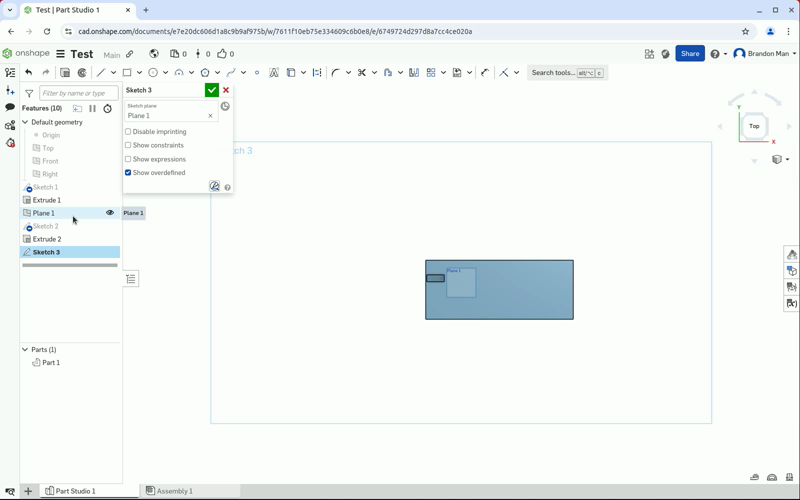
mouse_move(73, 352)
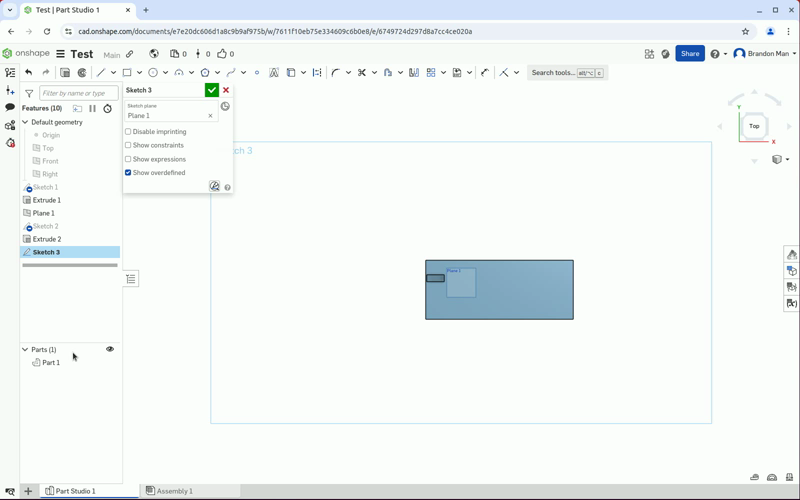
key(y)
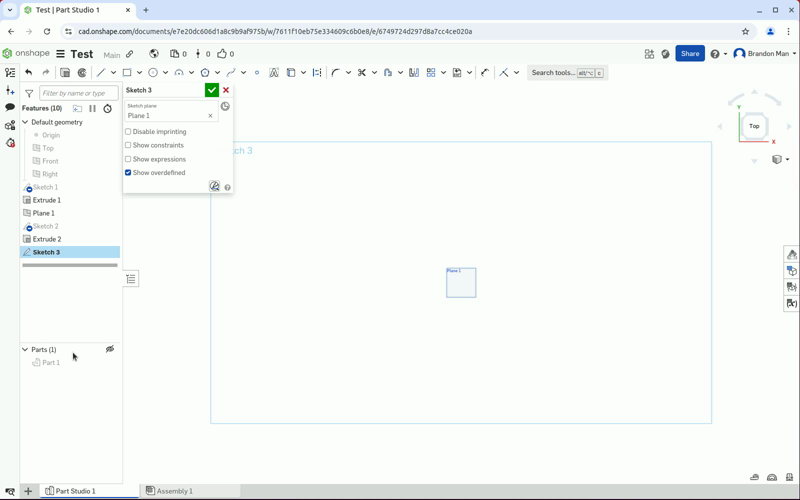
key(l)
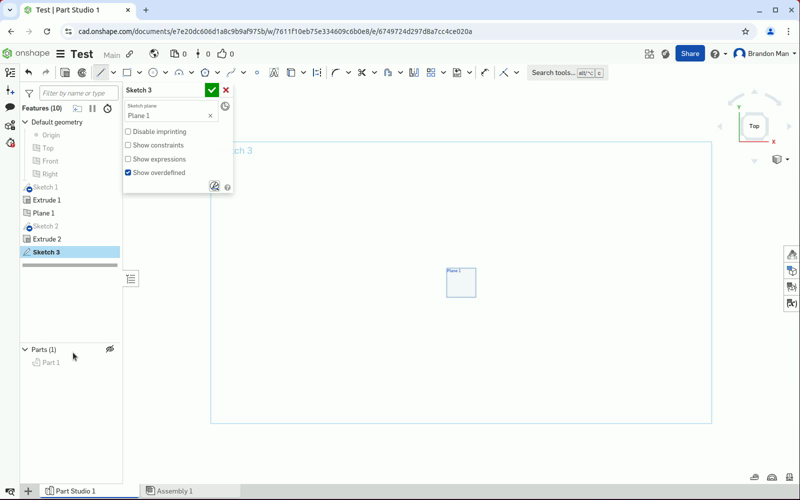
key_down(shift)
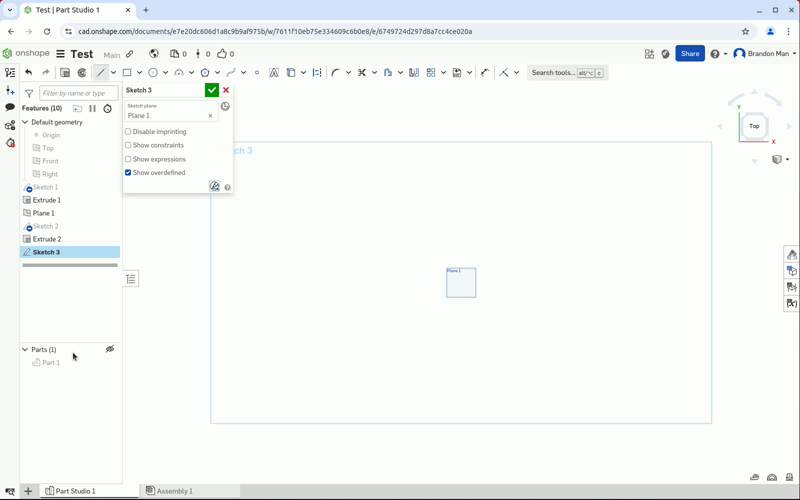
mouse_move(457, 292)
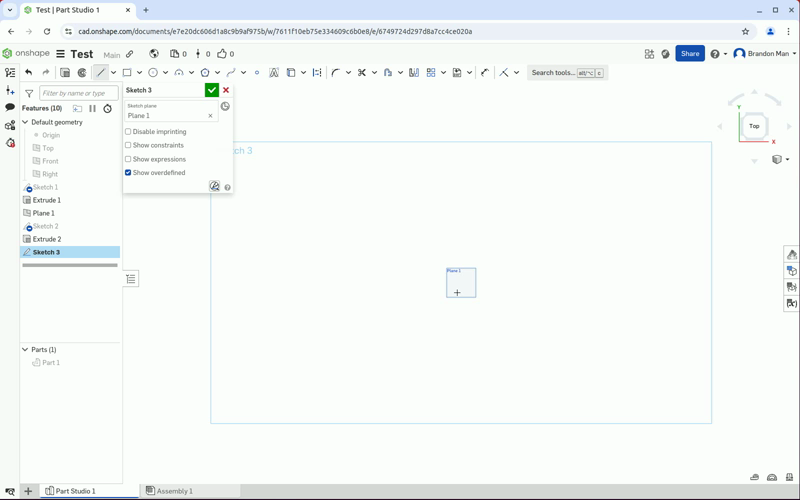
click(457, 292)
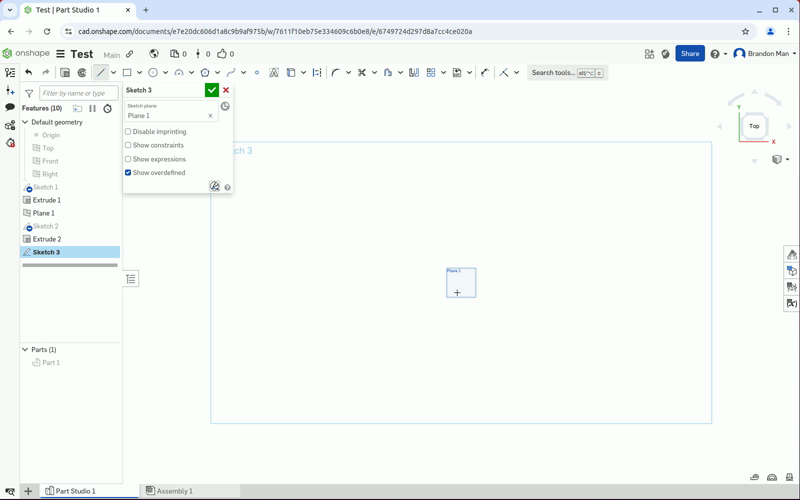
key_up(shift)
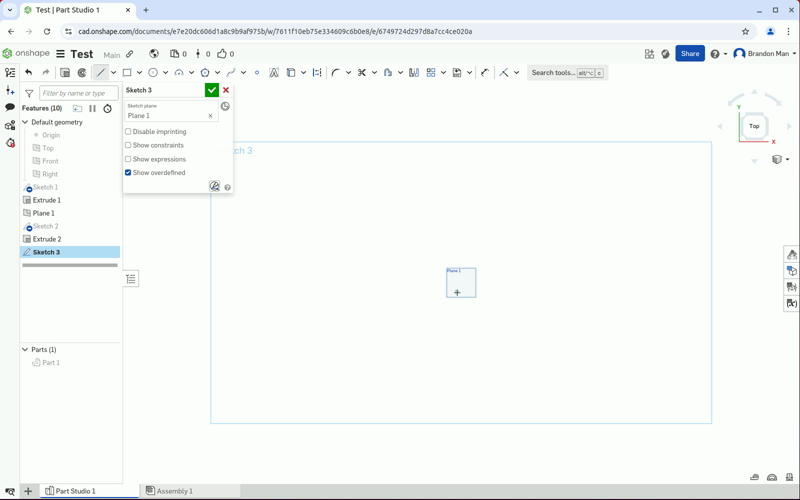
key_down(shift)
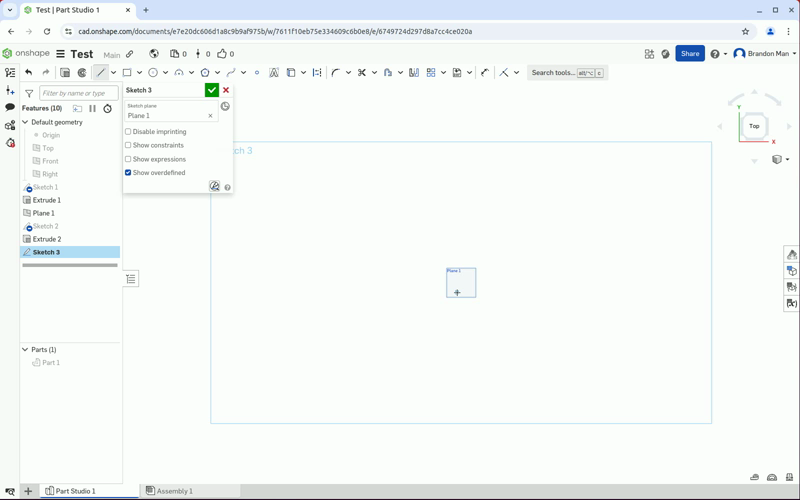
mouse_move(487, 292)
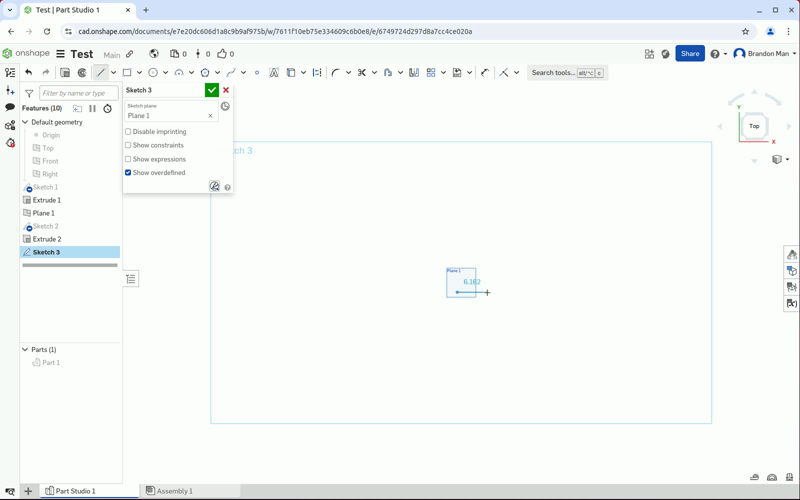
mouse_move(478, 292)
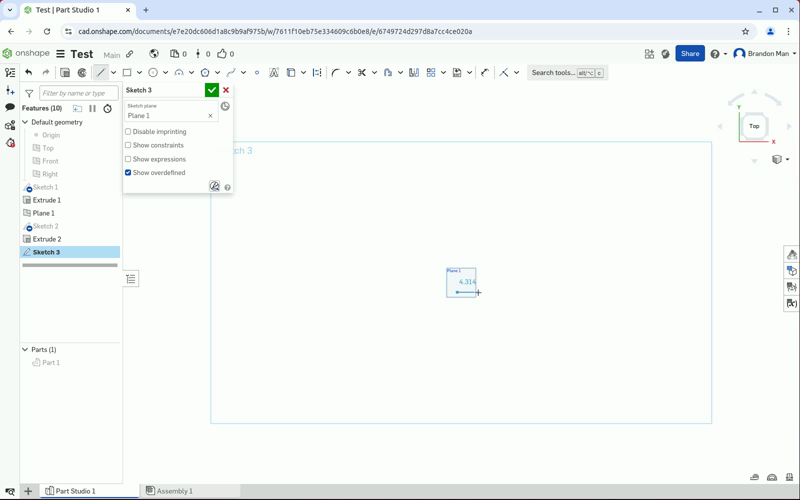
click(478, 292)
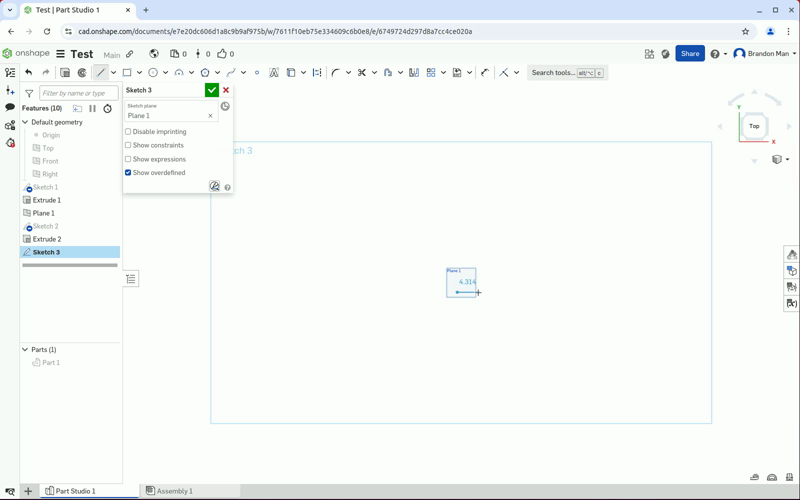
key_up(shift)
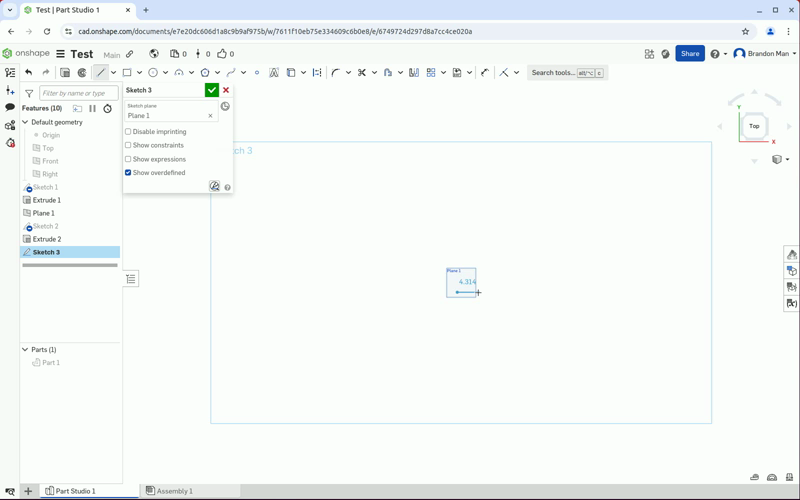
key_down(shift)
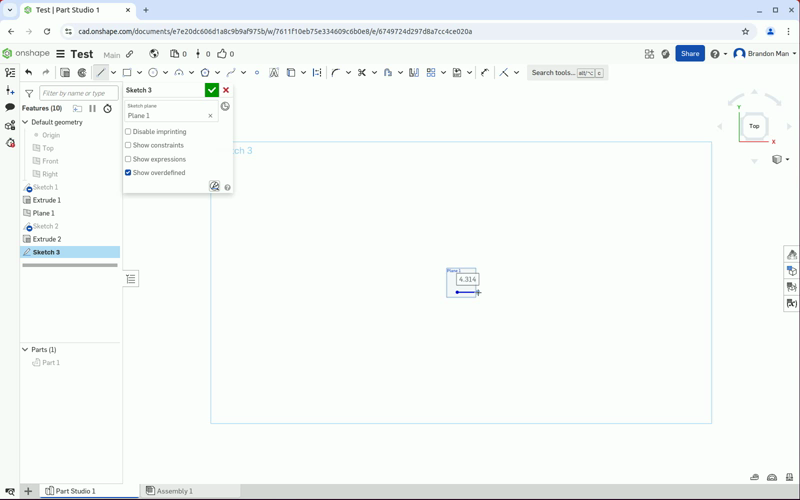
mouse_move(508, 292)
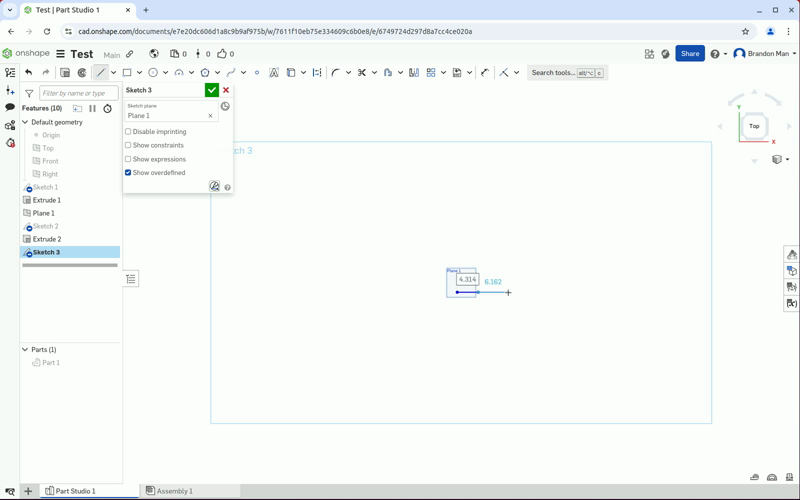
mouse_move(478, 271)
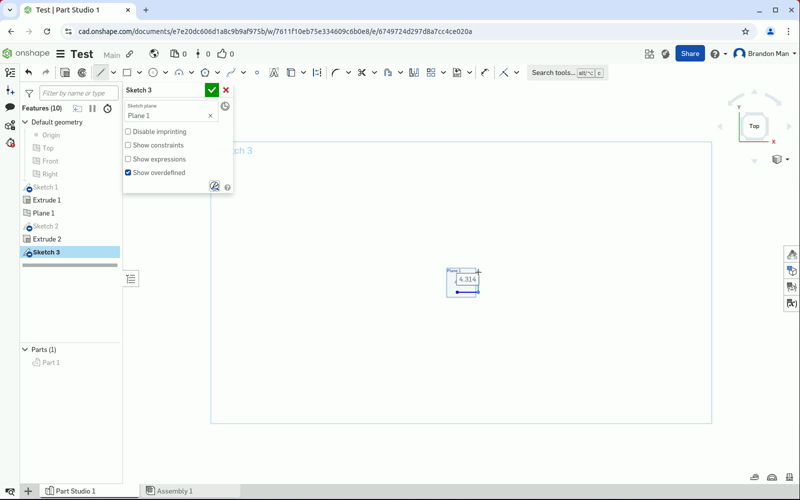
click(478, 271)
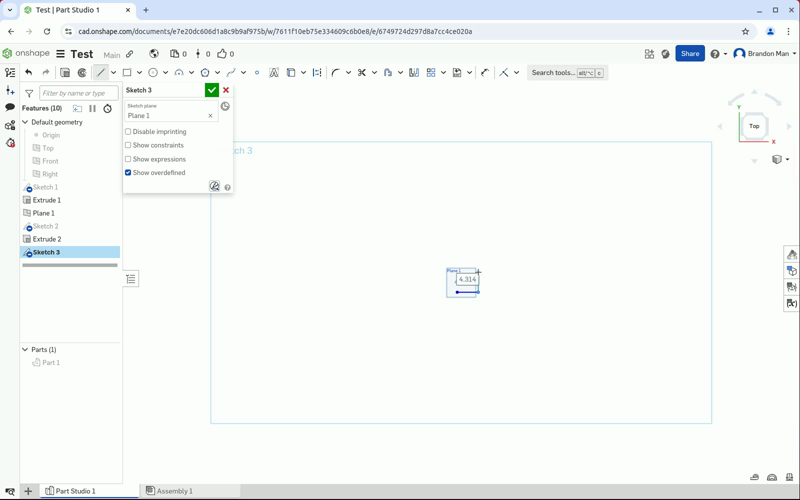
key_up(shift)
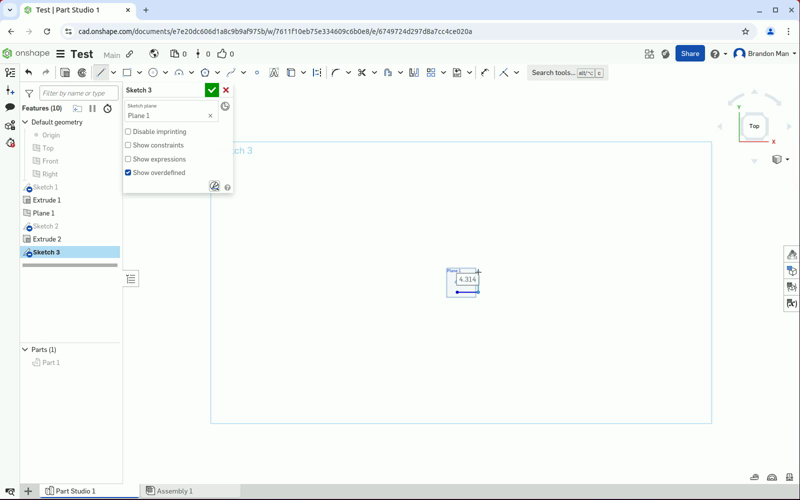
key_down(shift)
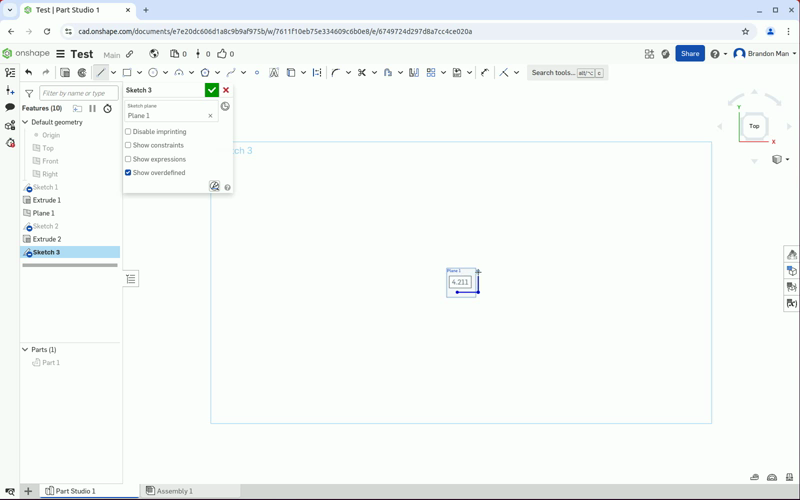
mouse_move(508, 271)
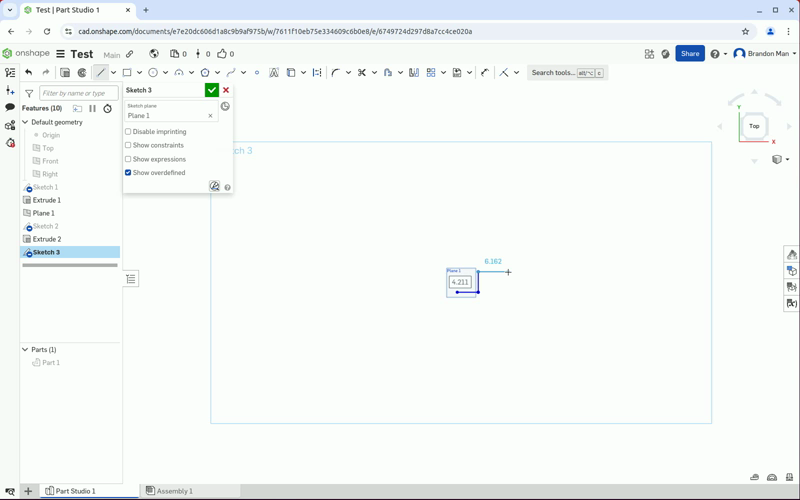
mouse_move(457, 271)
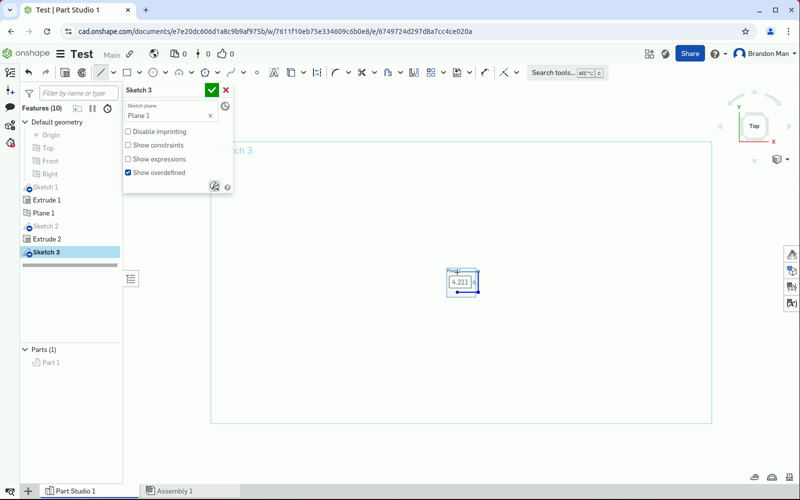
click(457, 271)
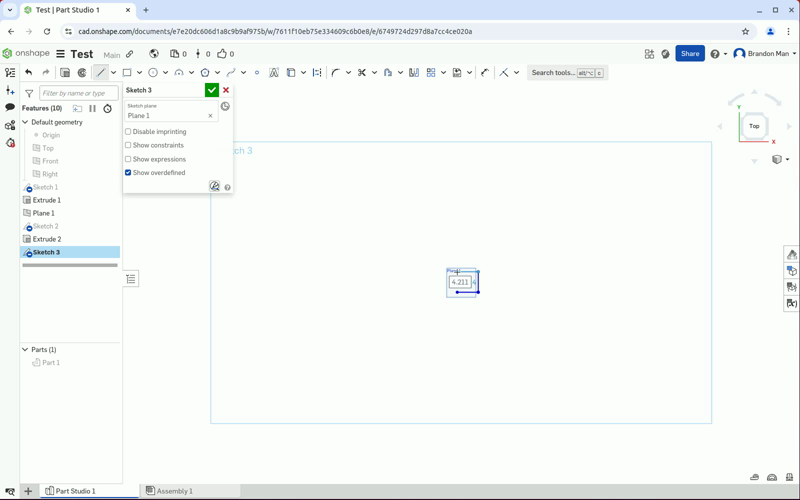
key_up(shift)
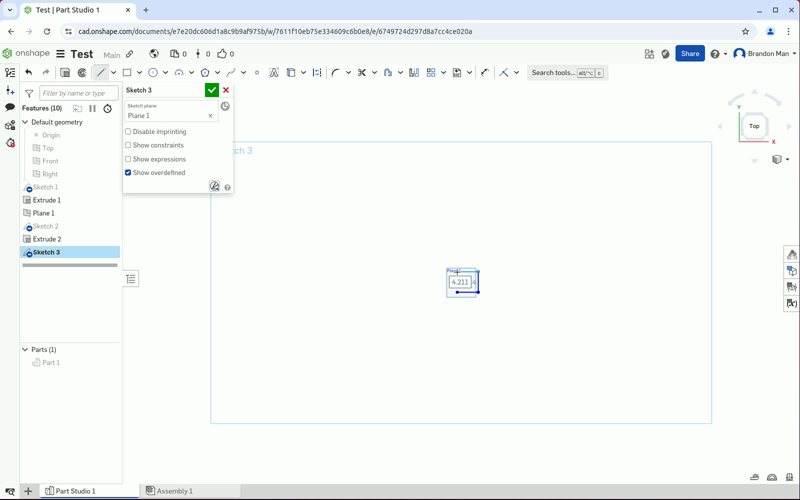
mouse_move(487, 271)
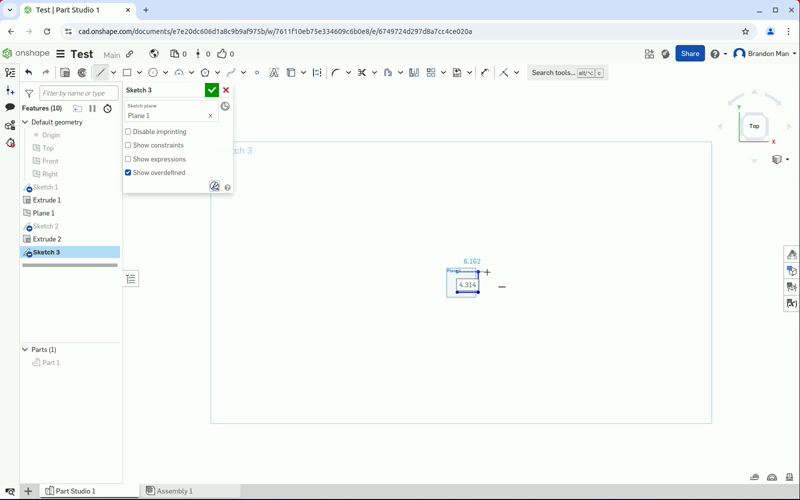
key_down(shift)
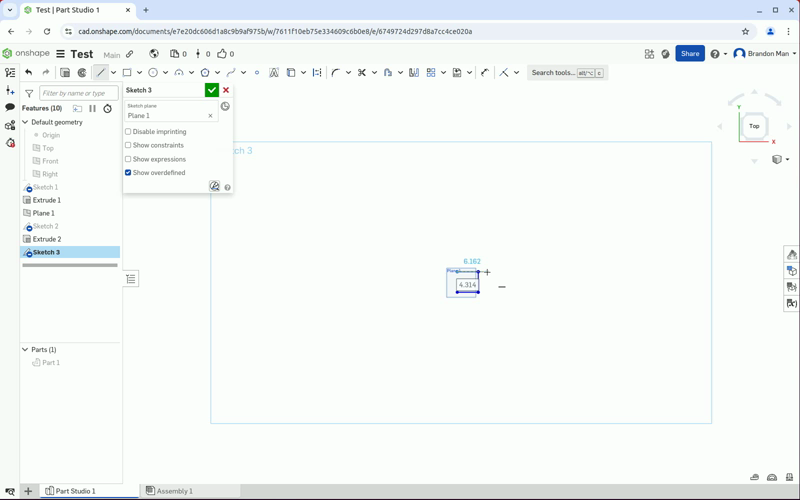
mouse_move(457, 292)
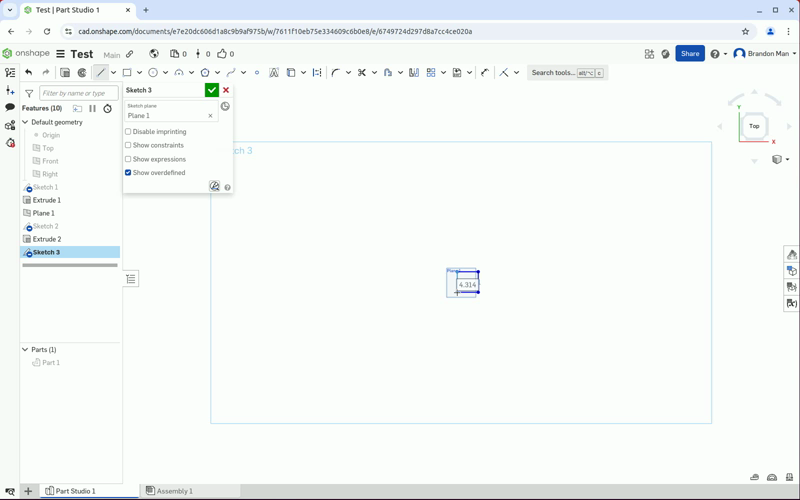
key_up(shift)
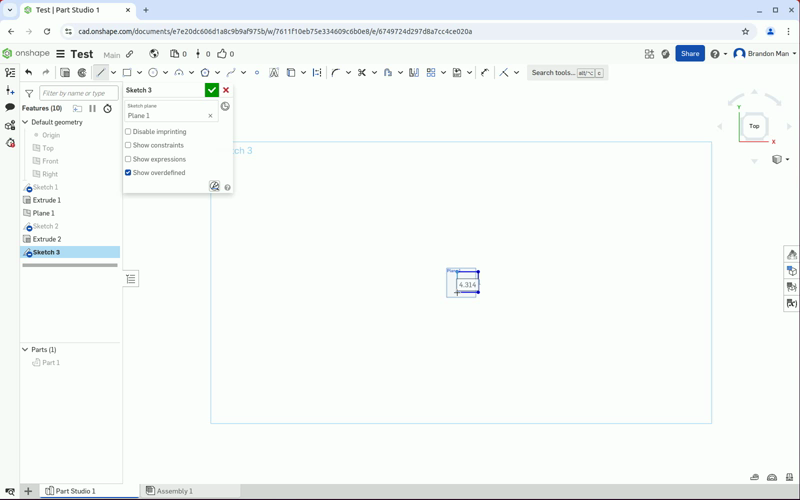
click(457, 292)
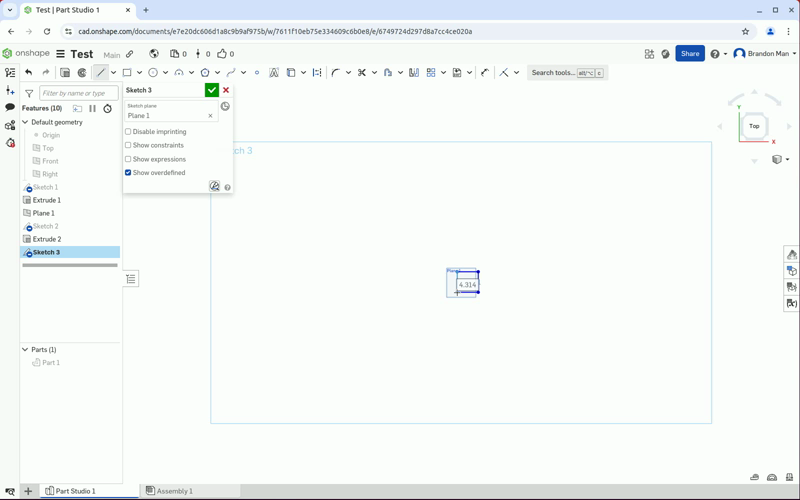
key(esc)
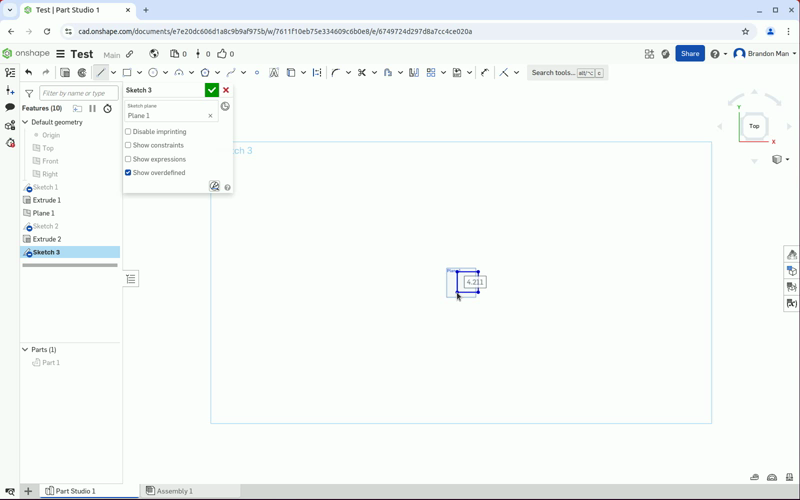
mouse_move(471, 278)
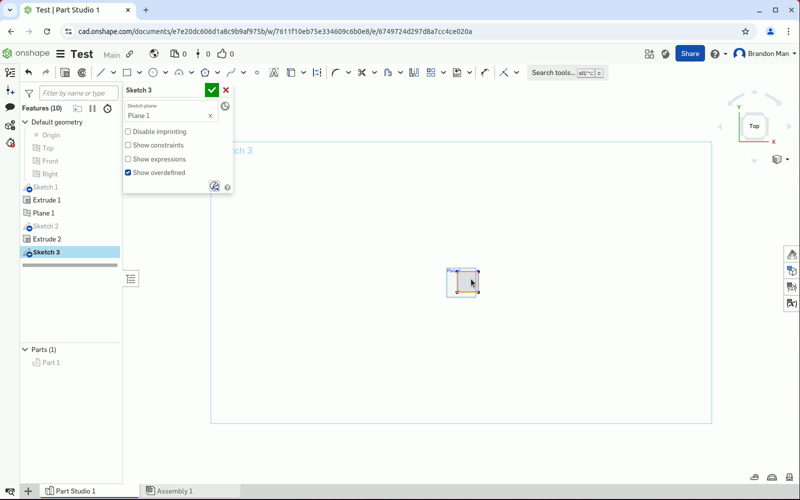
scroll(6)
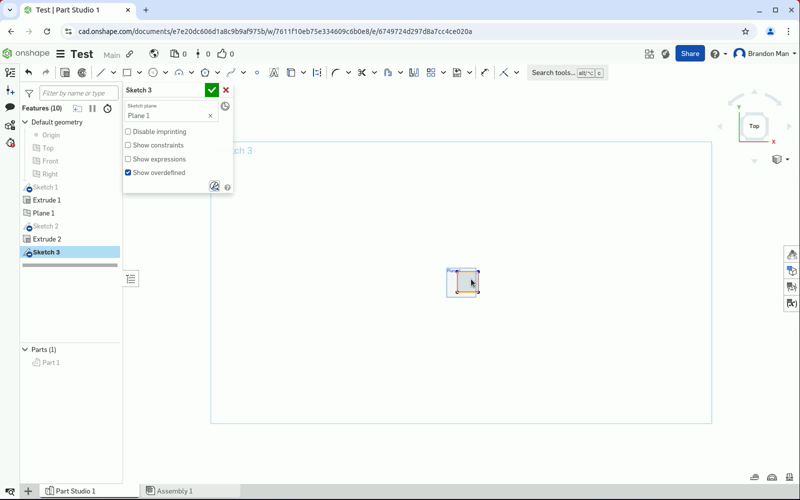
scroll(6)
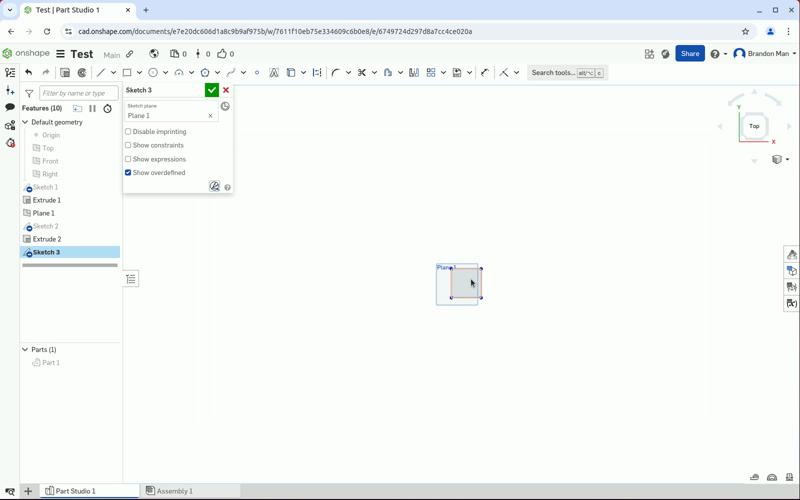
scroll(6)
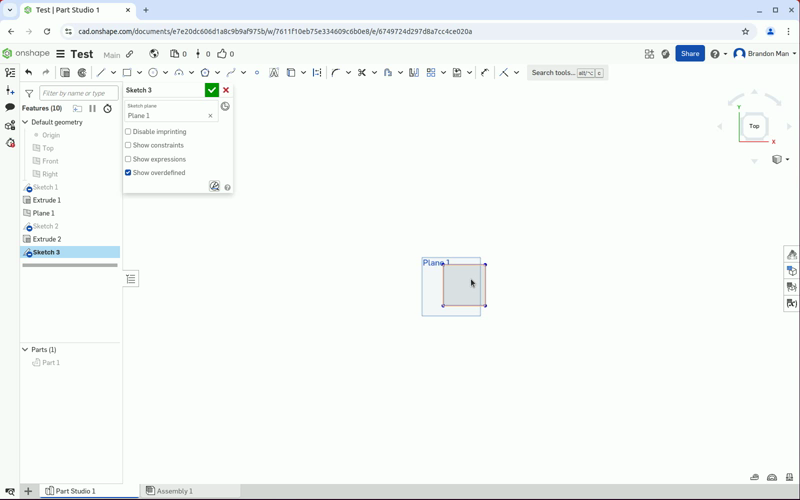
scroll(6)
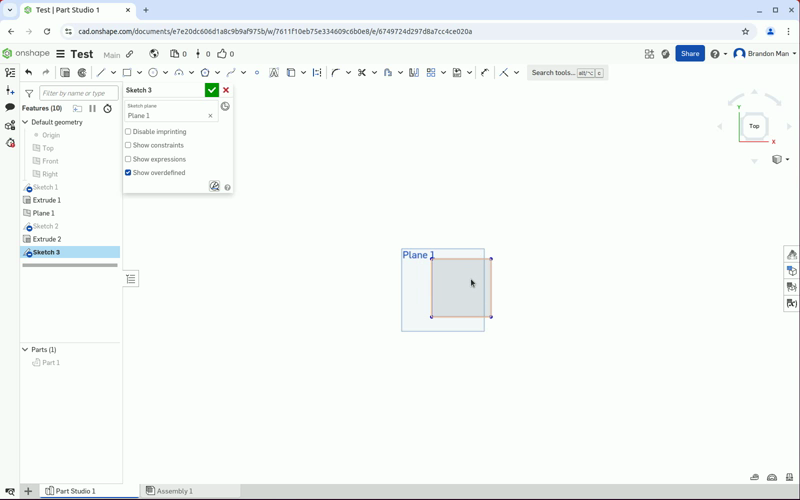
scroll(6)
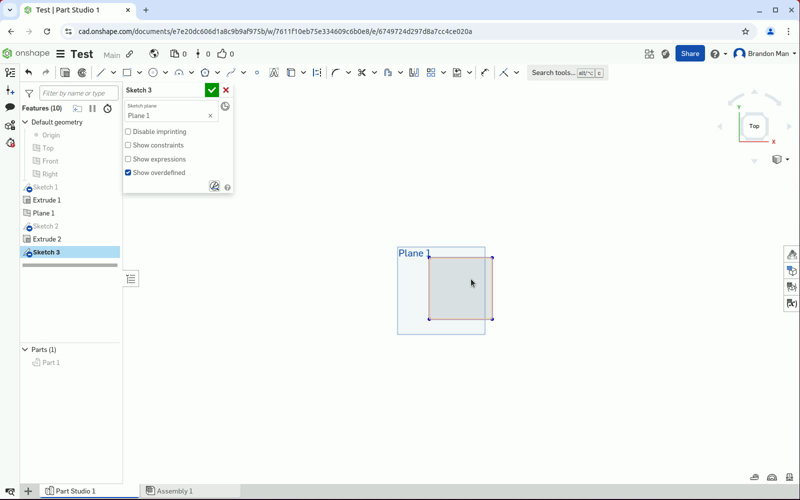
scroll(6)
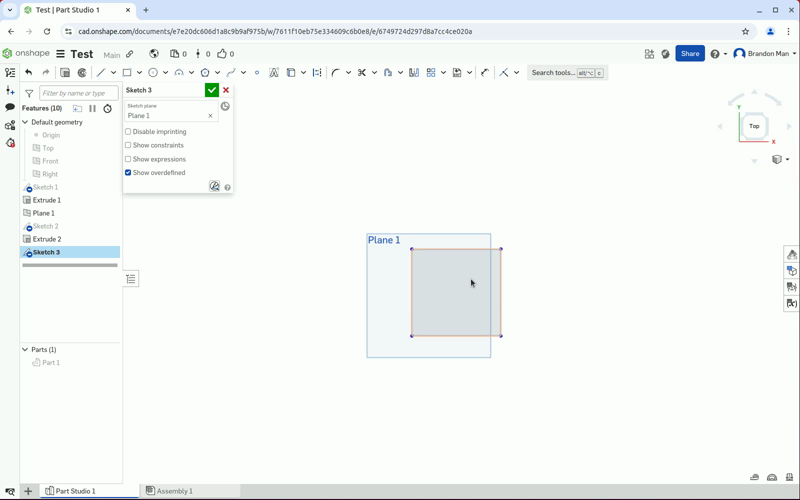
scroll(6)
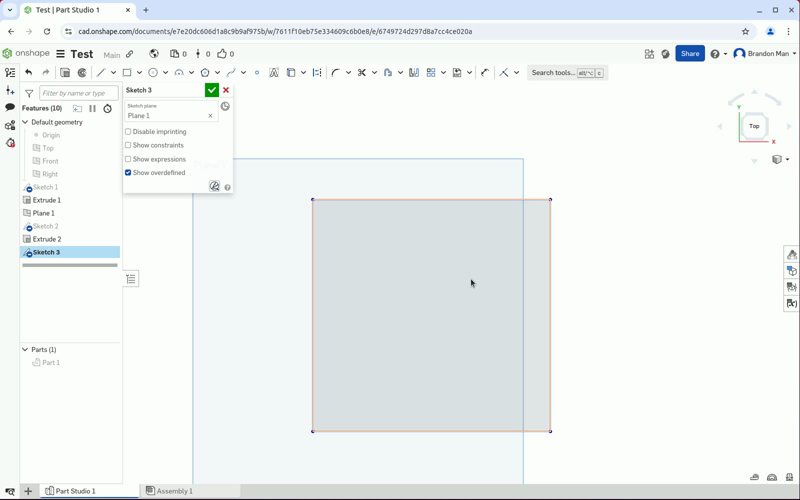
click(471, 278)
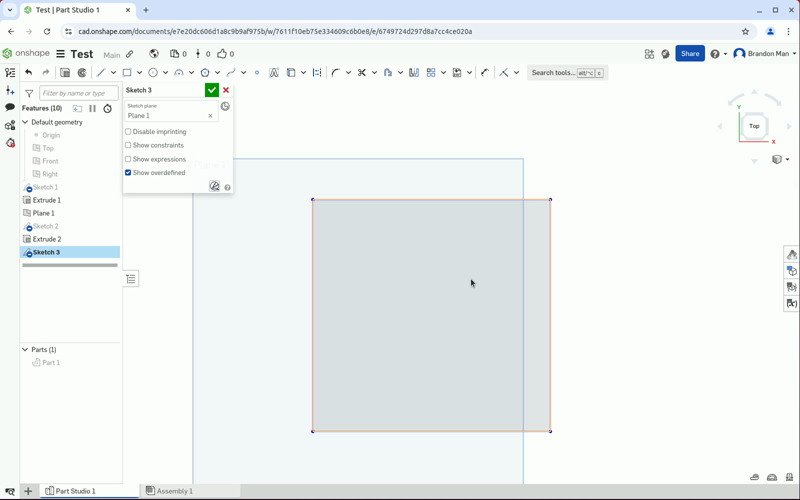
scroll(-6)
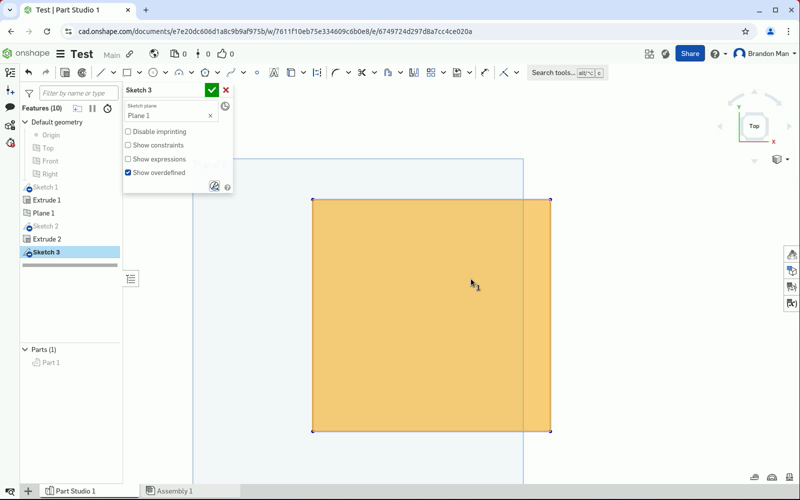
scroll(-6)
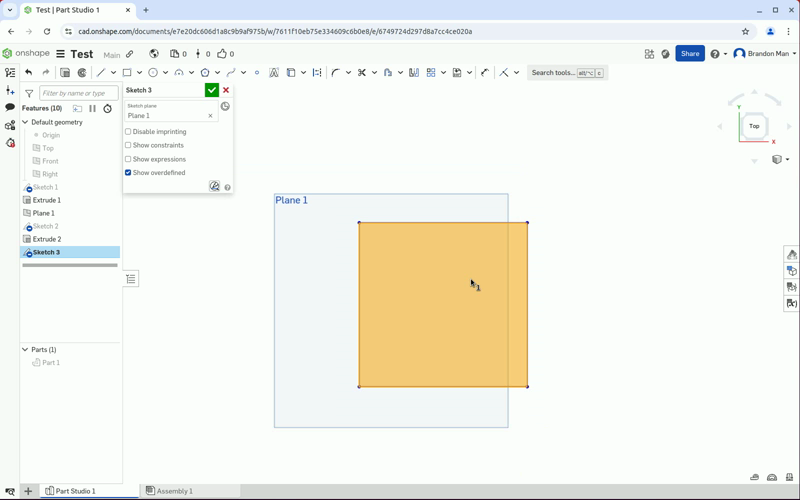
scroll(-6)
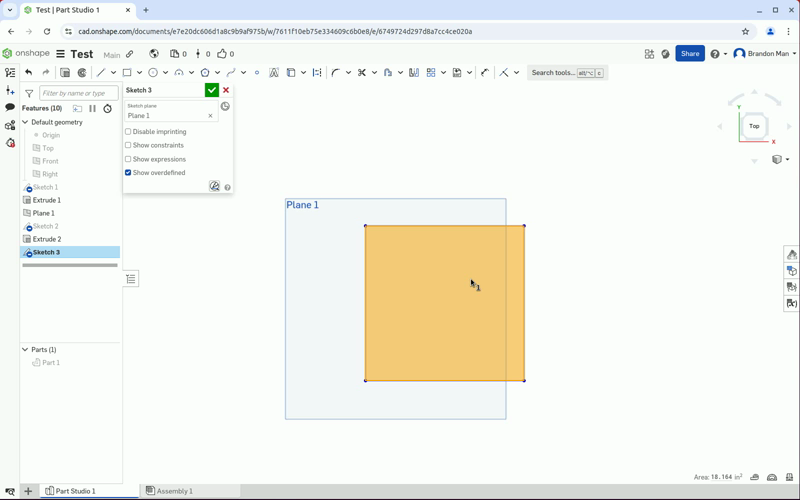
scroll(-6)
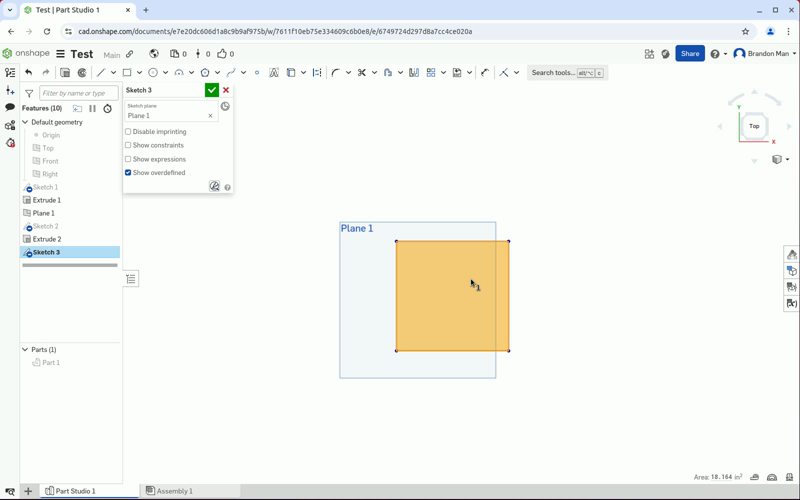
scroll(-6)
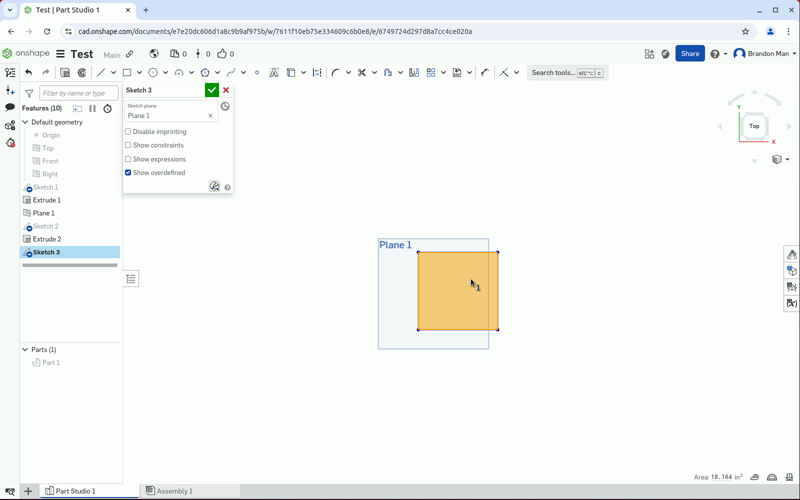
scroll(-6)
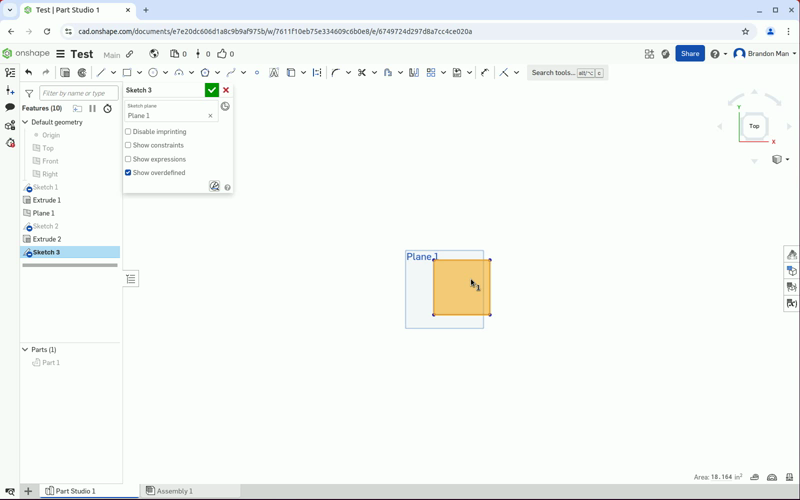
scroll(-6)
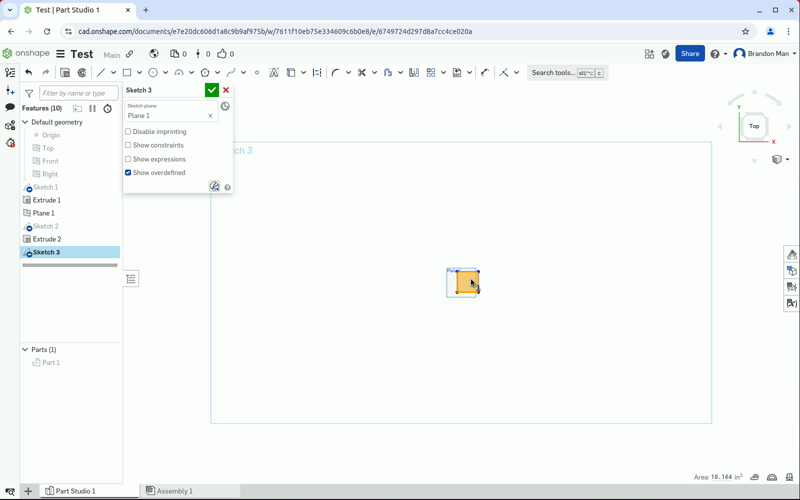
mouse_move(73, 352)
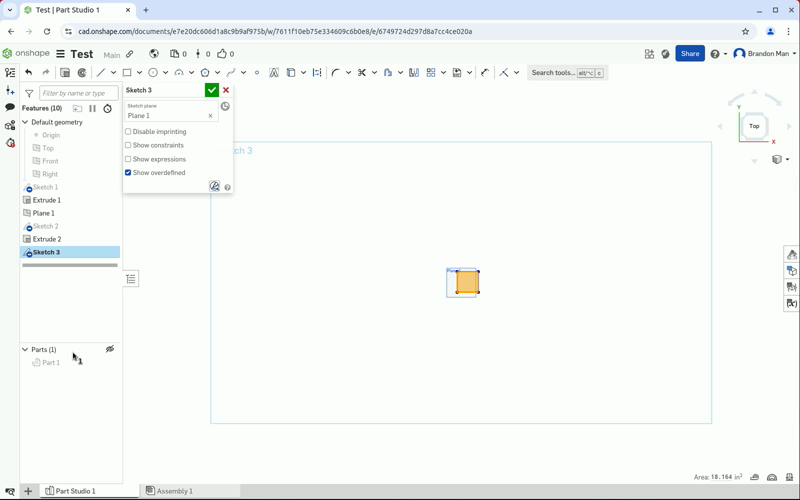
key(shift+y)
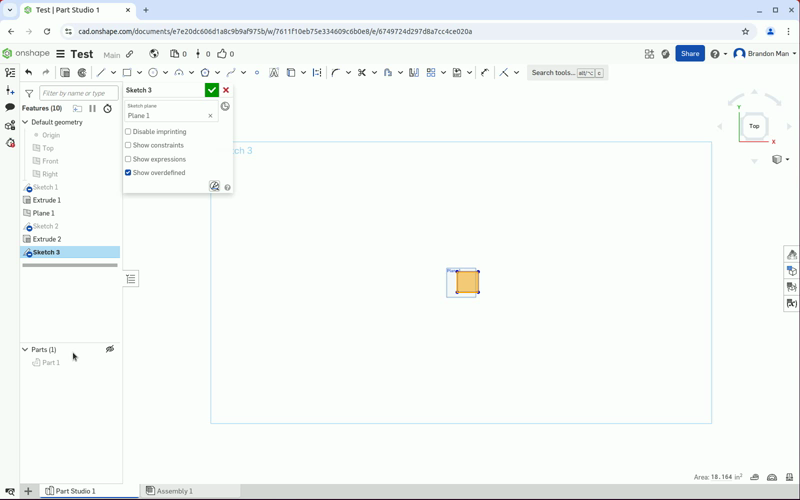
key(shift+e)
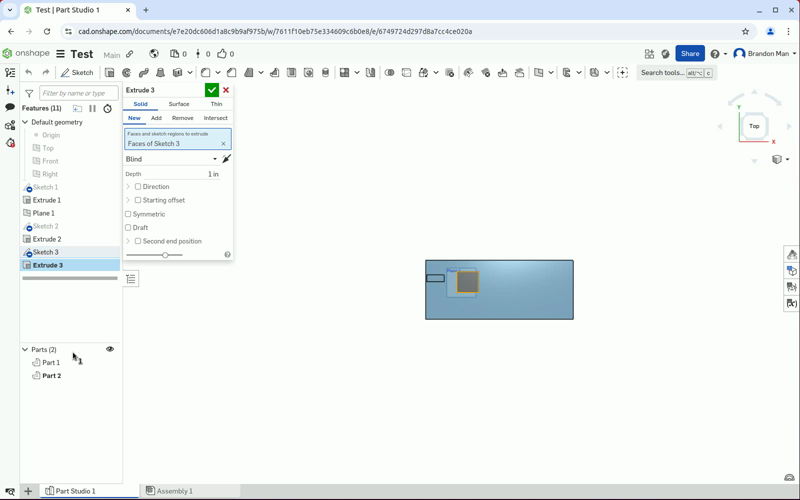
mouse_move(143, 106)
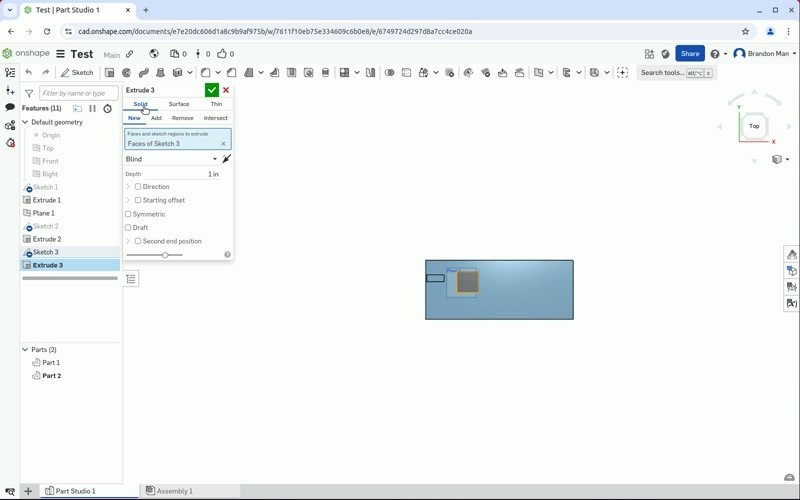
click(143, 106)
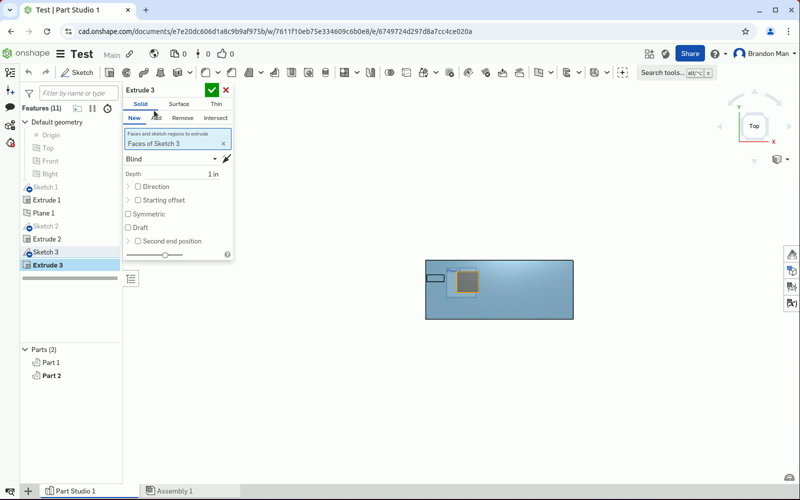
mouse_move(186, 120)
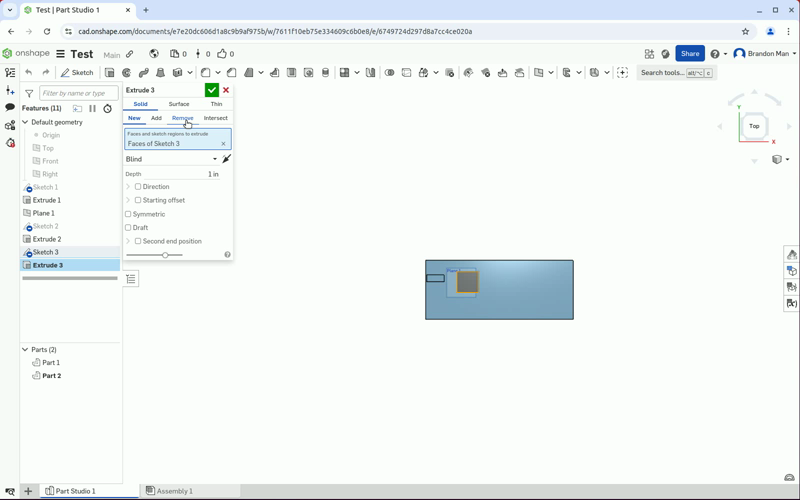
click(186, 120)
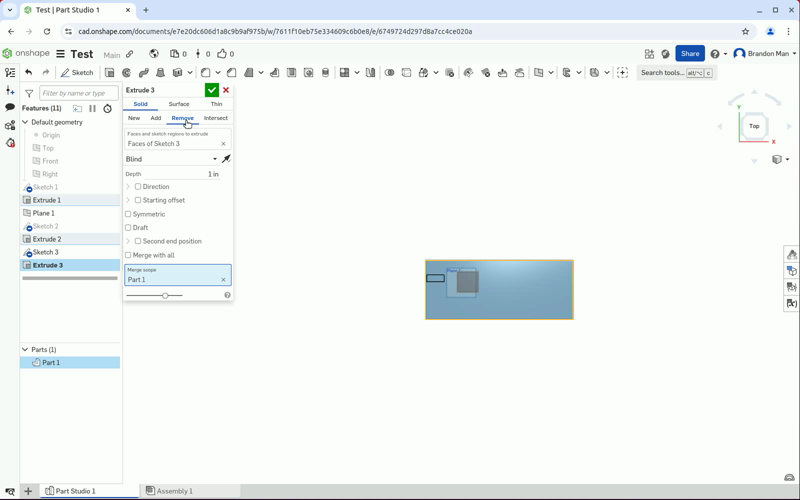
key(tab, 4)
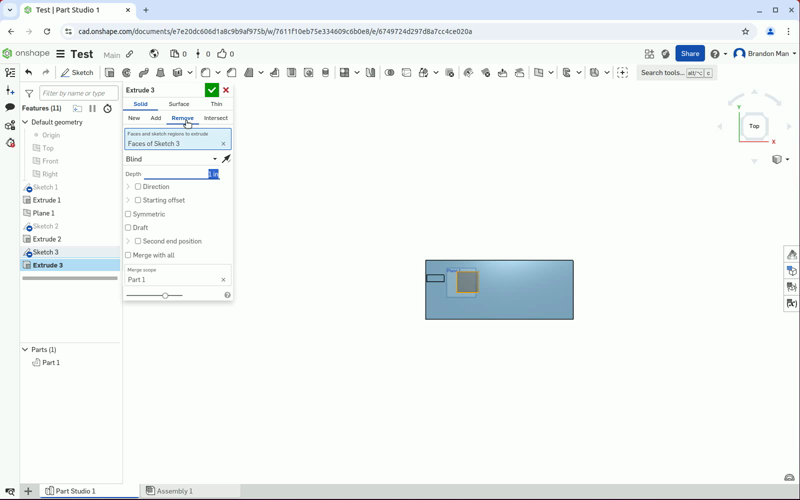
text(0.722)
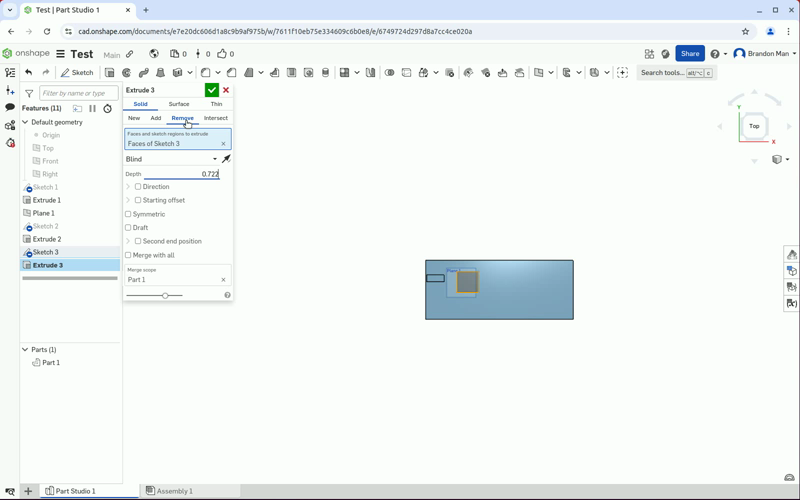
key(tab, 6)
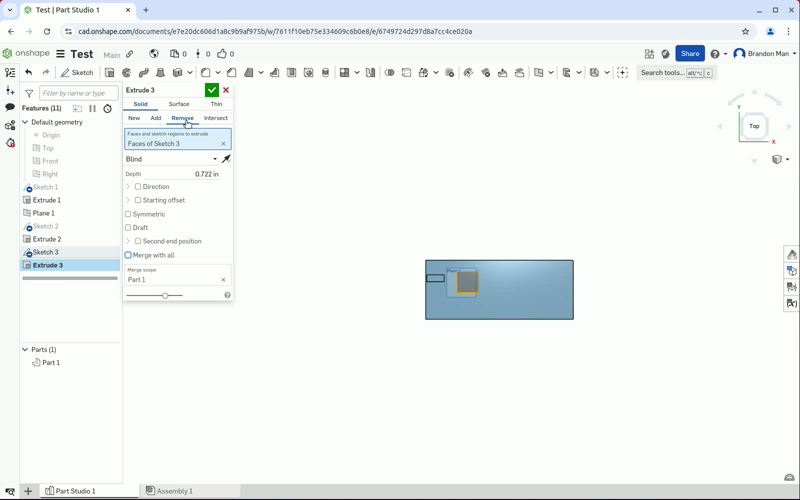
key(space)
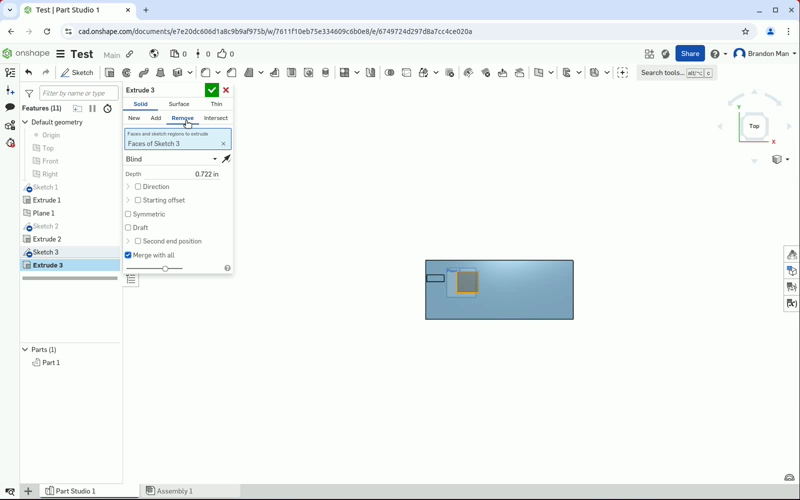
key(enter)
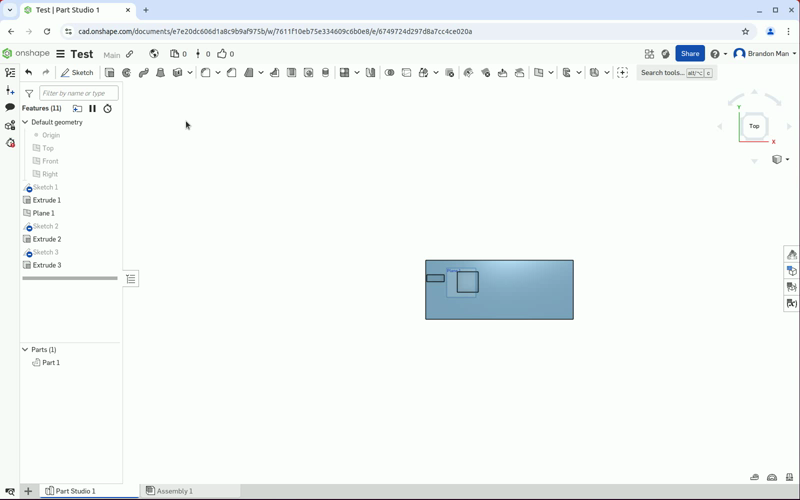
key(shift+h)
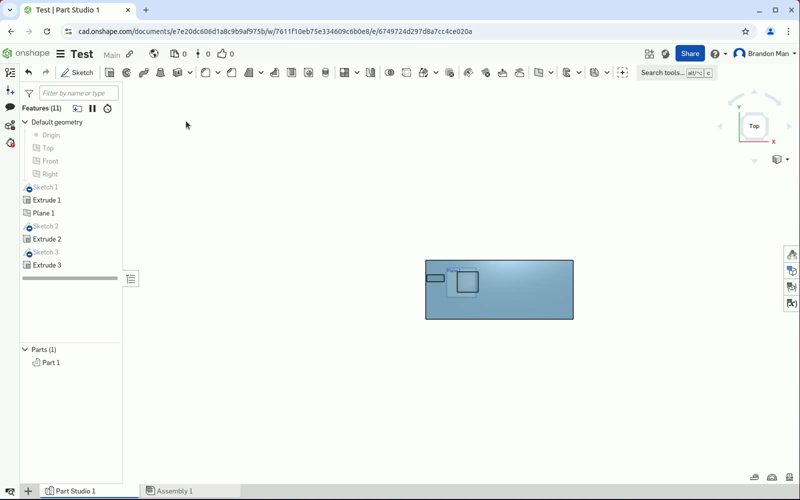
key(shift+h)
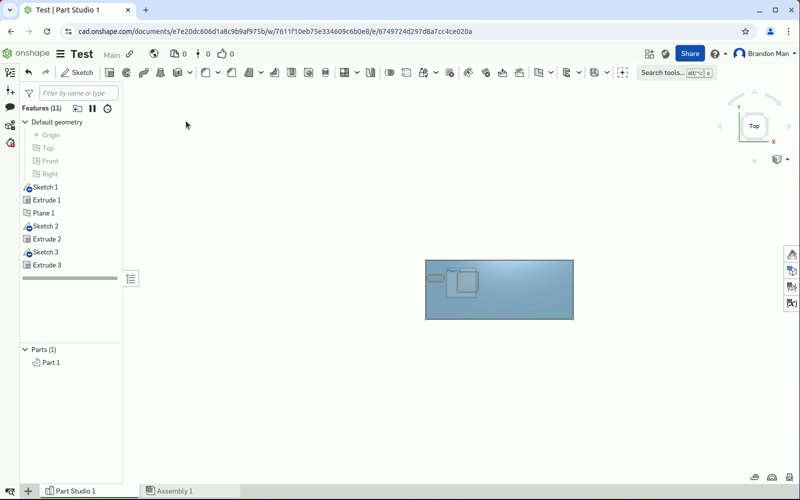
key(shift+7)
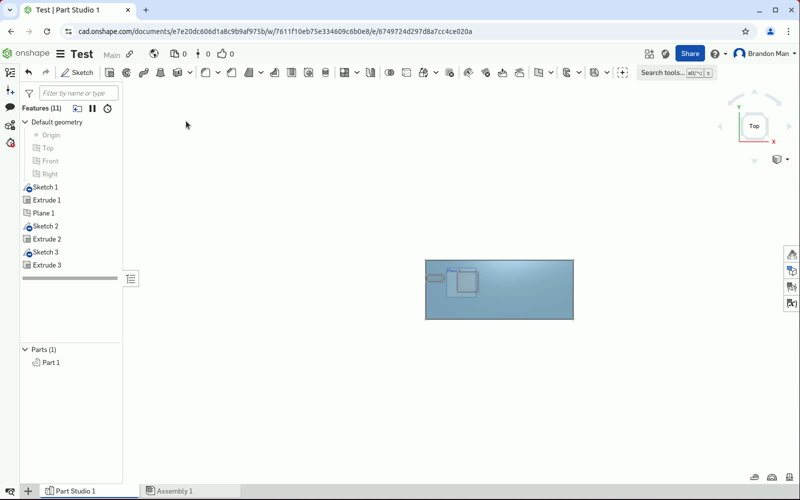
key(up, 3)
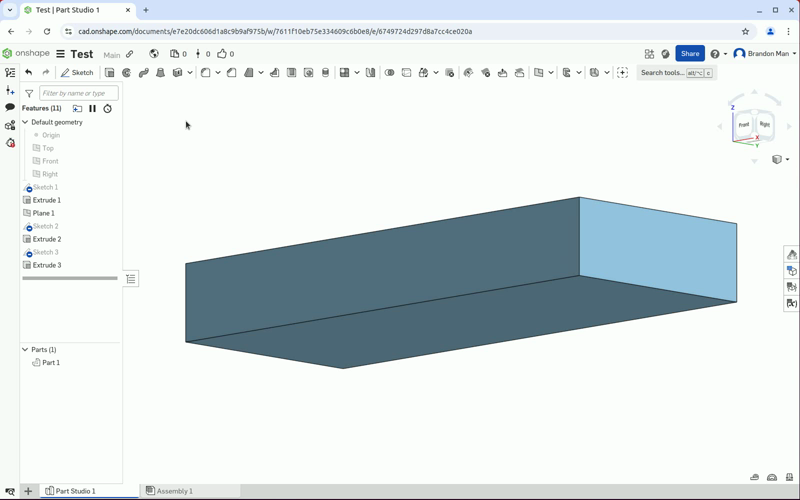
key(left, 3)
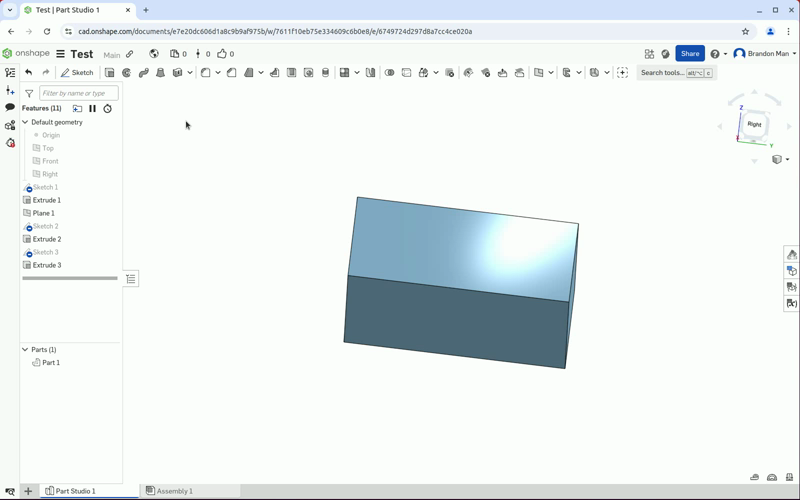
key(right, 3)
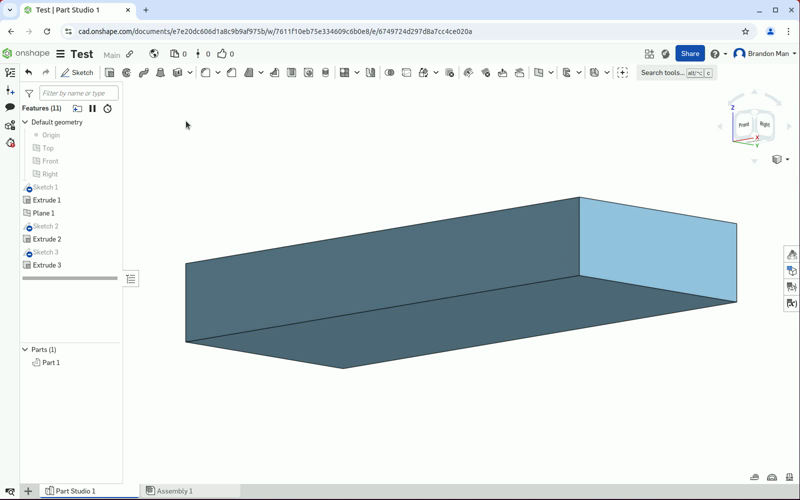
key(down, 3)
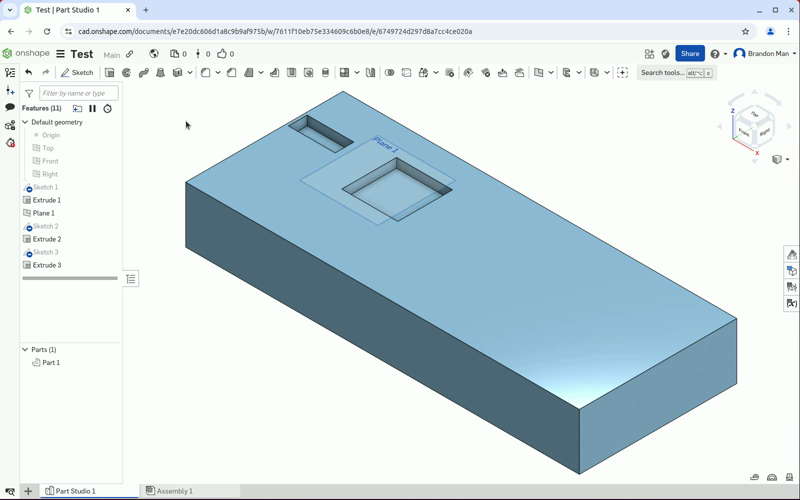
mouse_move(73, 189)
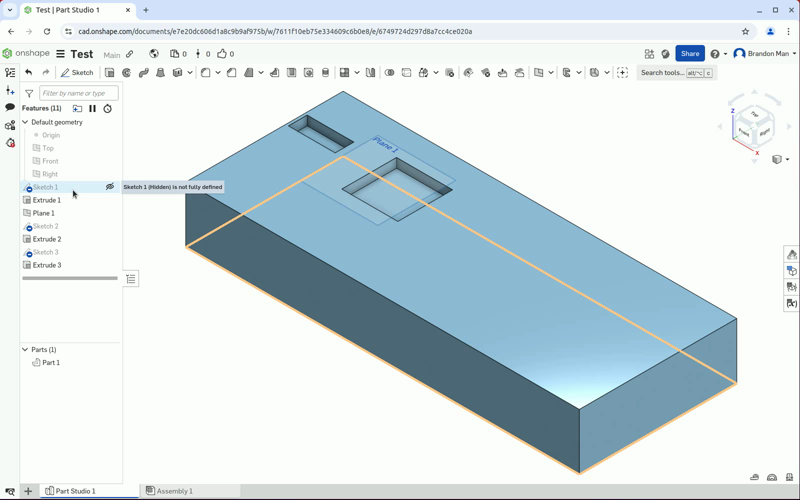
click(73, 189)